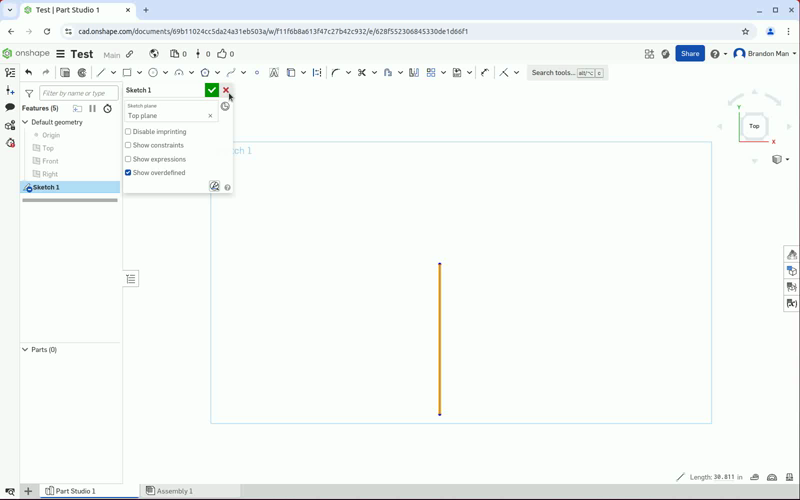
key(shift+h)
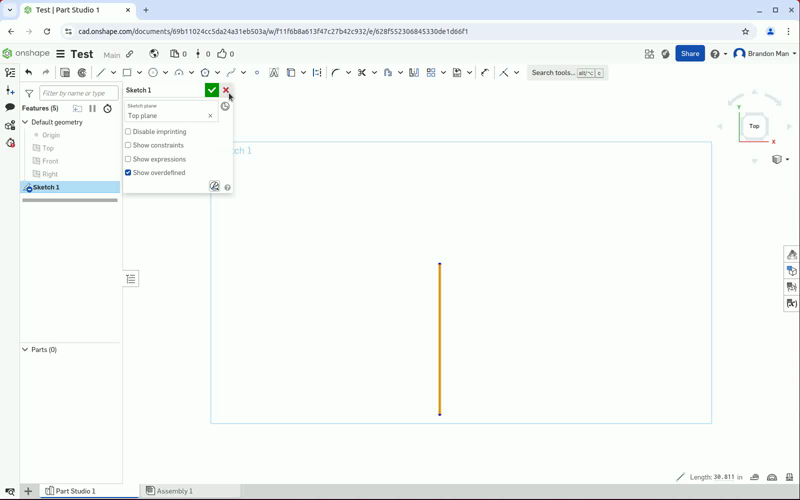
key(shift+s)
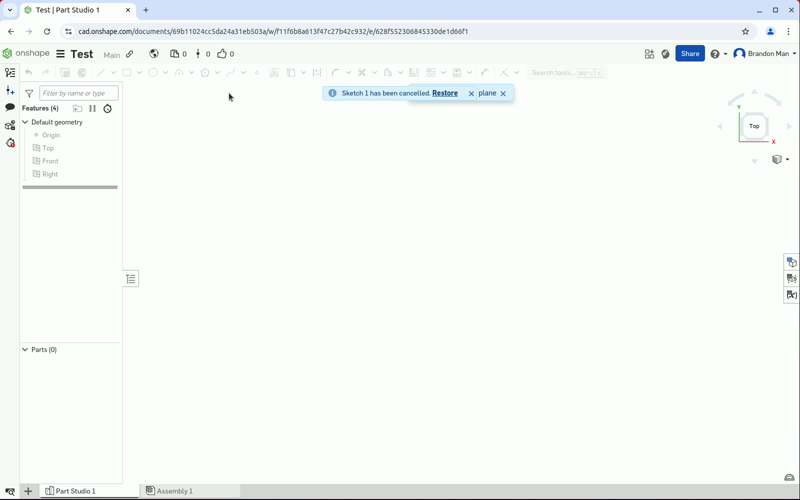
mouse_move(73, 150)
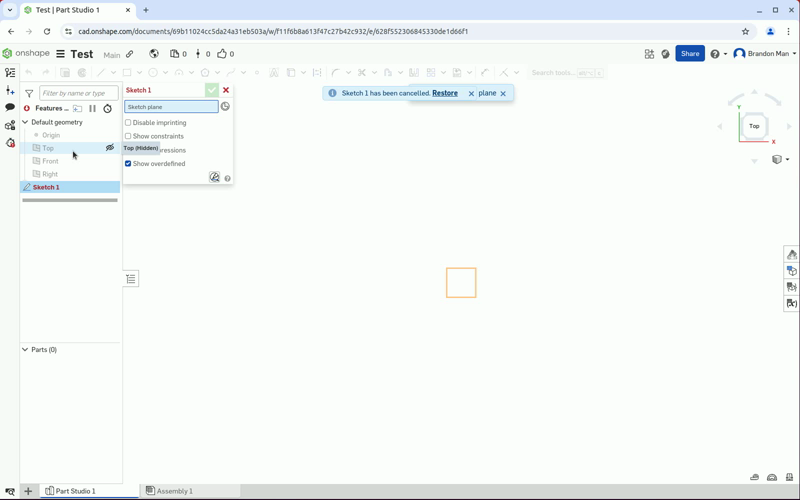
click(73, 150)
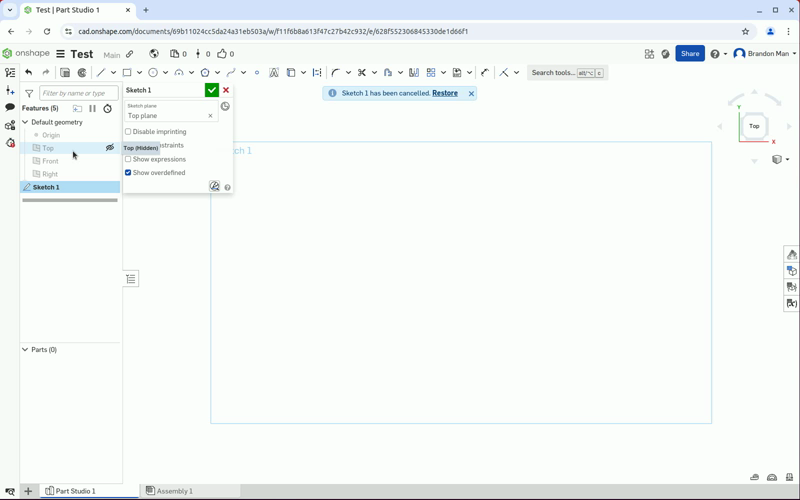
mouse_move(73, 352)
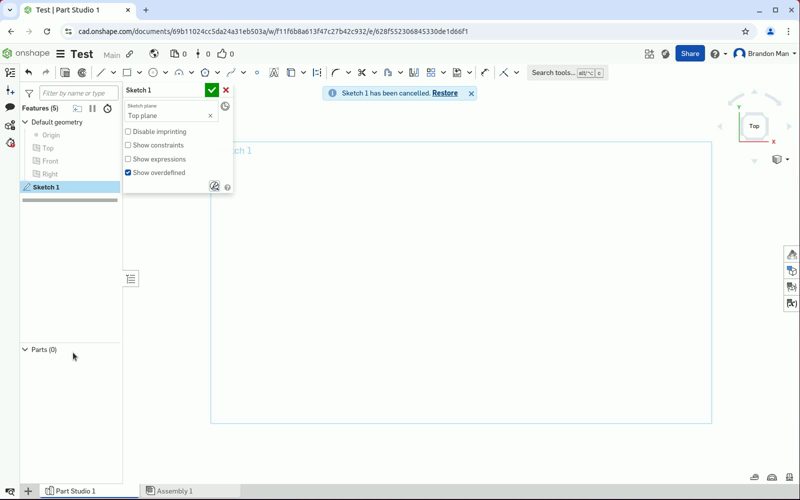
key(y)
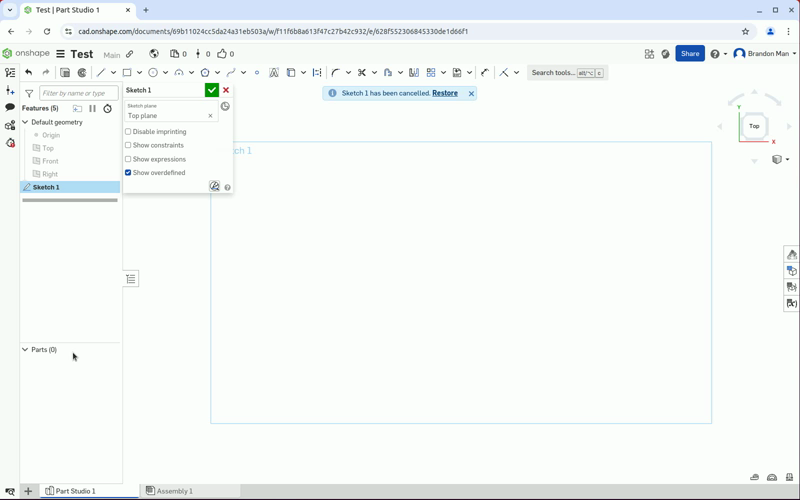
key(c)
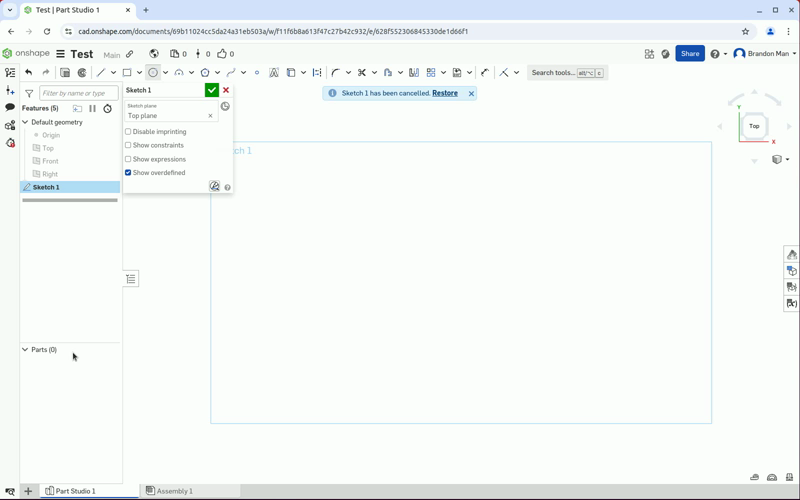
key_down(shift)
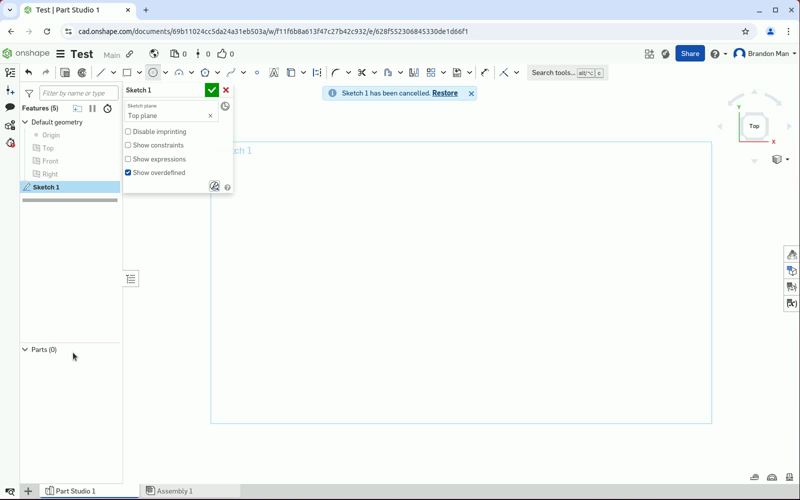
mouse_move(461, 282)
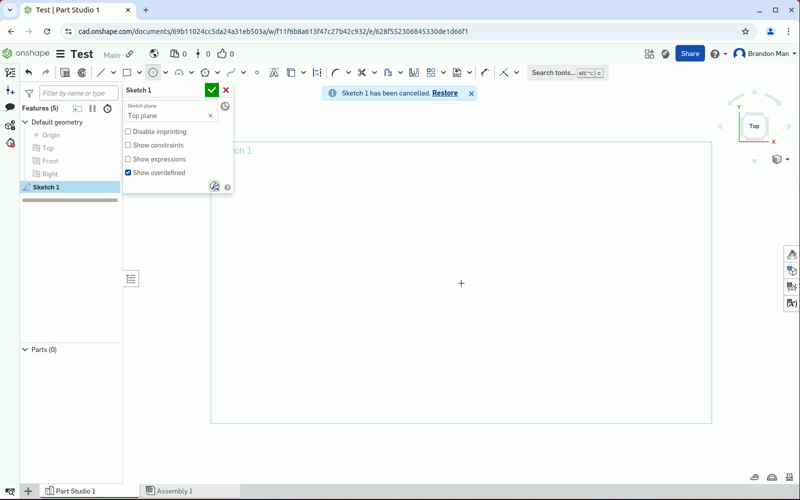
click(461, 282)
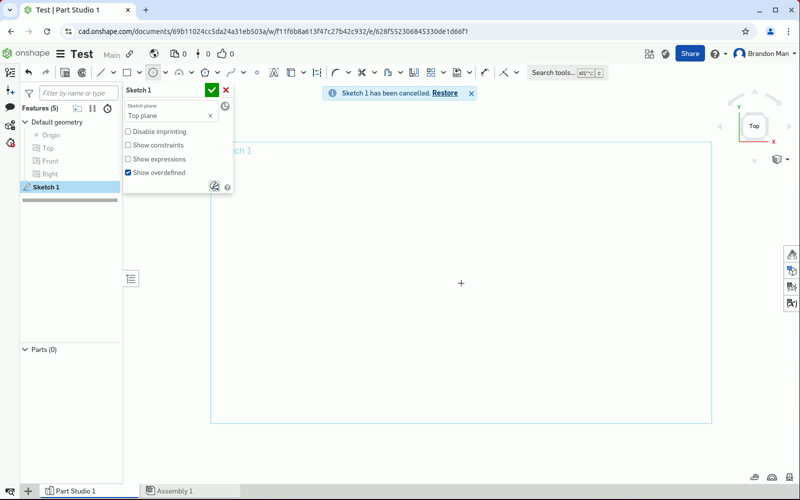
key_up(shift)
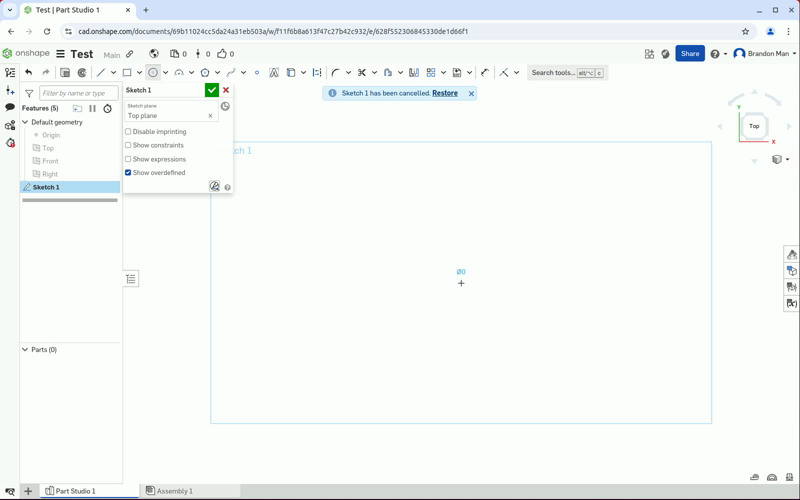
mouse_move(509, 282)
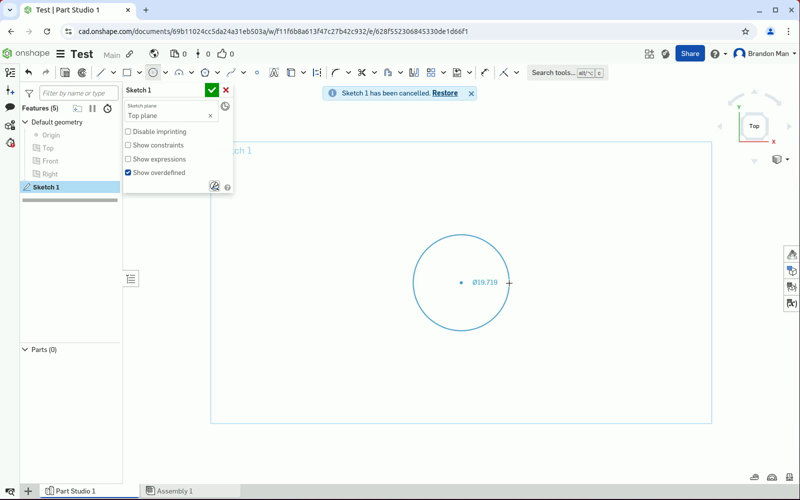
click(509, 282)
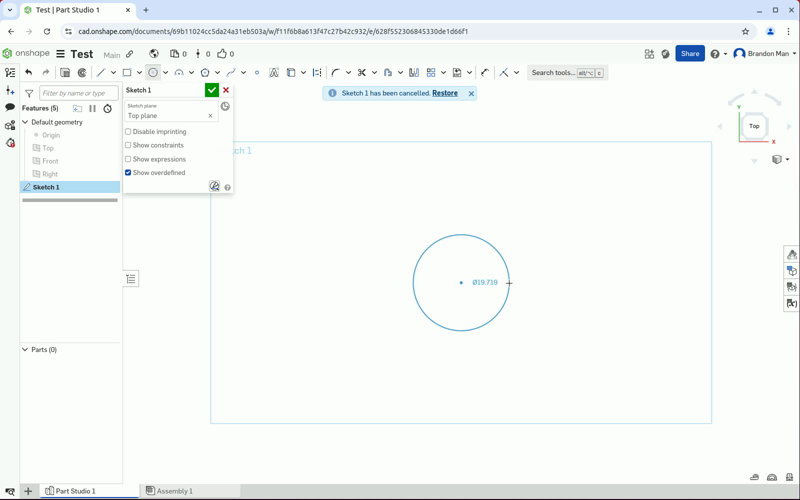
key(esc)
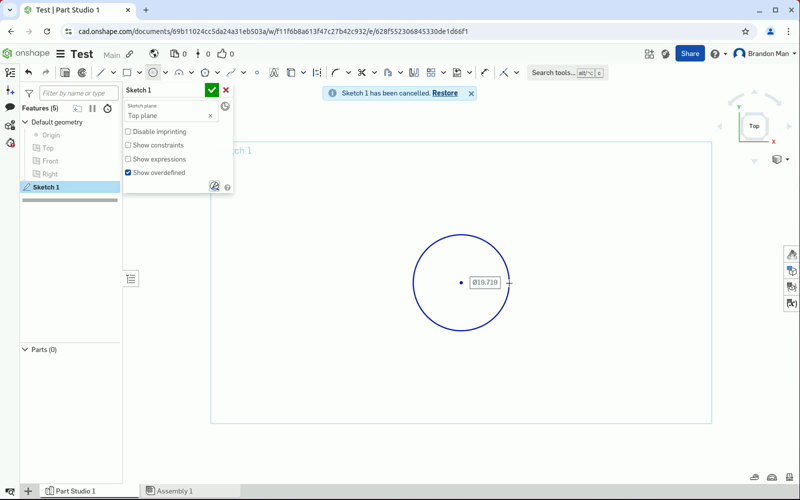
mouse_move(445, 292)
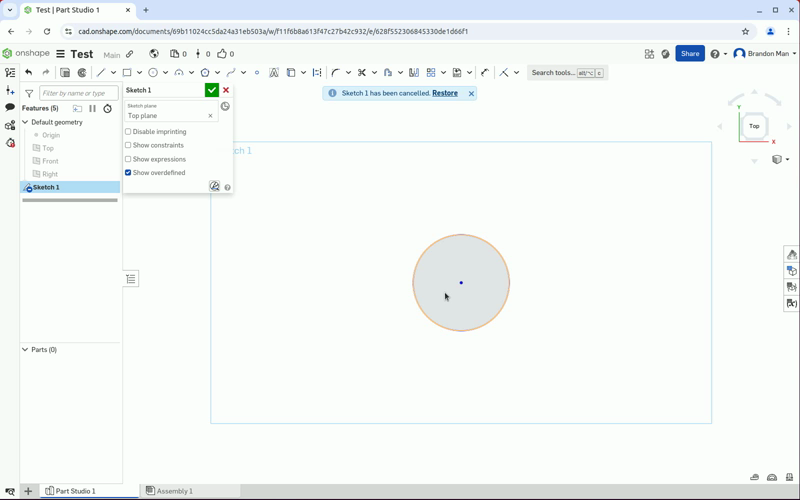
click(445, 292)
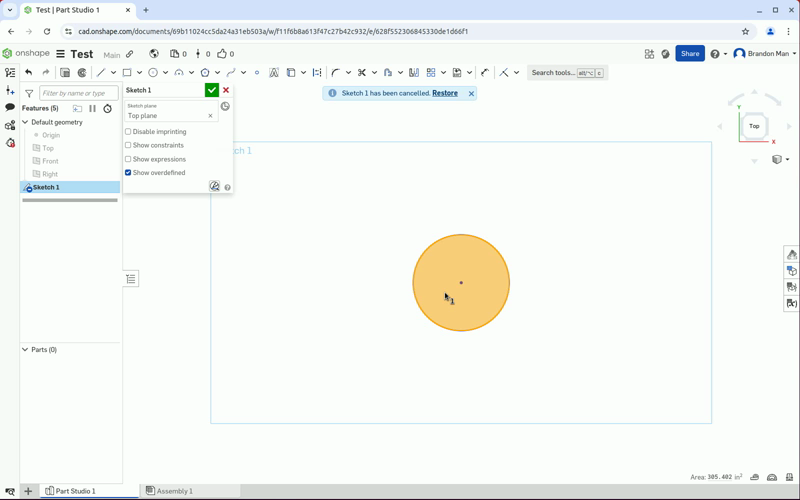
mouse_move(73, 352)
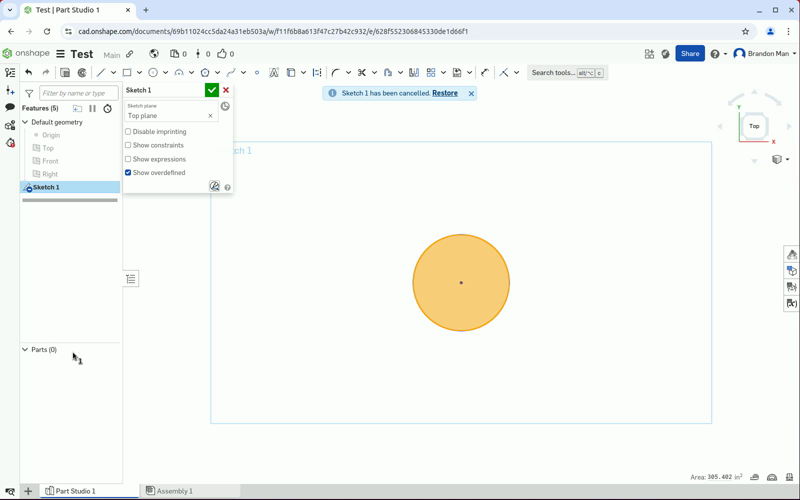
key(shift+y)
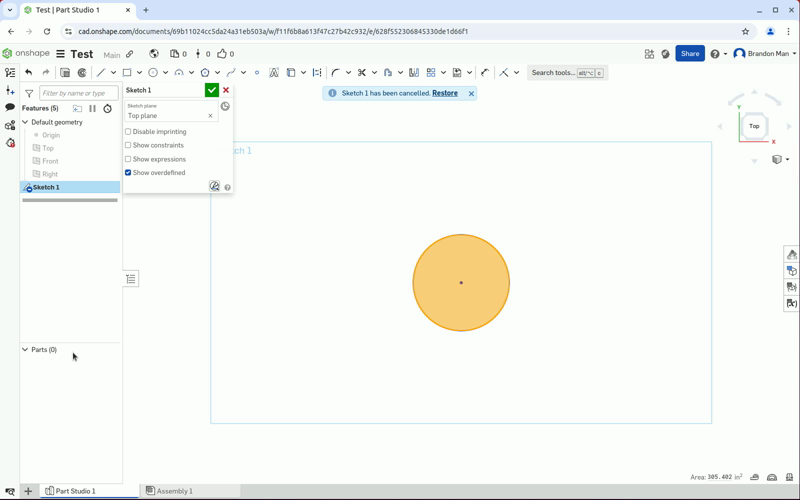
key(shift+e)
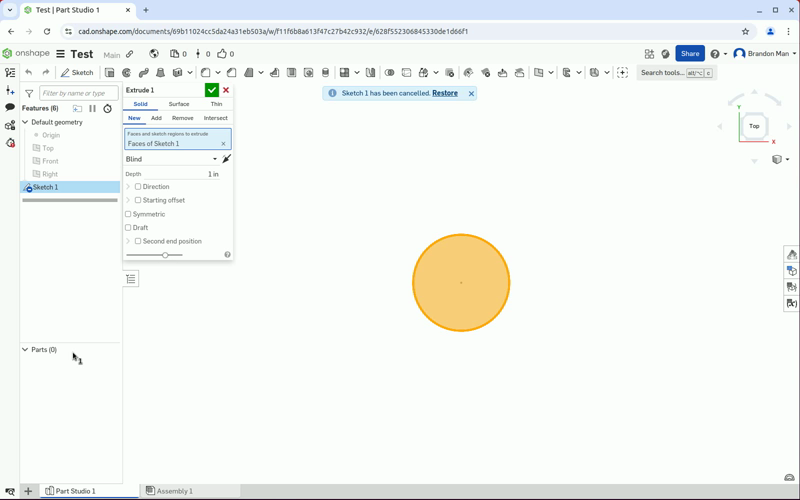
mouse_move(143, 106)
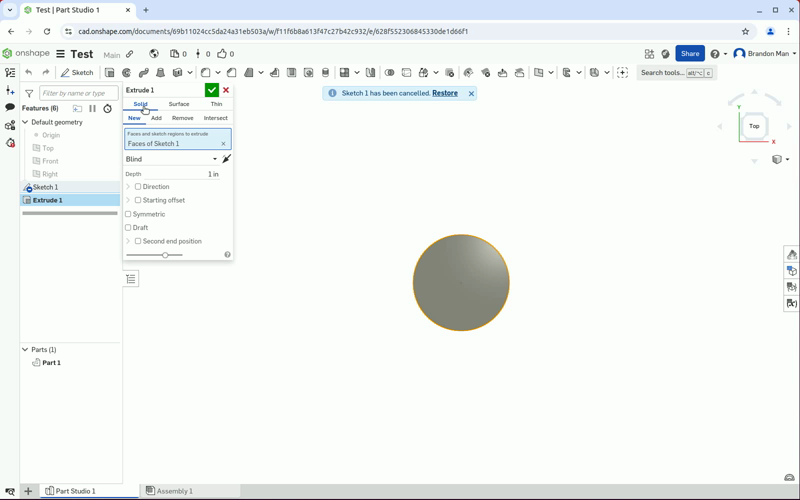
click(143, 106)
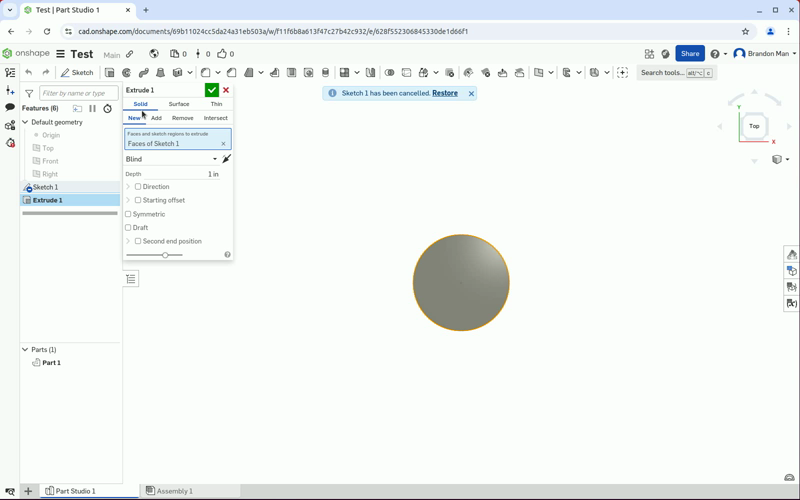
mouse_move(137, 120)
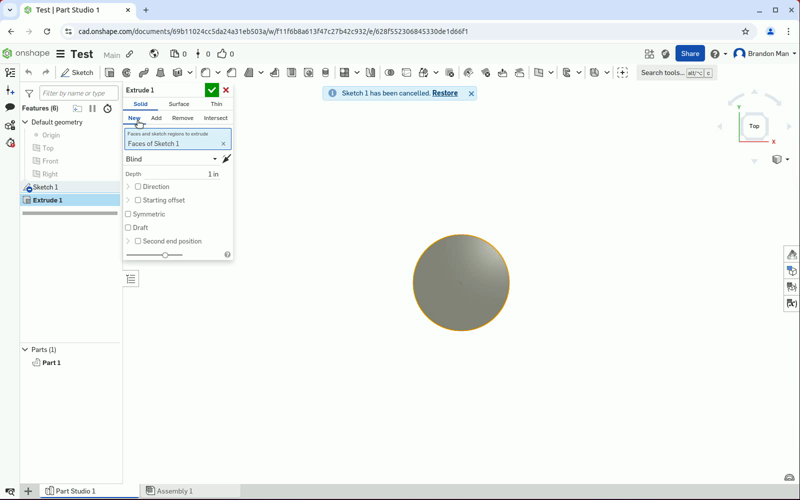
click(137, 120)
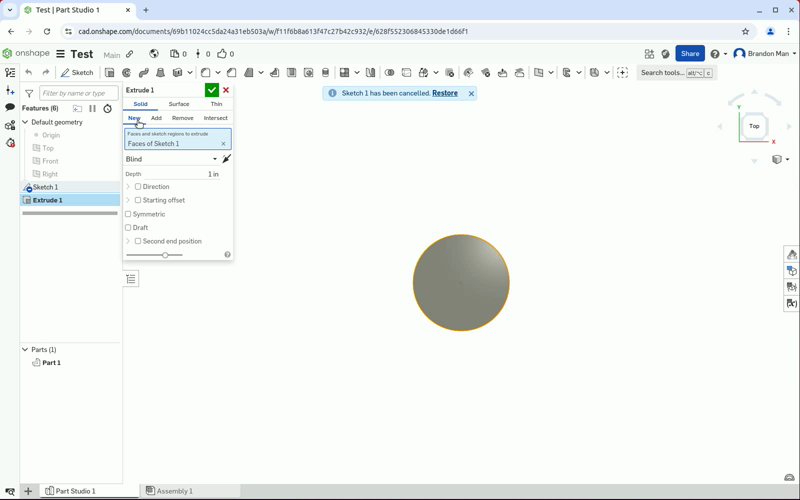
key(tab, 4)
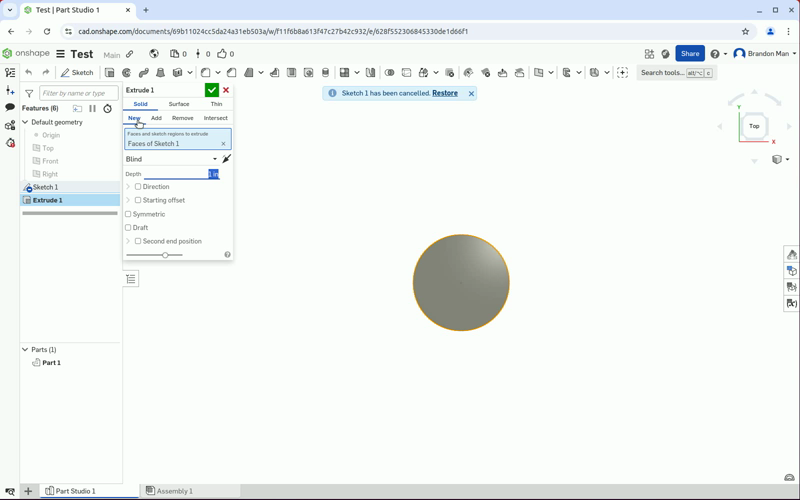
text(26.478)
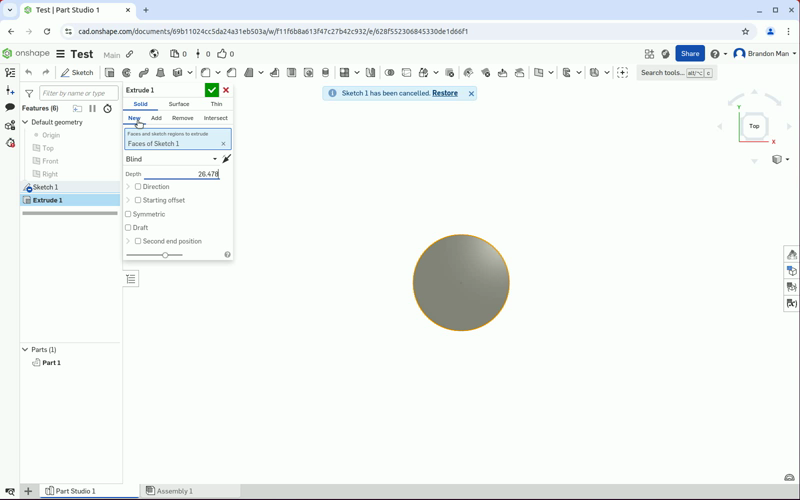
key(tab, 3)
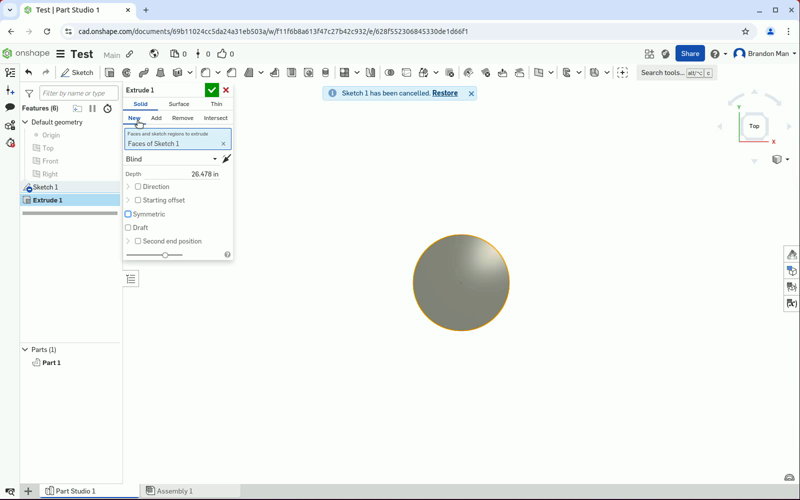
key(space)
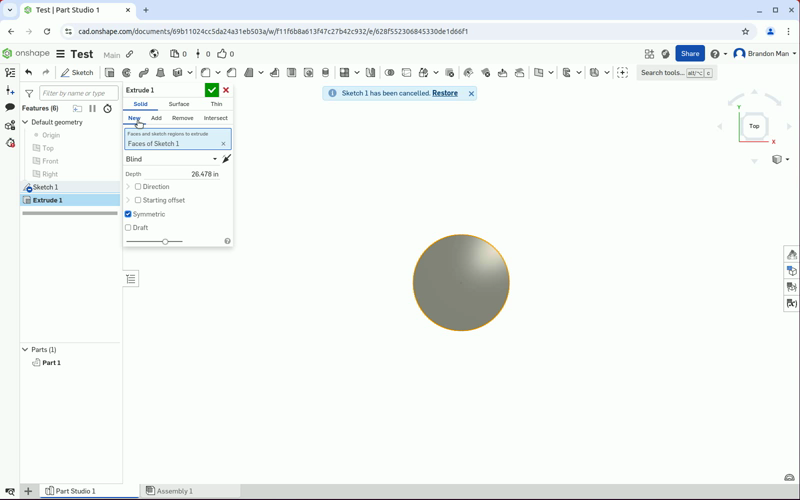
key(enter)
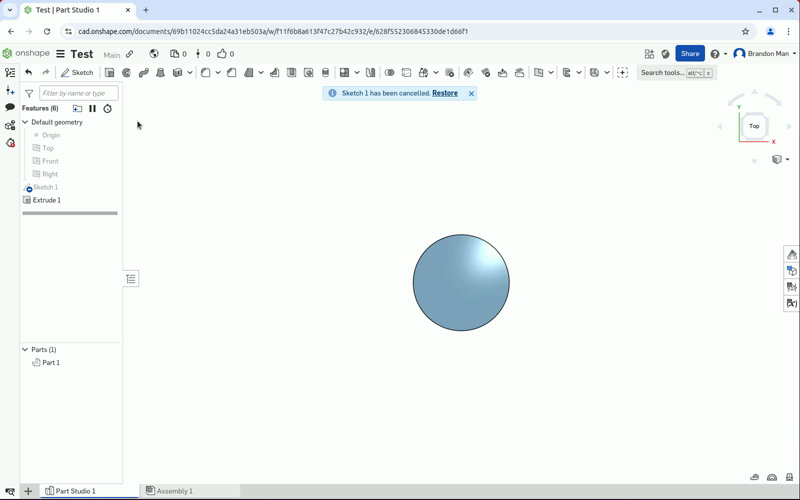
key(shift+h)
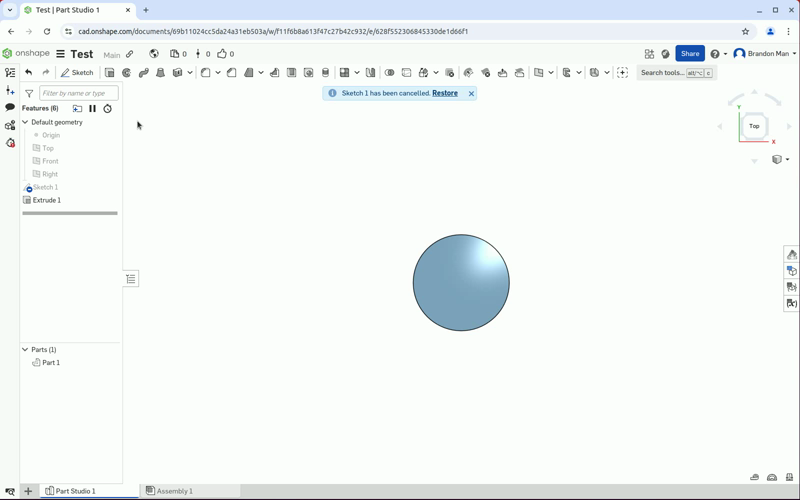
key(shift+h)
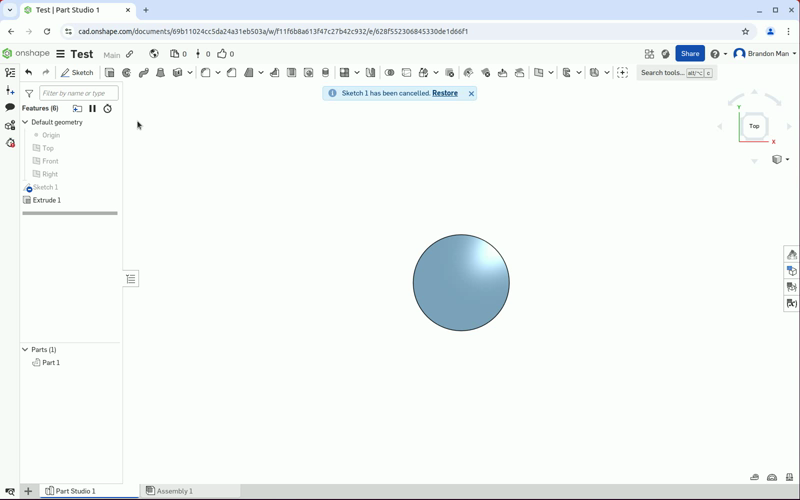
mouse_move(73, 189)
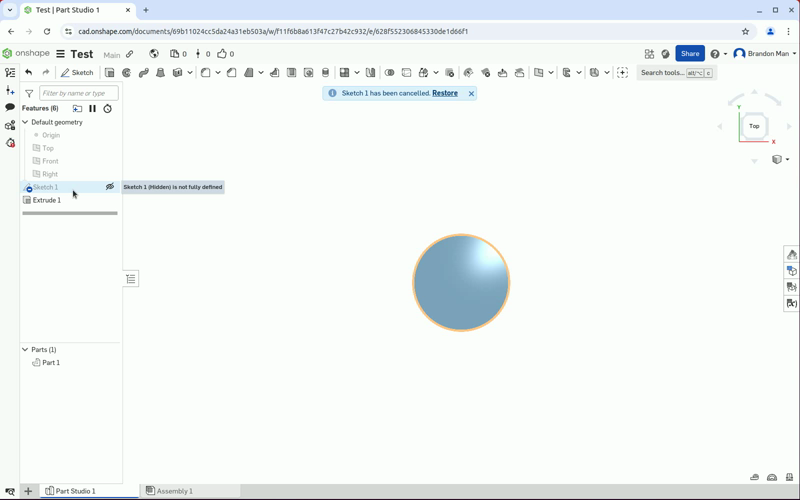
click(73, 189)
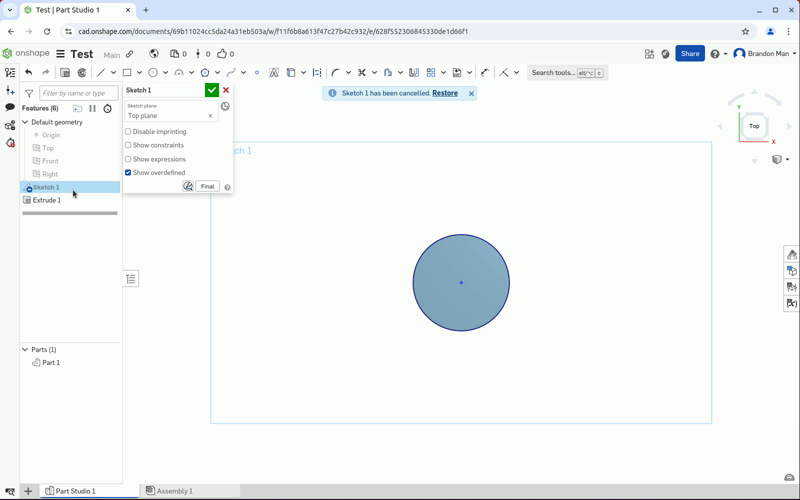
mouse_move(229, 92)
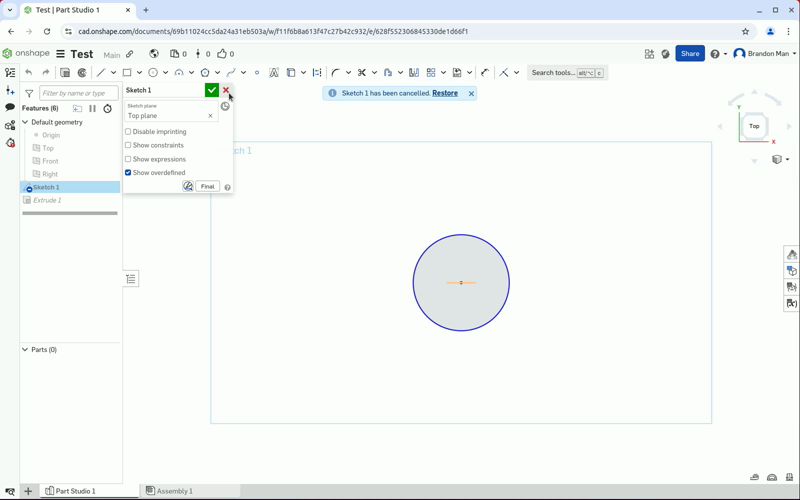
click(229, 92)
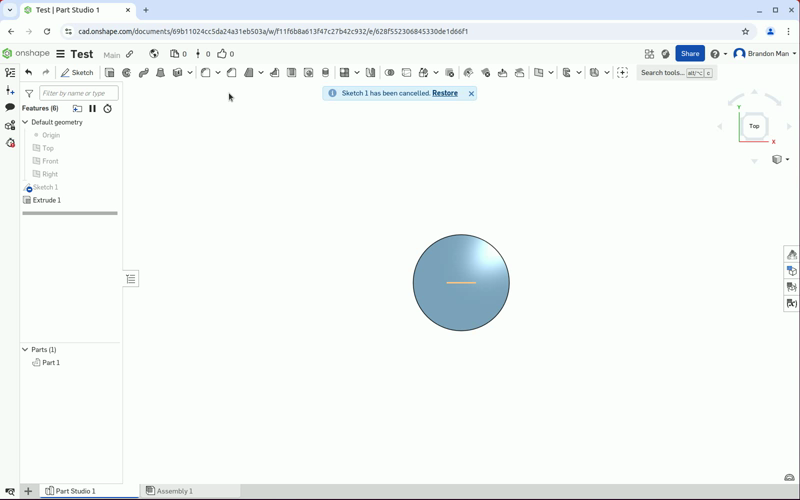
mouse_move(73, 352)
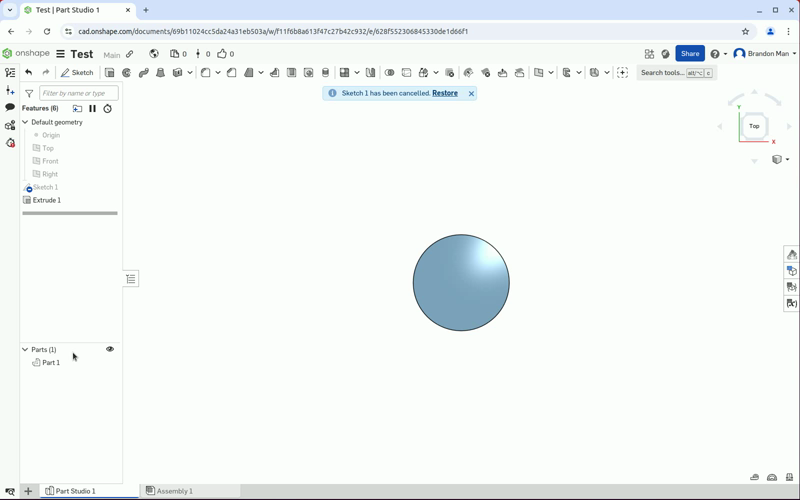
key(y)
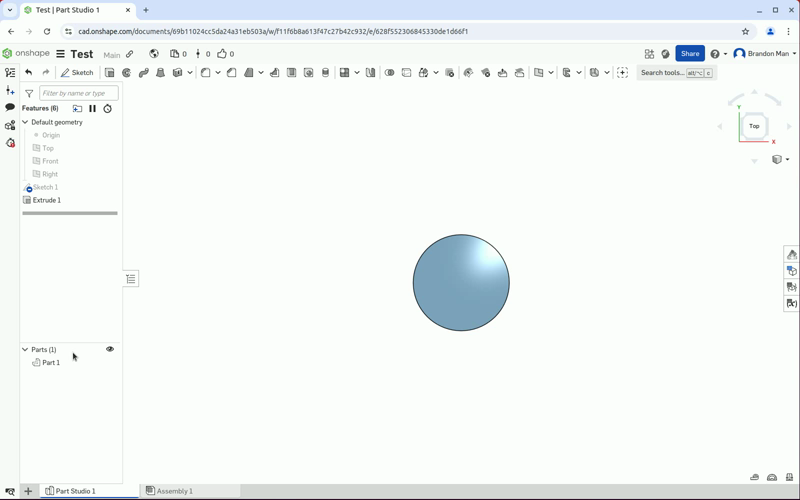
key(shift+p)
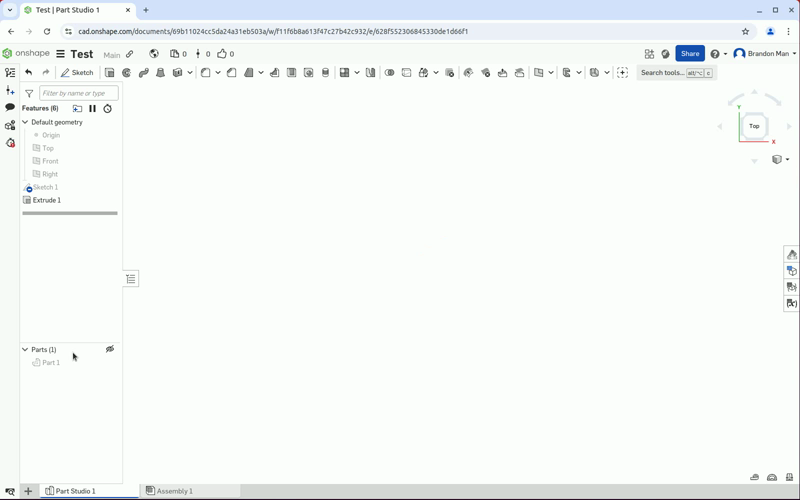
key(space)
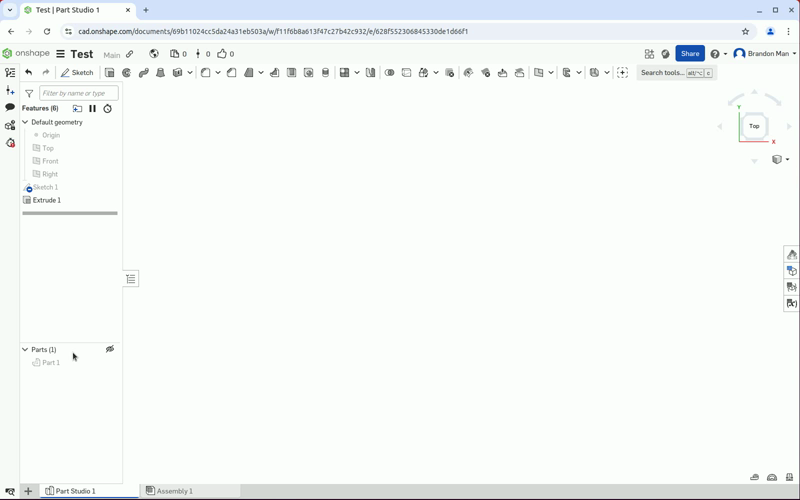
key_down(shift)
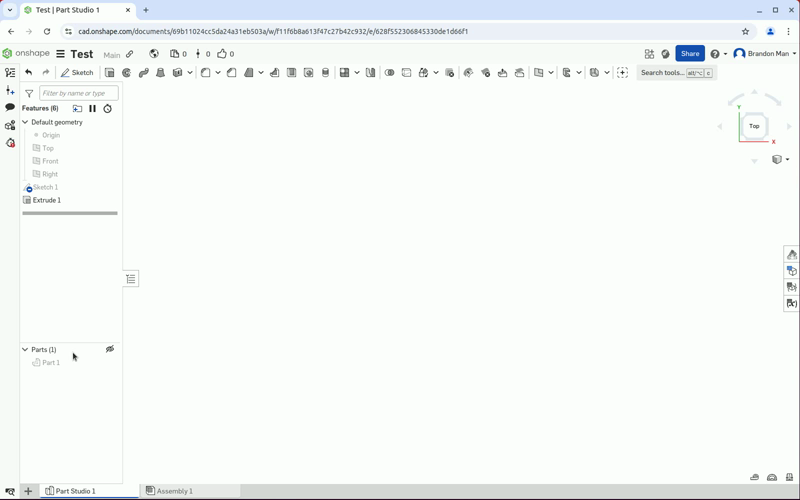
key(up)
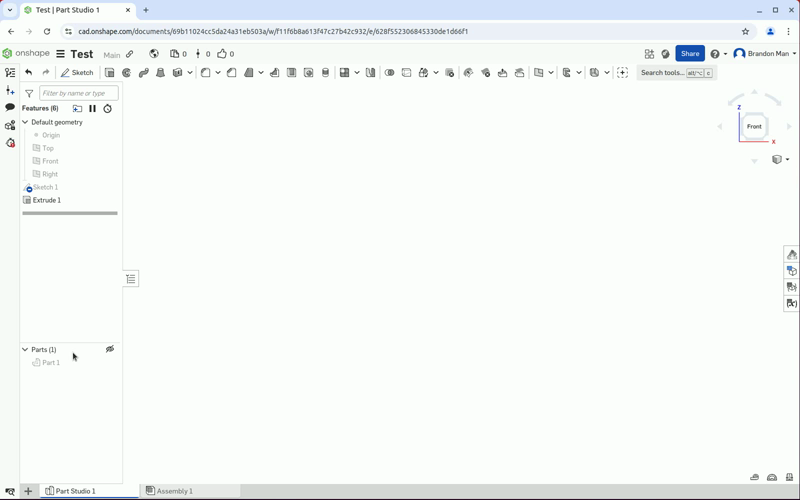
key_up(shift)
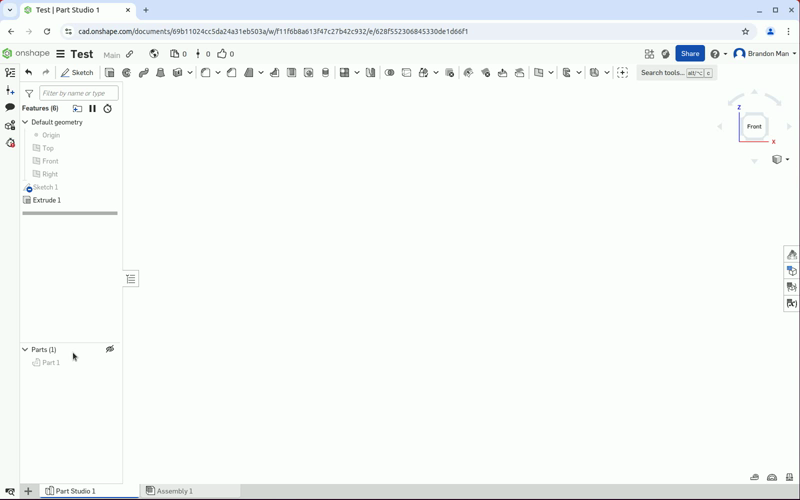
key(space)
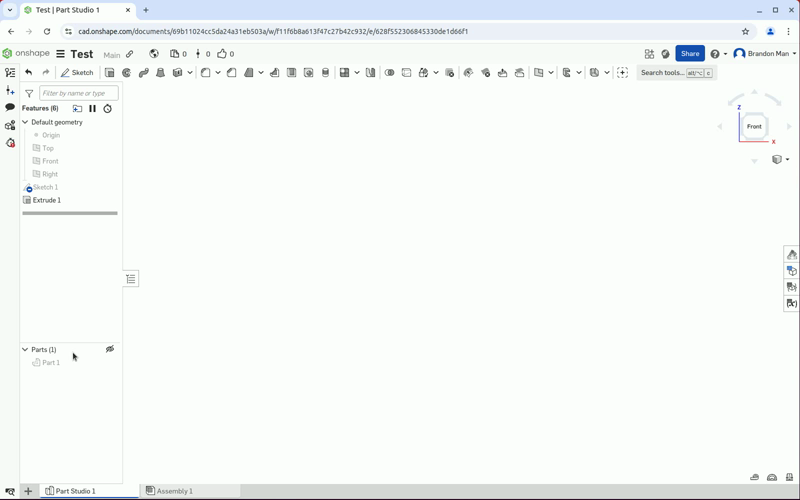
key_down(shift)
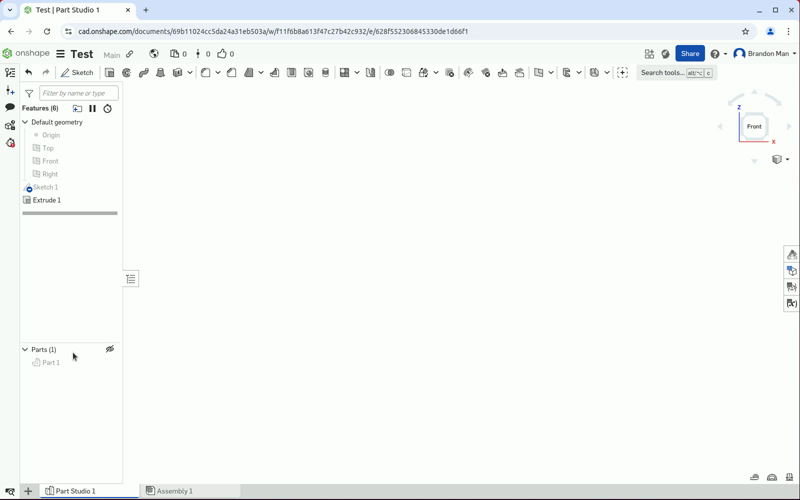
key(left)
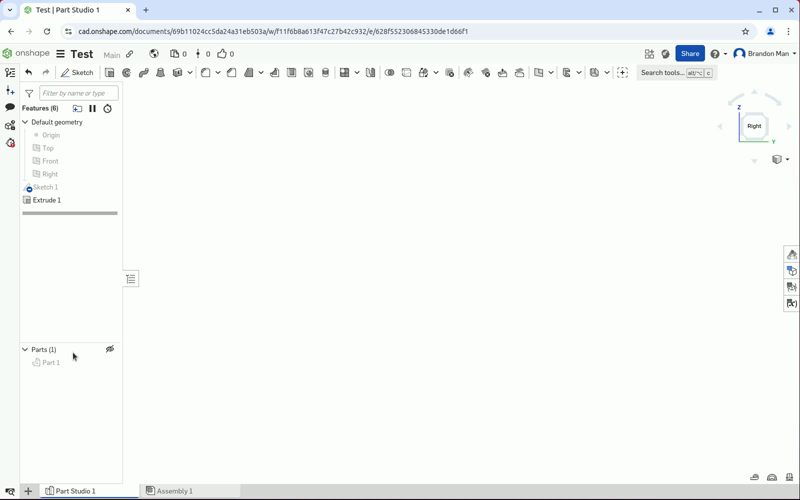
key_up(shift)
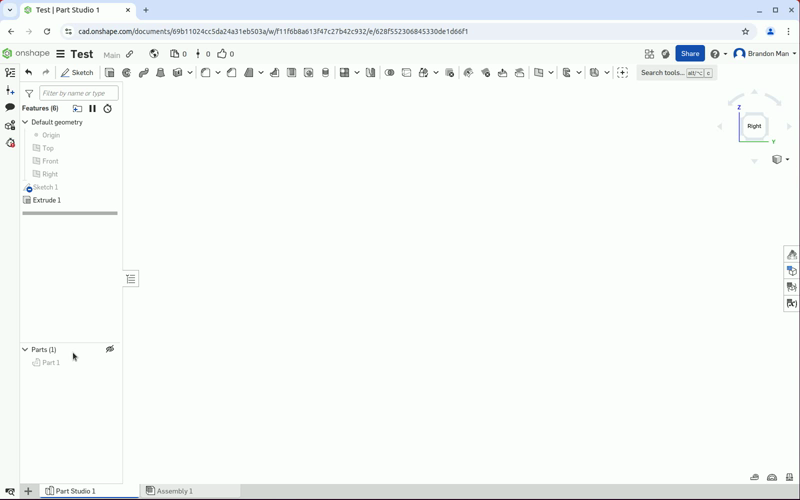
mouse_move(73, 352)
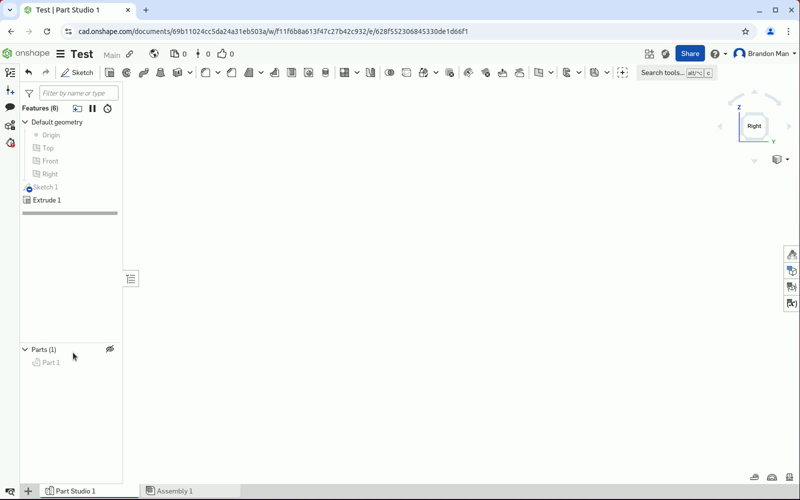
key(shift+y)
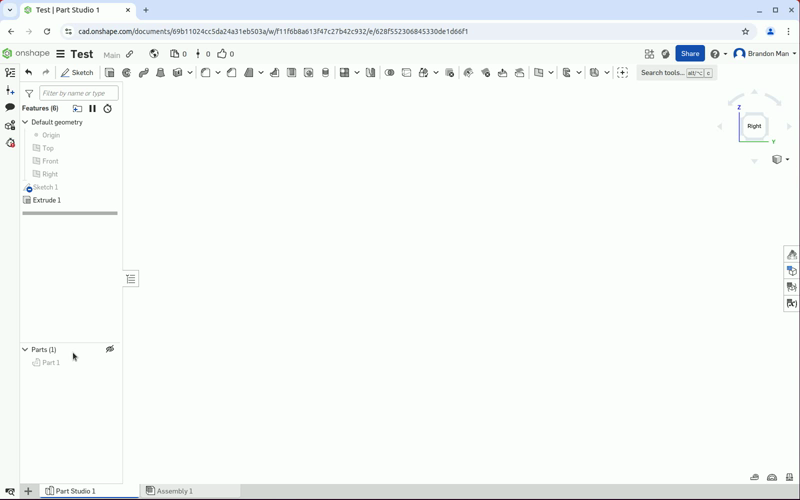
key(shift+s)
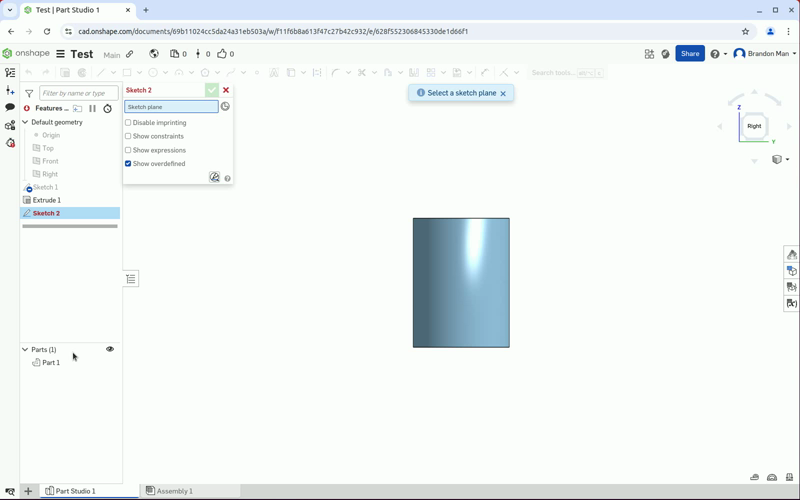
mouse_move(73, 176)
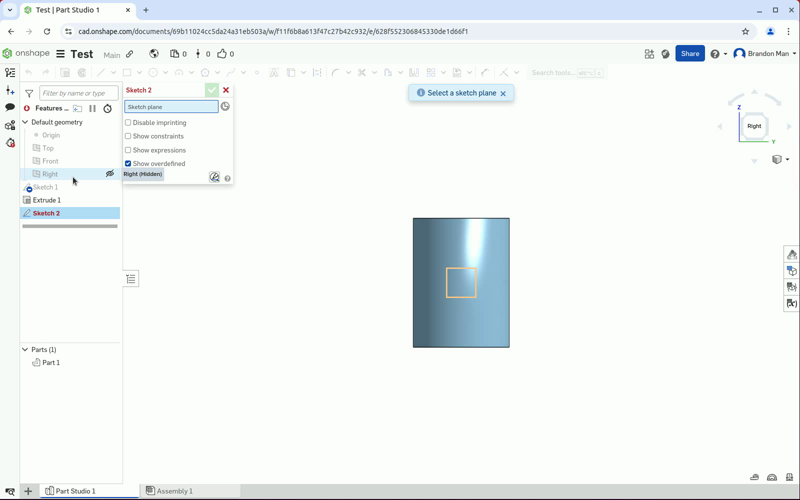
click(73, 176)
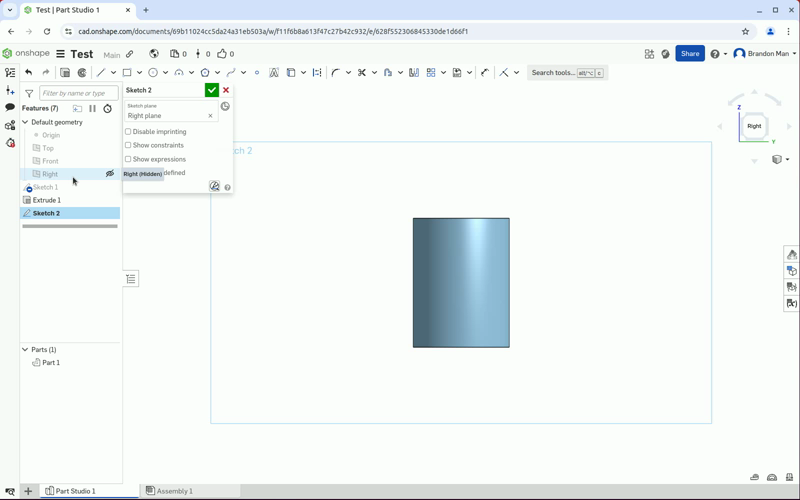
mouse_move(73, 352)
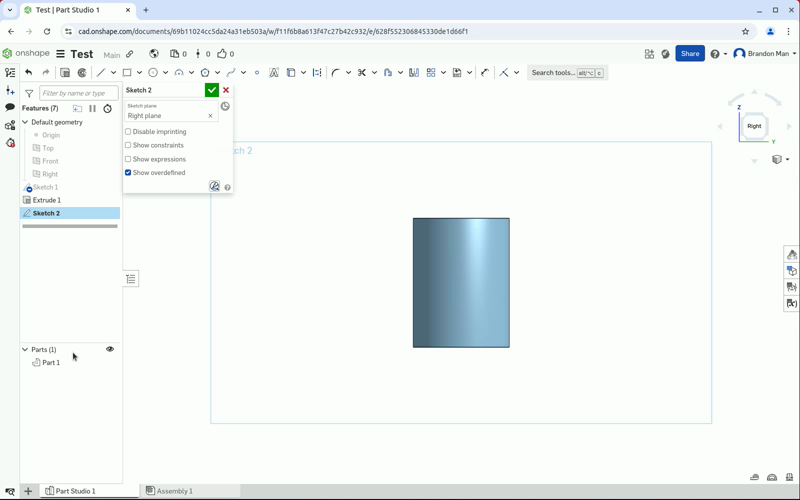
key(y)
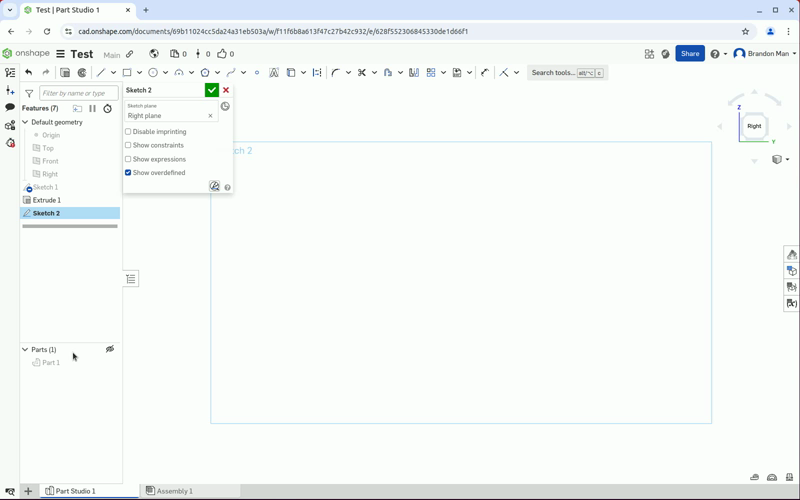
key(c)
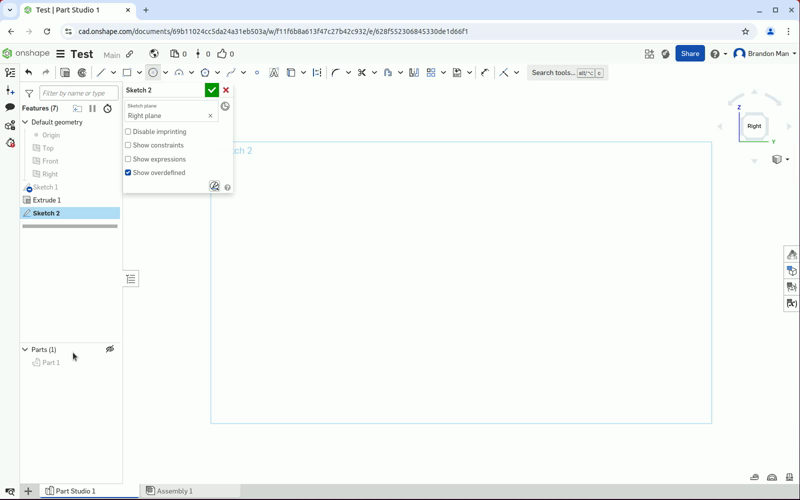
key_down(shift)
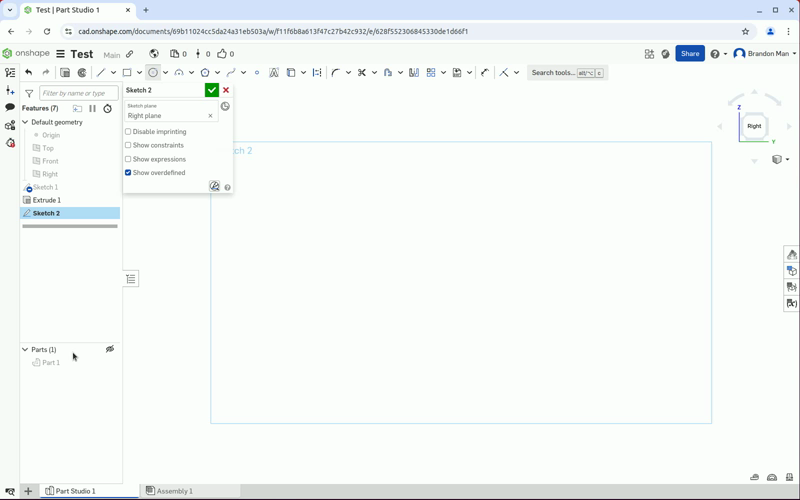
mouse_move(461, 330)
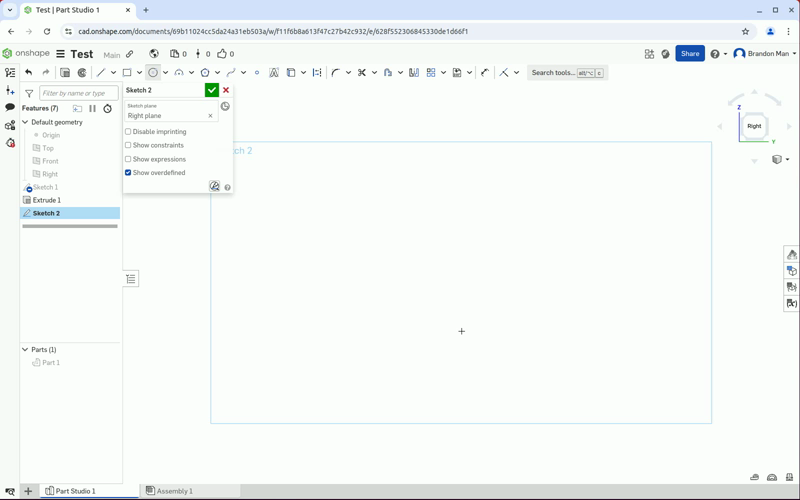
click(461, 330)
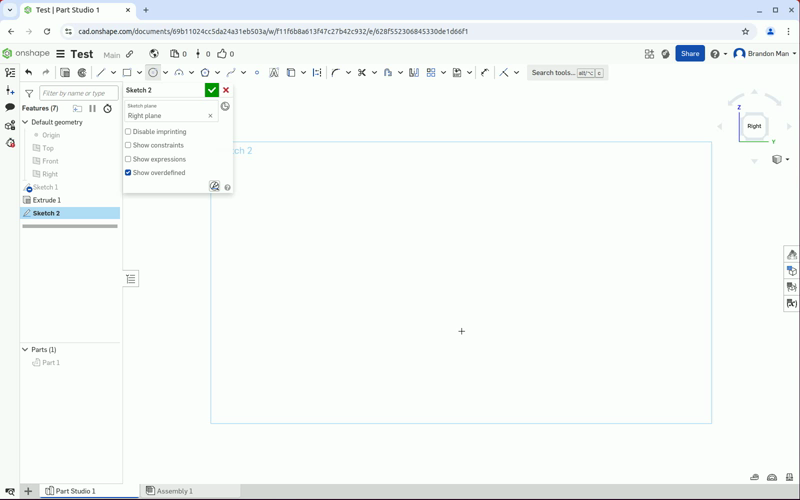
key_up(shift)
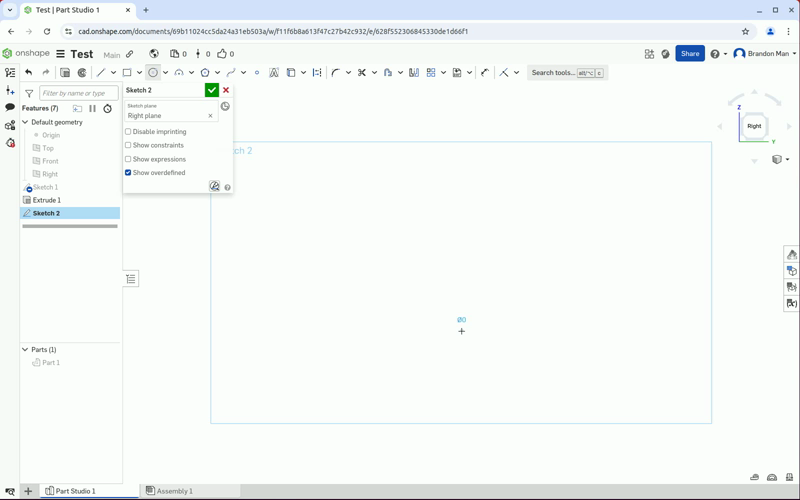
mouse_move(503, 330)
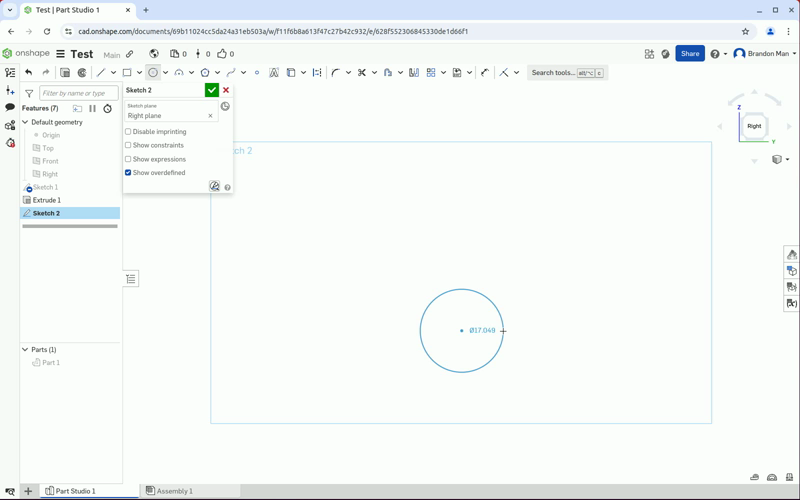
click(503, 330)
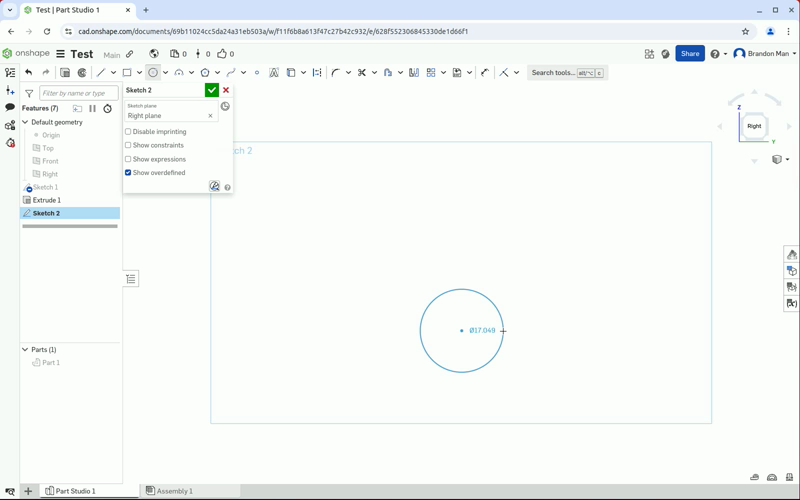
key(esc)
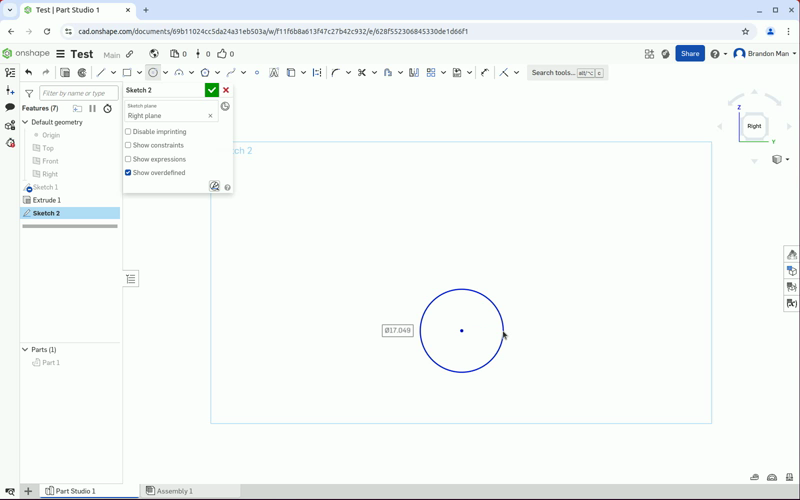
mouse_move(435, 348)
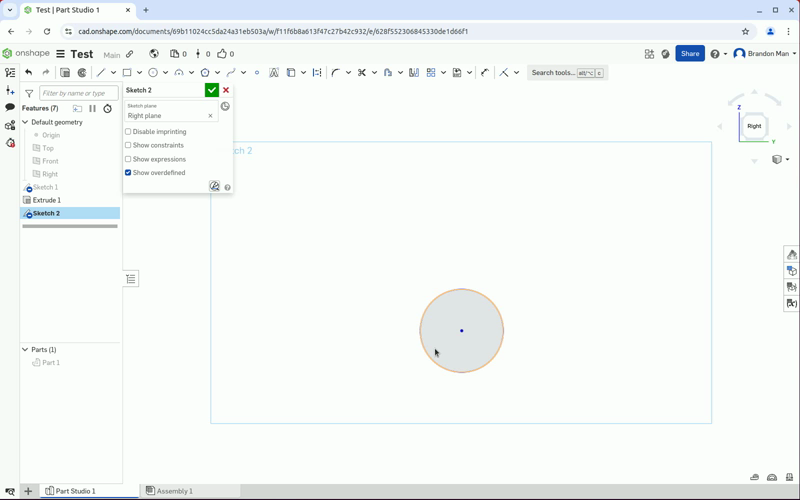
click(435, 348)
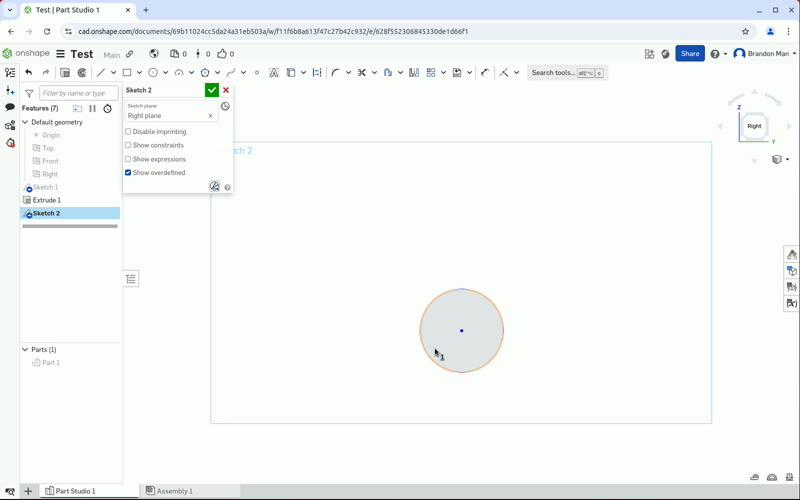
mouse_move(73, 352)
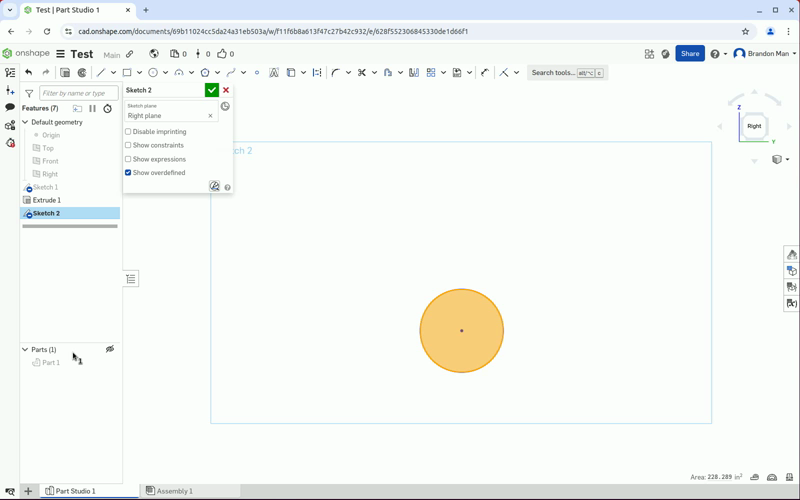
key(shift+y)
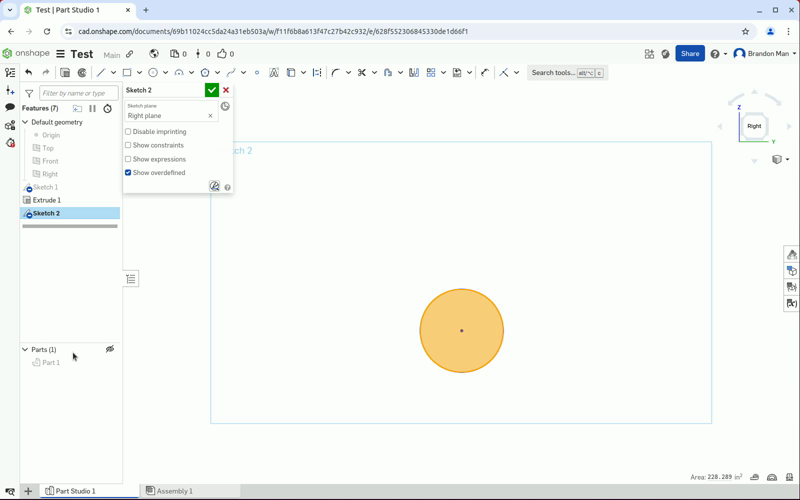
key(shift+e)
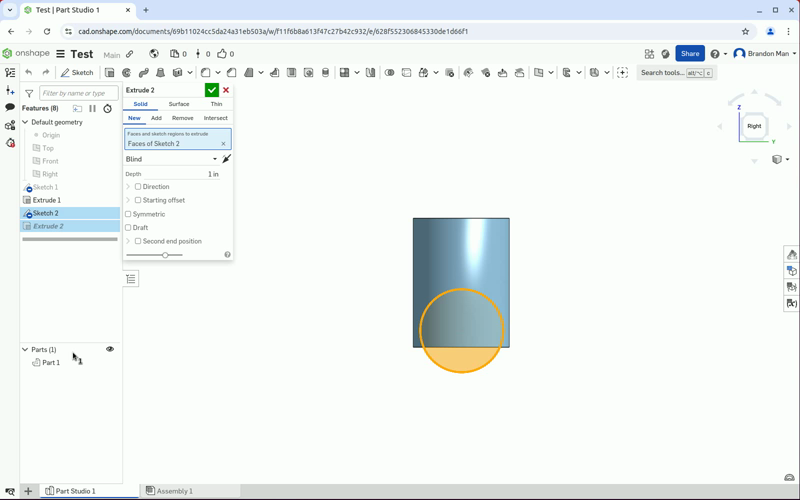
mouse_move(143, 106)
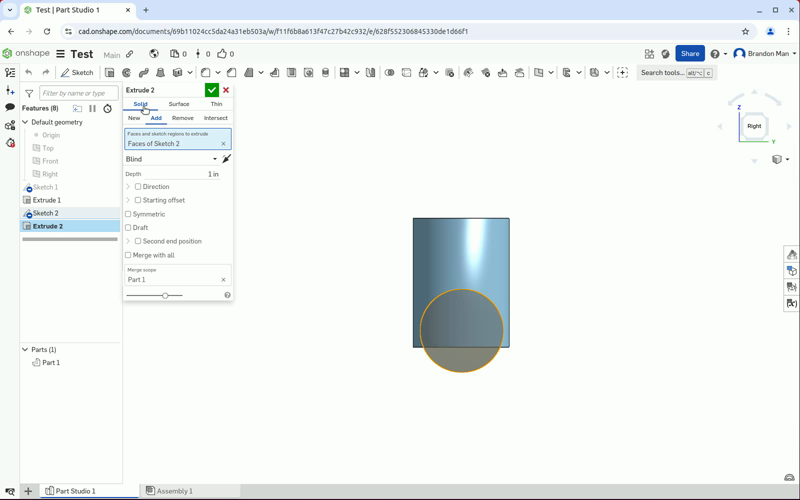
click(143, 106)
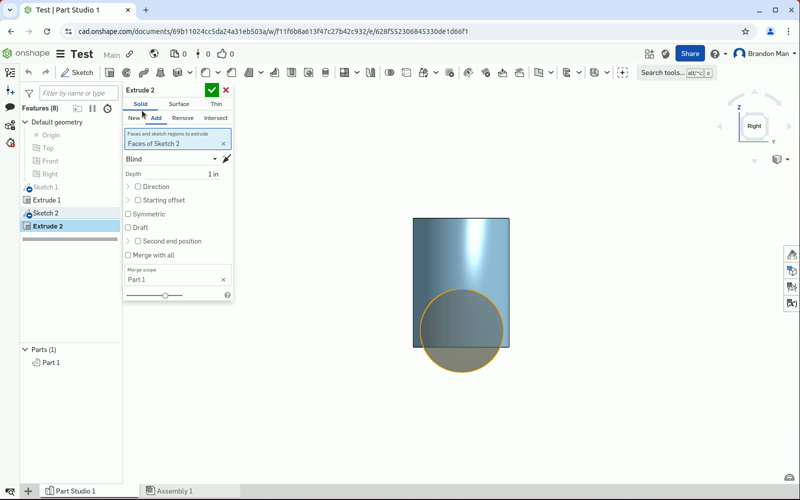
mouse_move(137, 120)
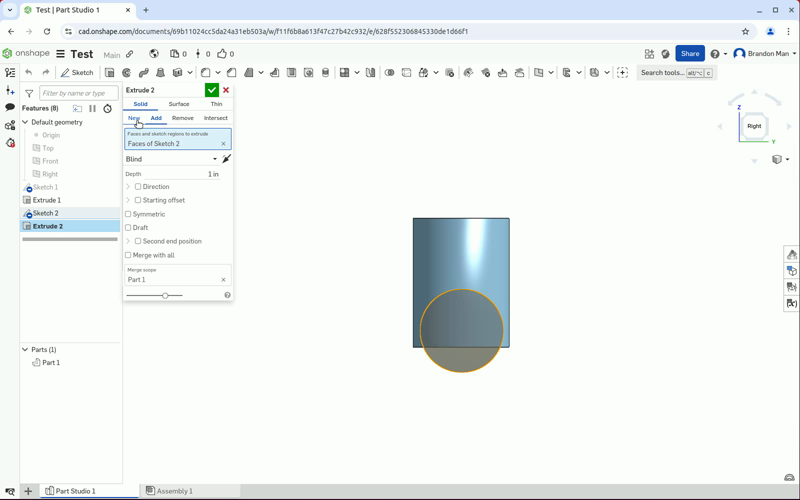
click(137, 120)
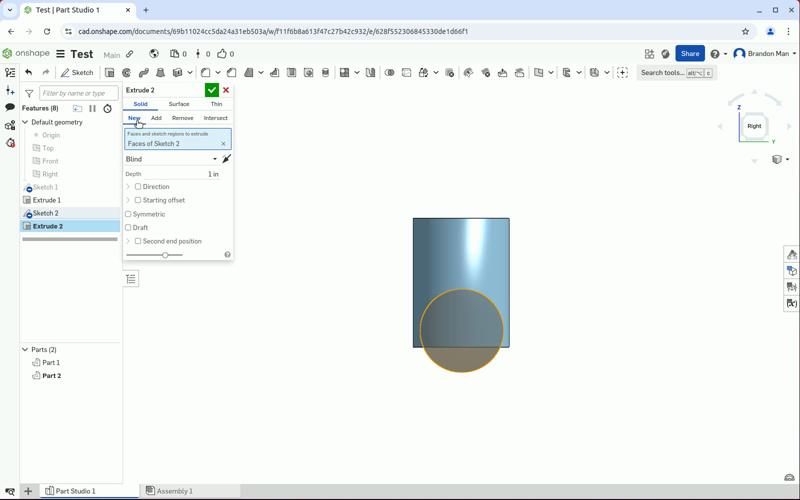
key(tab, 4)
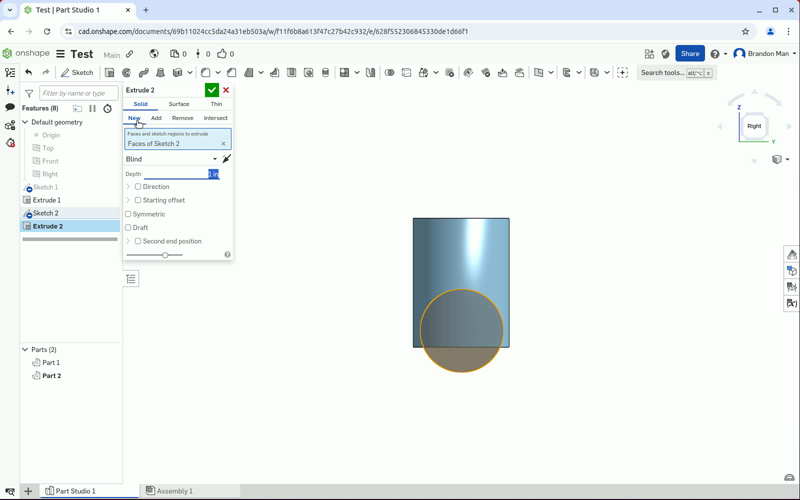
text(19.738)
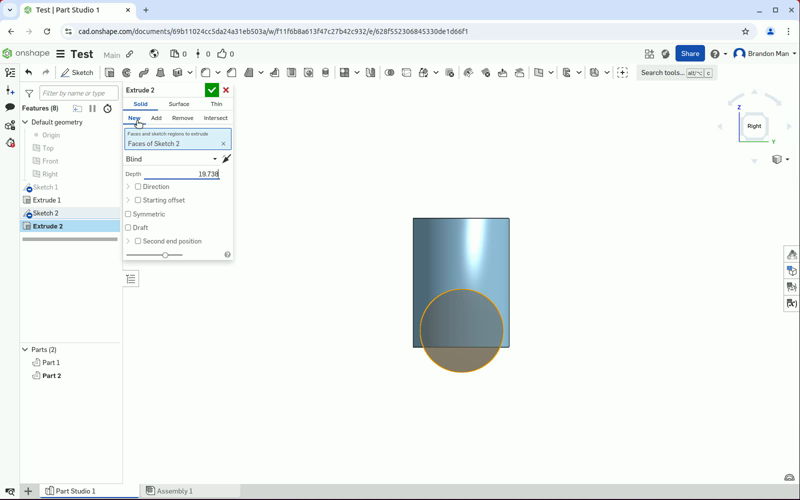
key(tab, 3)
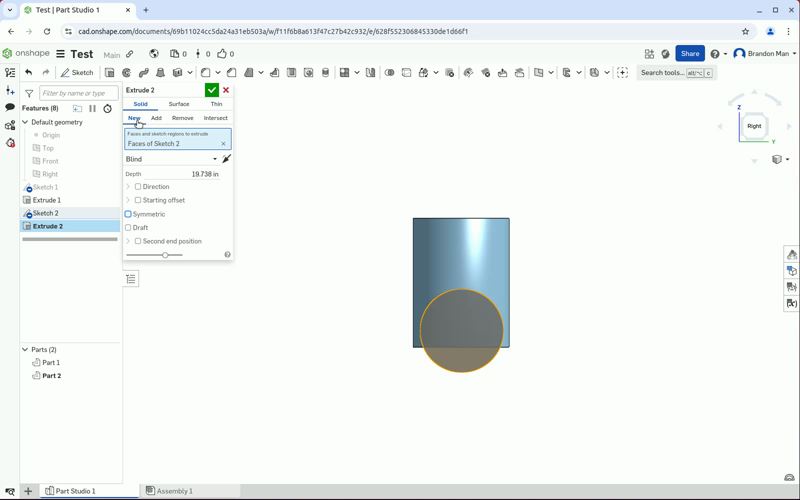
key(space)
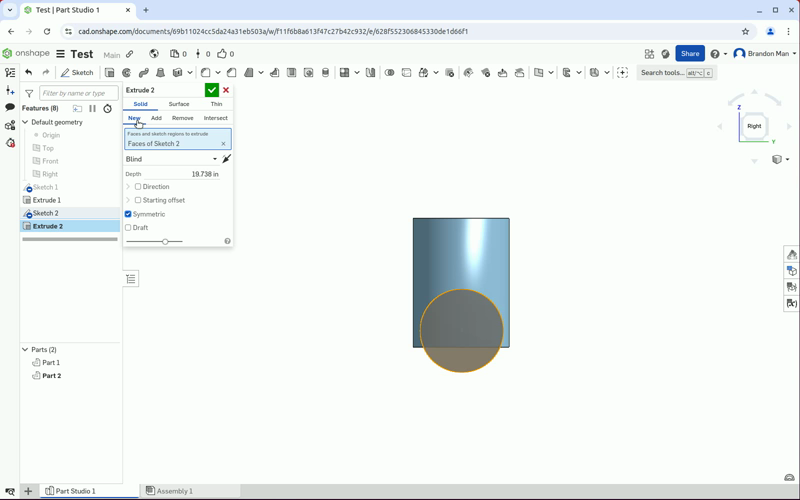
key(enter)
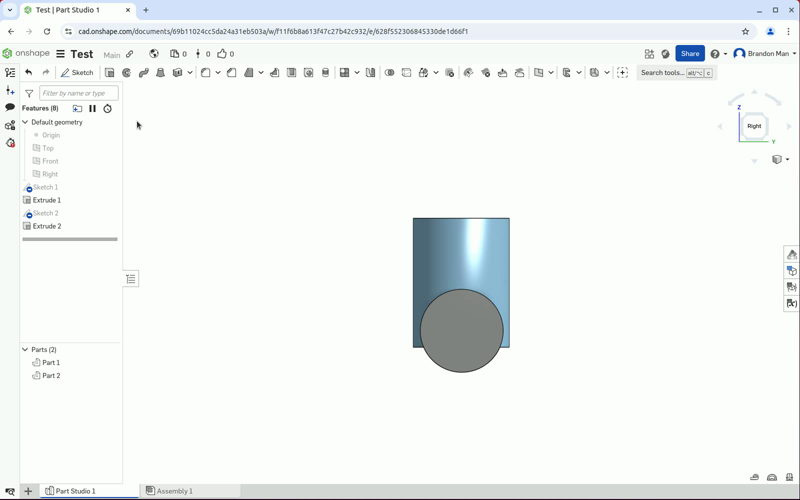
key(shift+h)
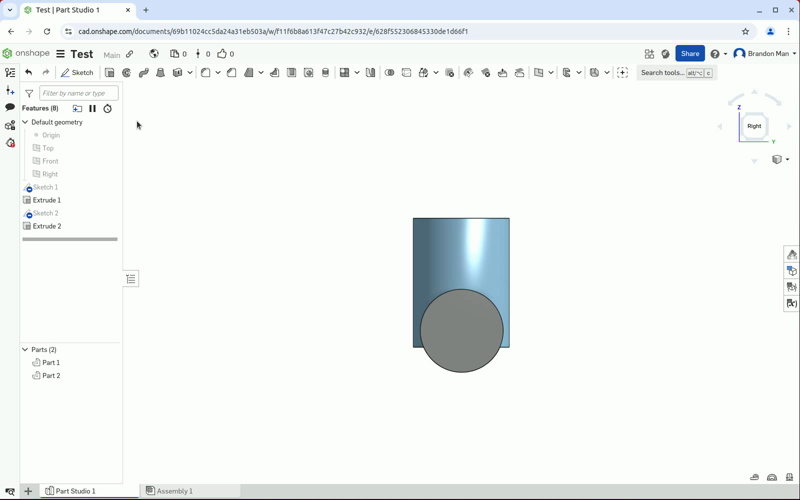
key(shift+h)
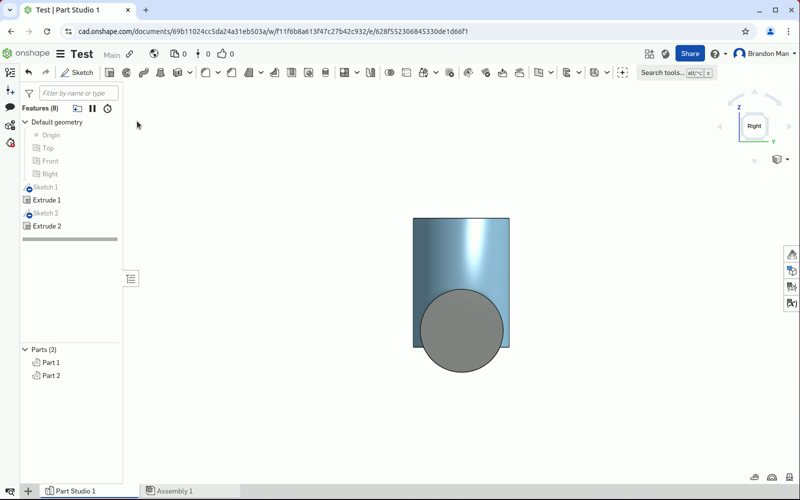
mouse_move(73, 189)
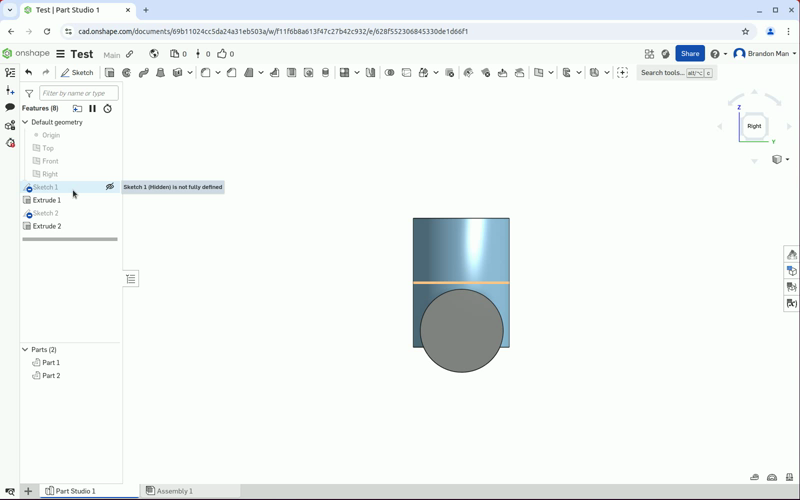
click(73, 189)
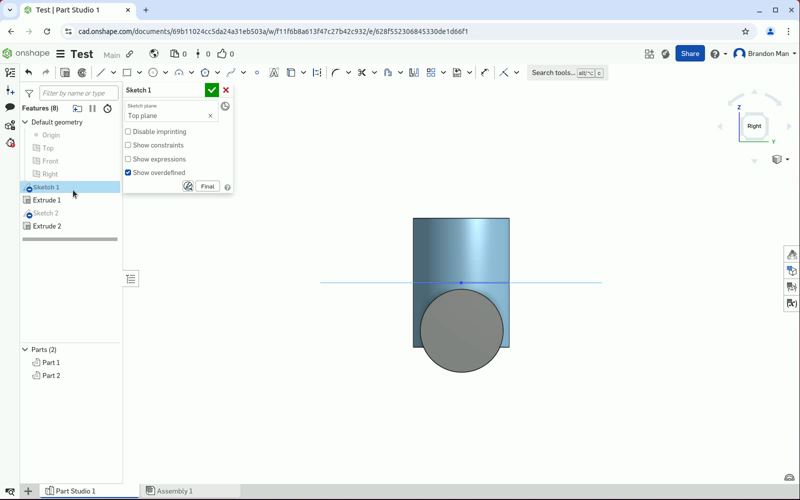
mouse_move(229, 92)
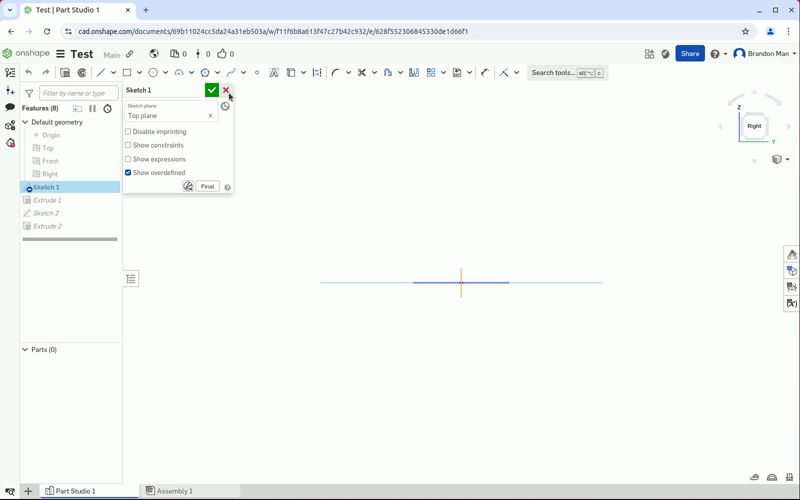
click(229, 92)
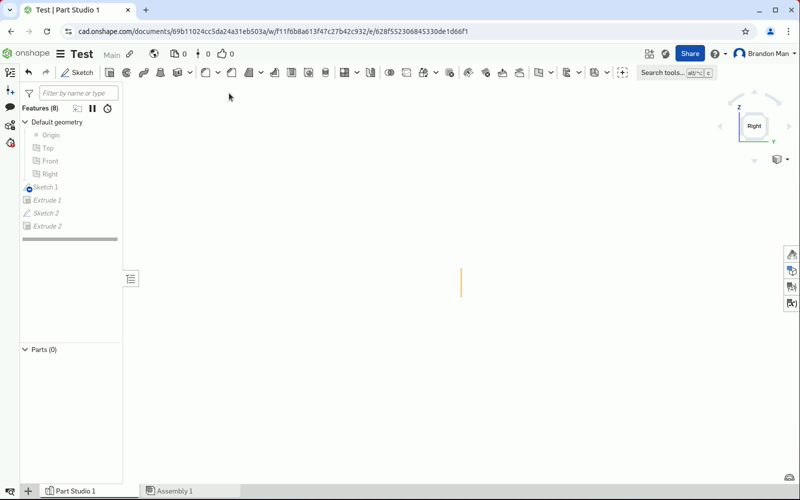
mouse_move(73, 352)
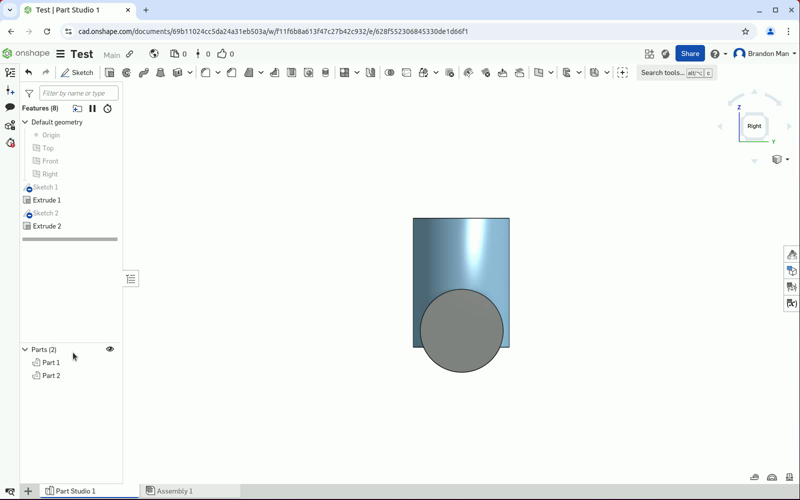
key(y)
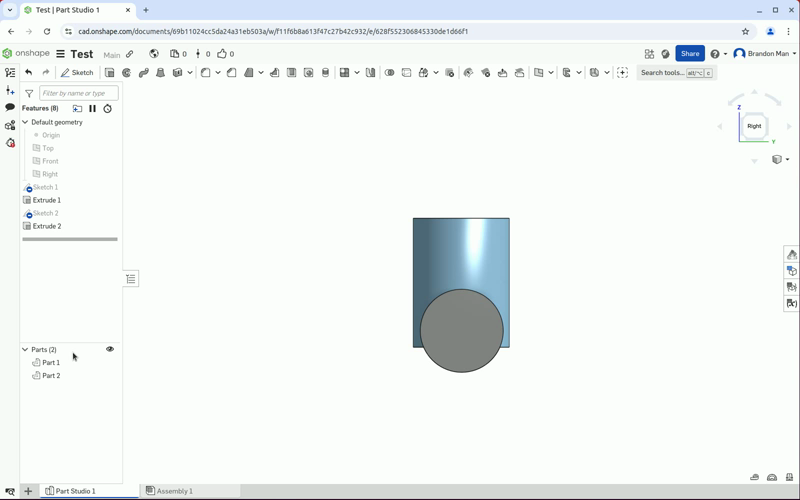
key(shift+p)
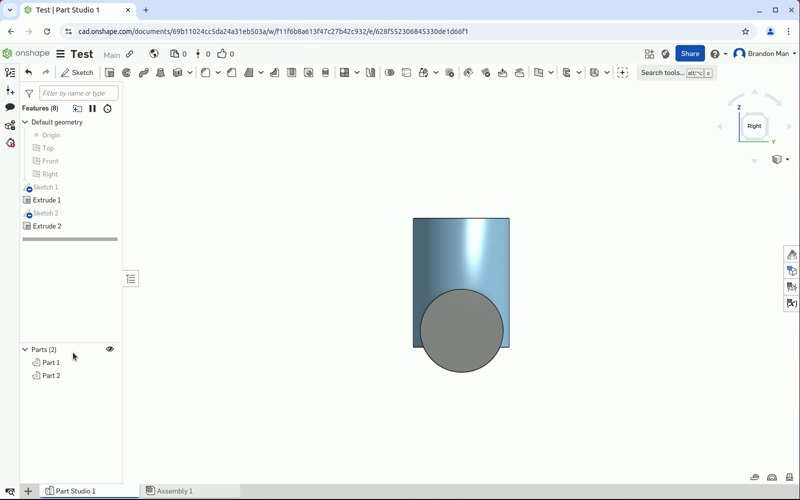
key(space)
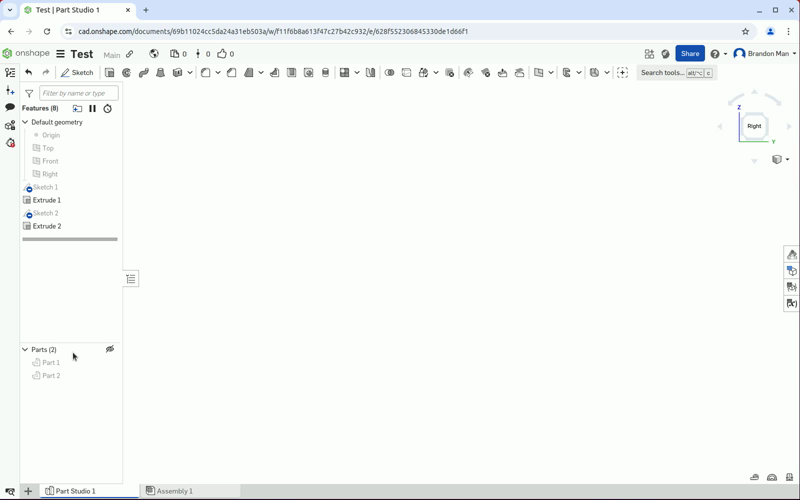
key_down(shift)
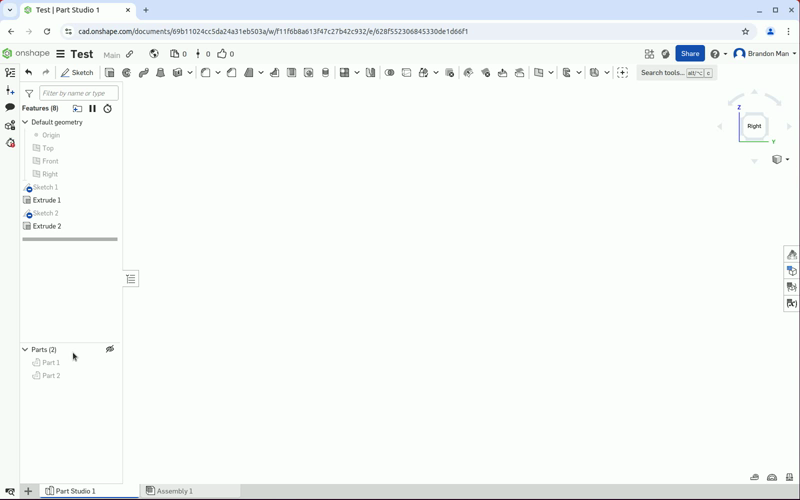
key(right)
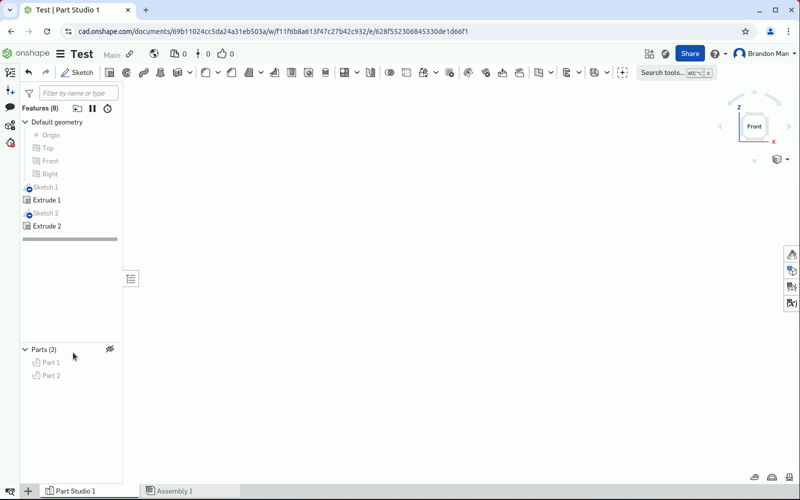
key_up(shift)
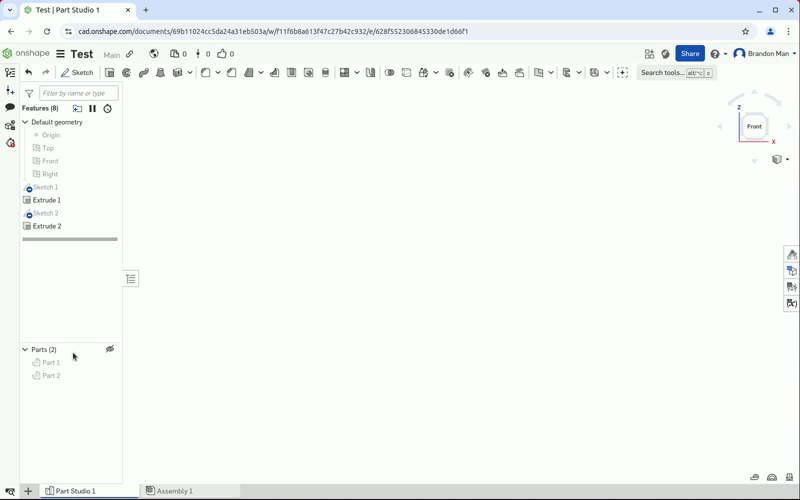
key(space)
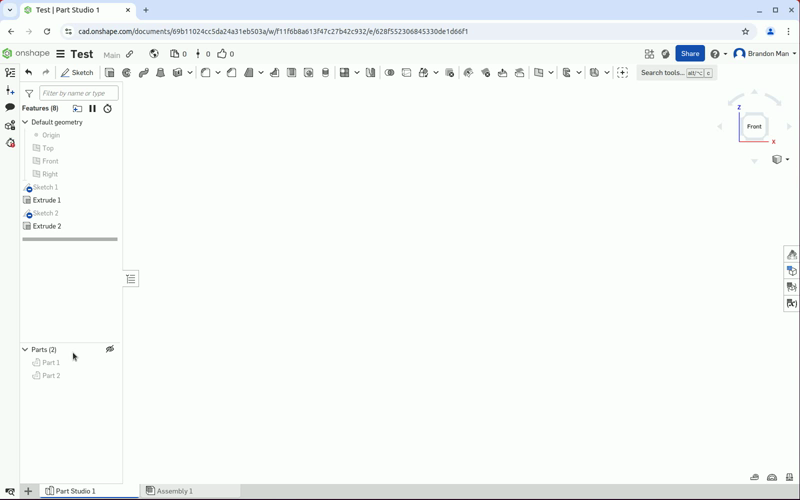
key_down(shift)
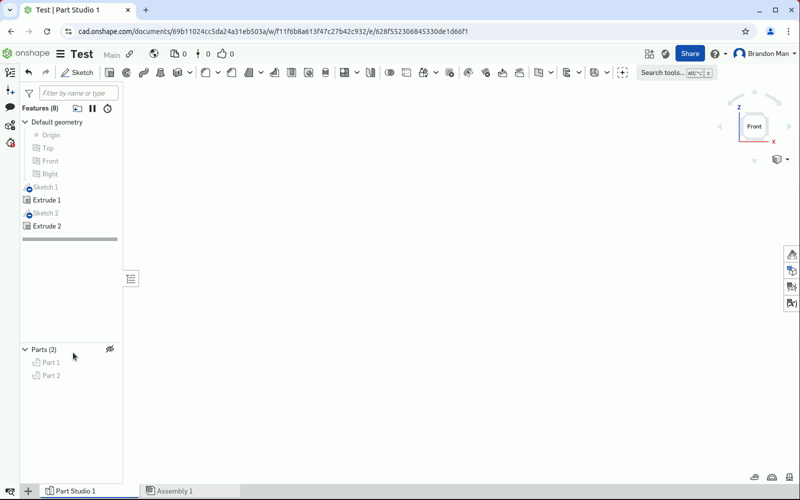
key(down)
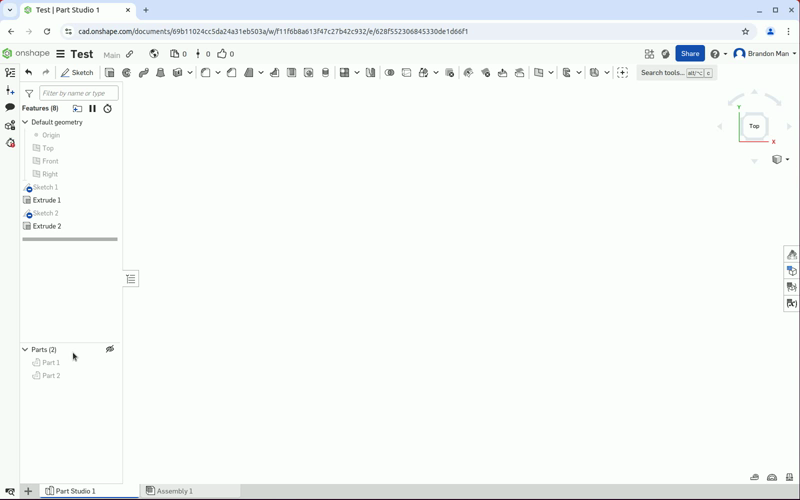
key_up(shift)
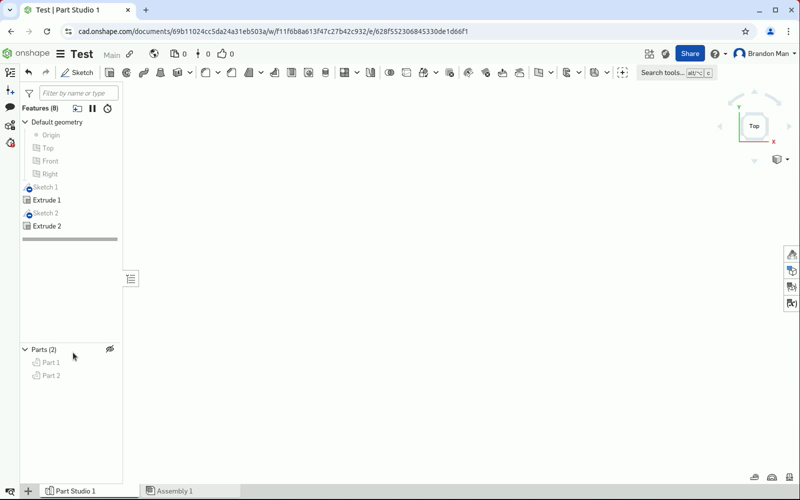
mouse_move(73, 352)
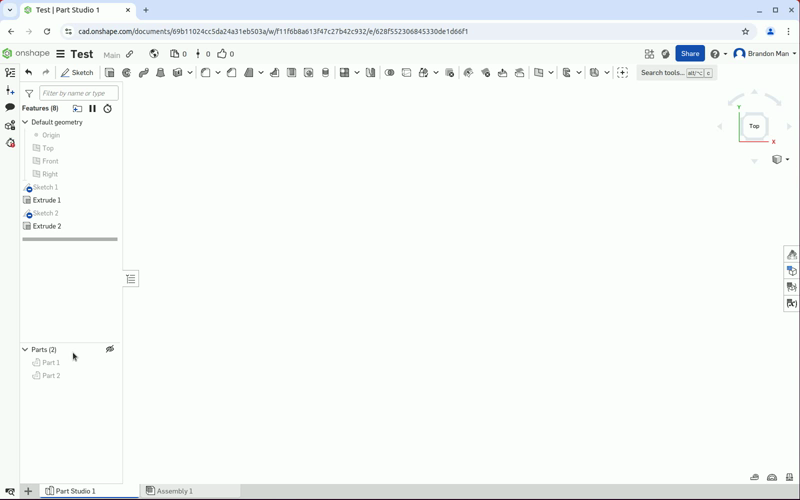
key(shift+y)
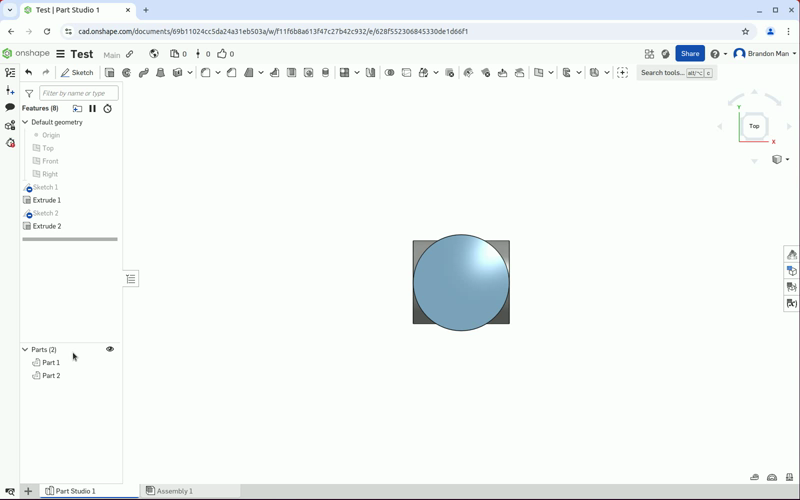
mouse_move(541, 75)
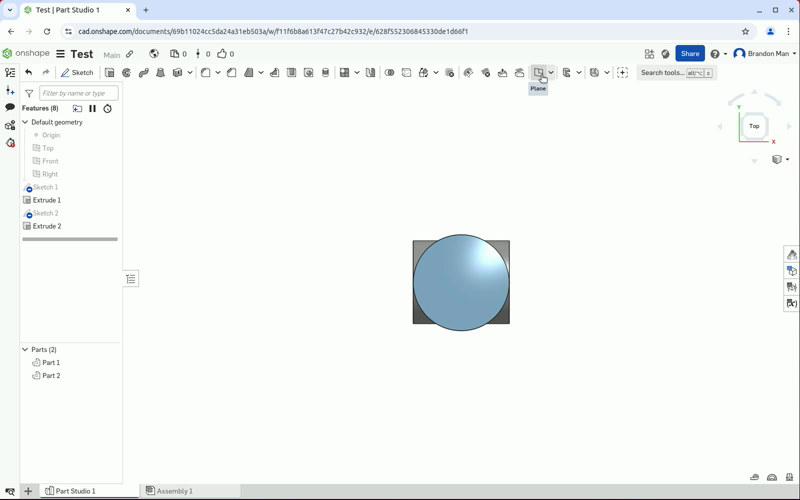
click(541, 75)
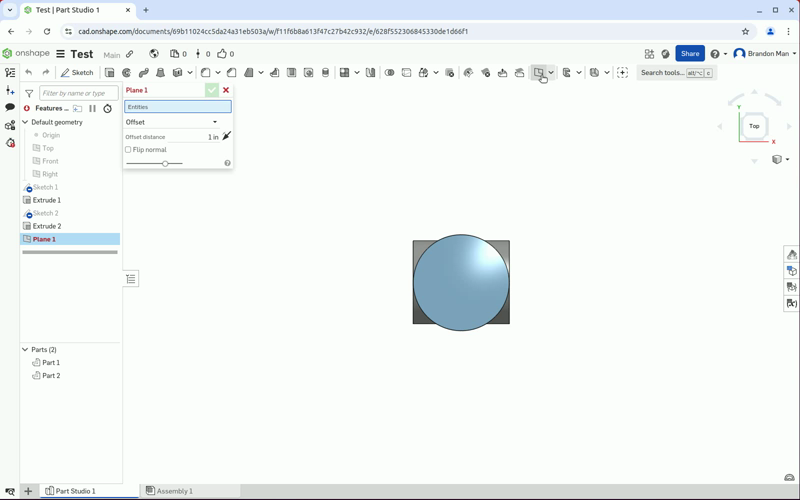
mouse_move(73, 150)
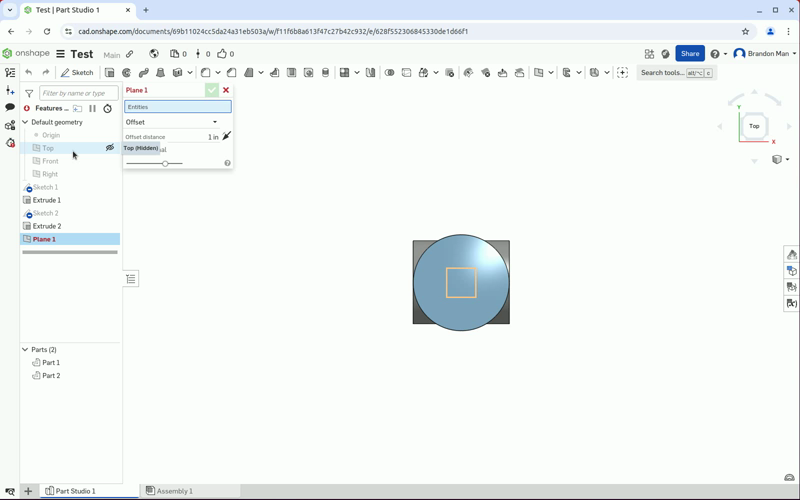
click(73, 150)
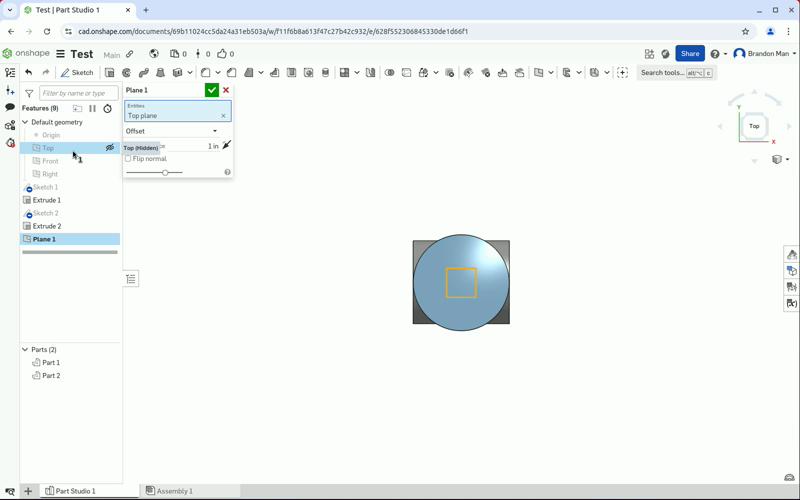
key(tab, 2)
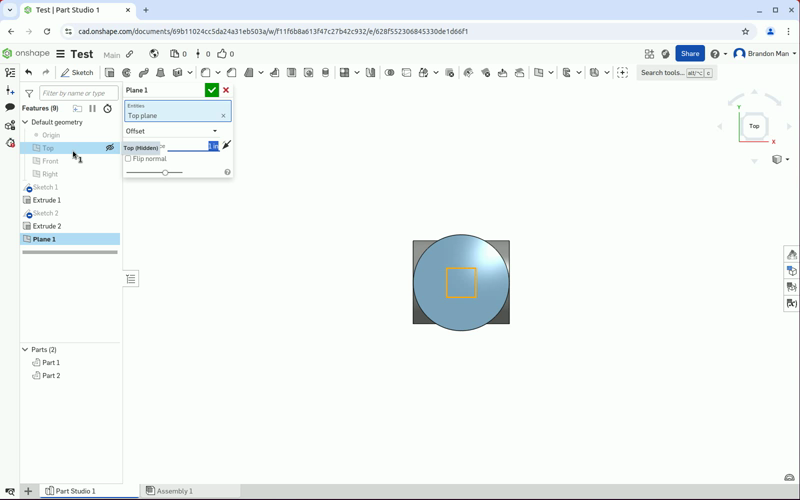
text(13.249)
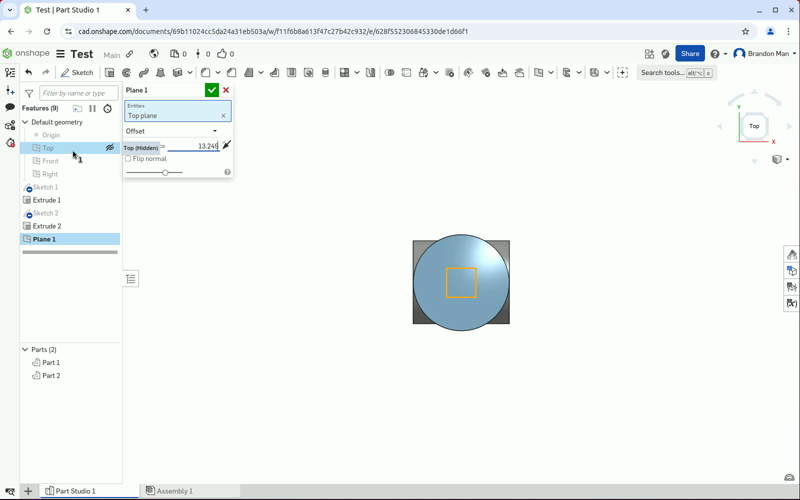
key(enter, 2)
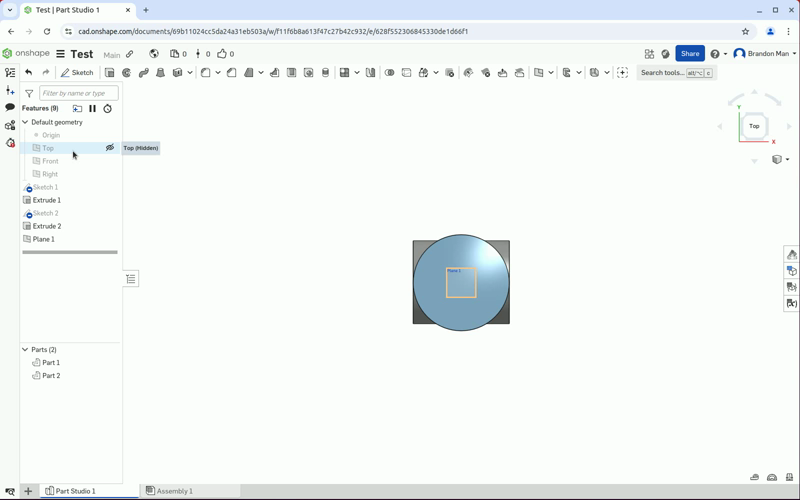
key(shift+s)
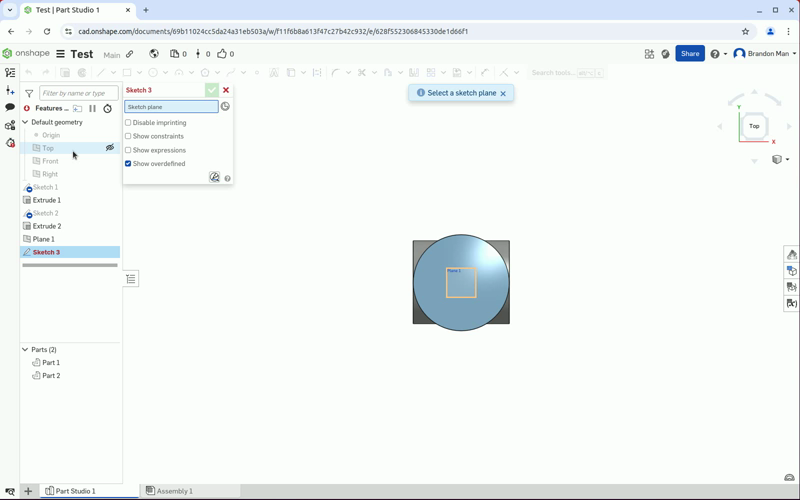
mouse_move(73, 241)
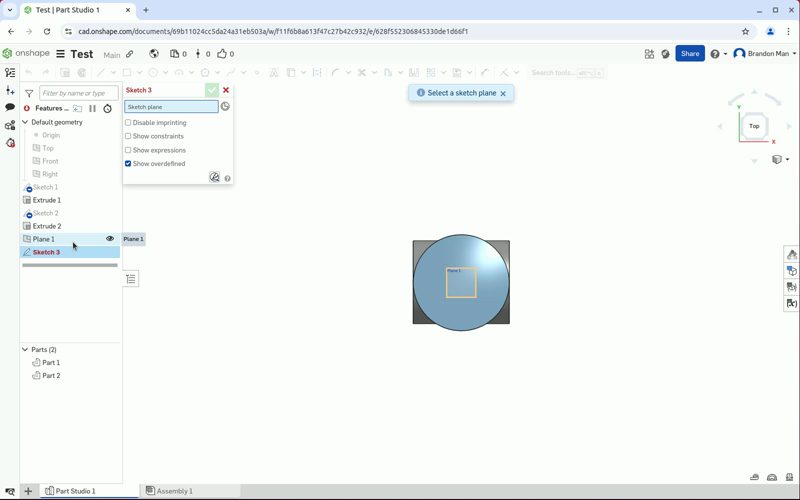
click(73, 241)
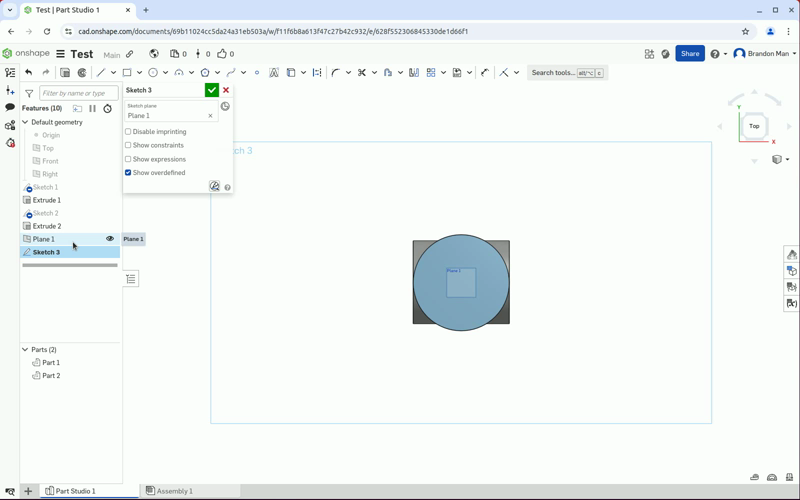
mouse_move(73, 352)
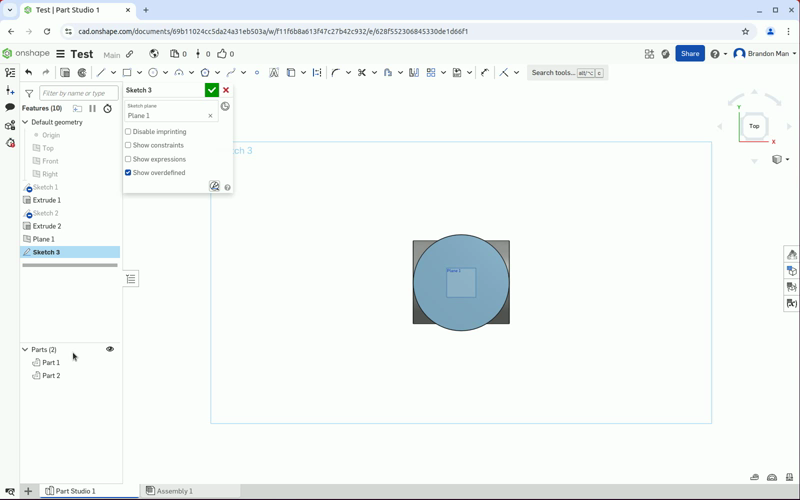
key(y)
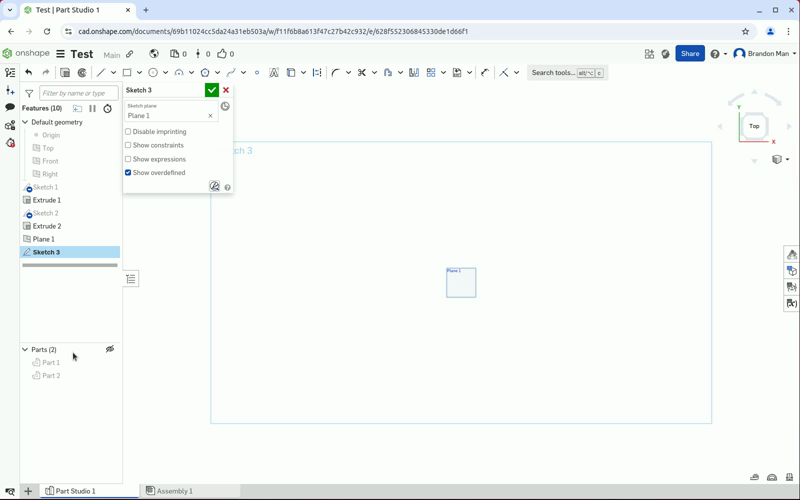
key(c)
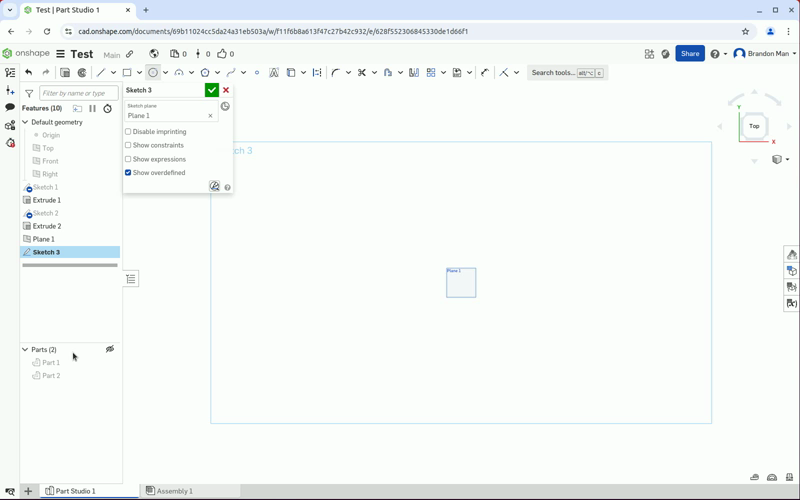
key_down(shift)
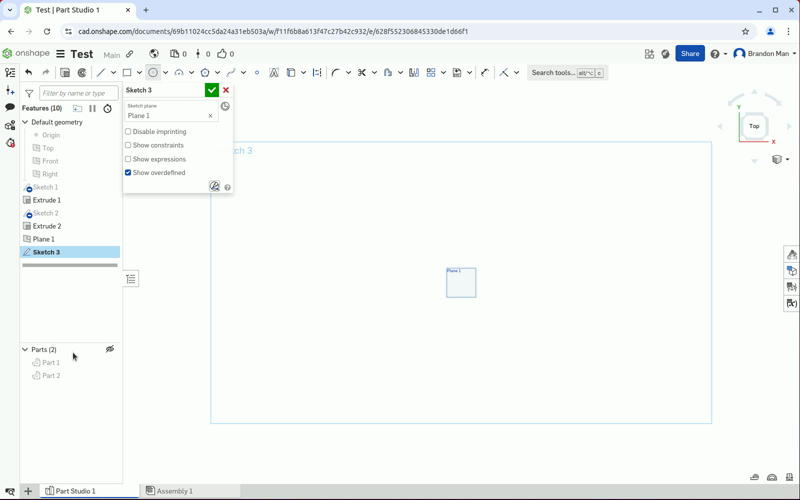
mouse_move(461, 282)
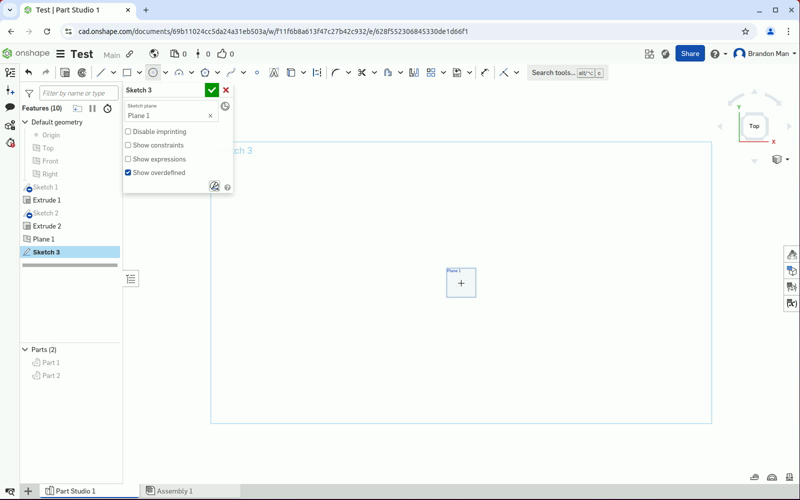
click(461, 282)
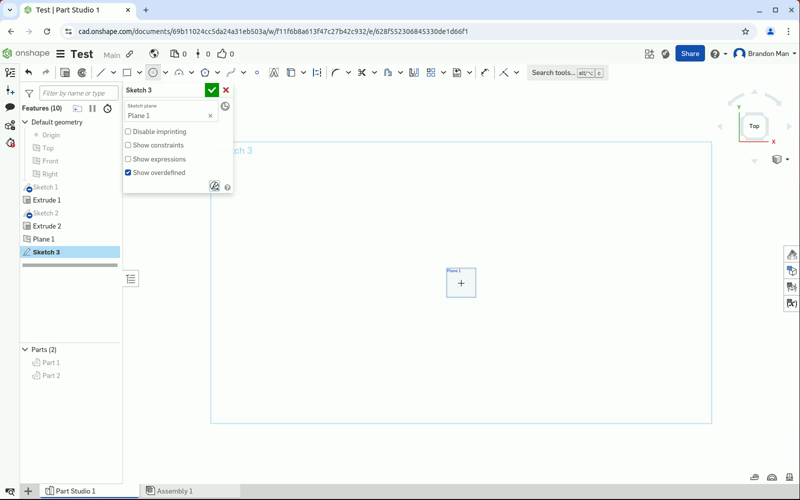
key_up(shift)
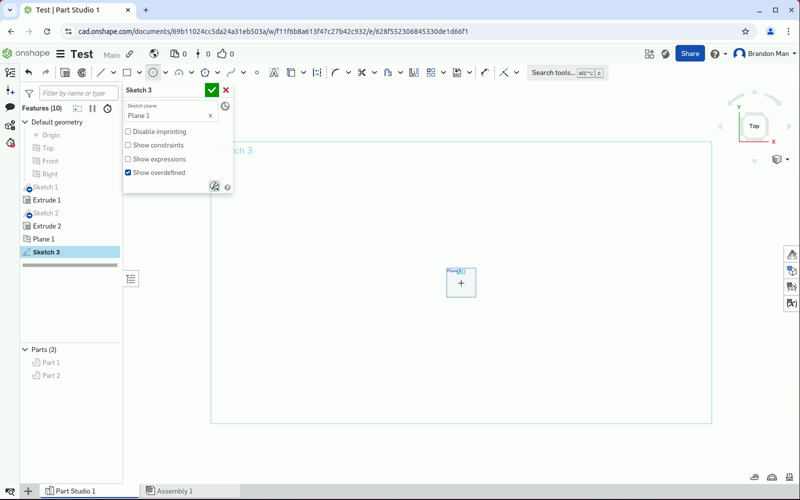
mouse_move(471, 282)
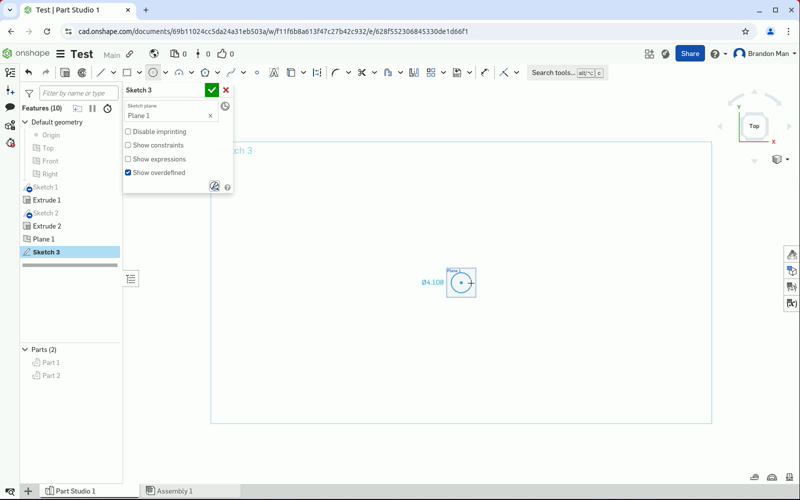
click(471, 282)
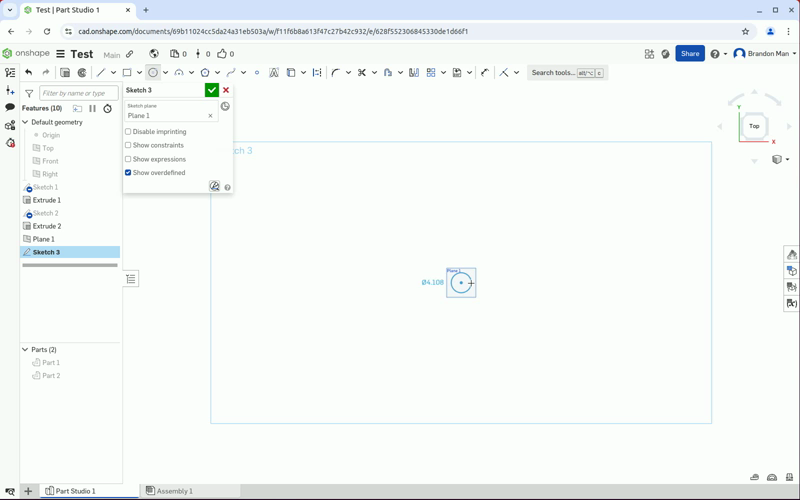
key(esc)
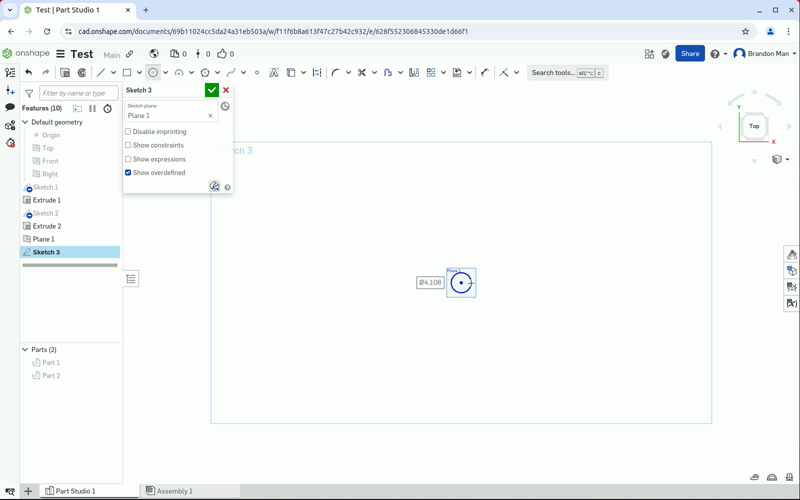
mouse_move(463, 284)
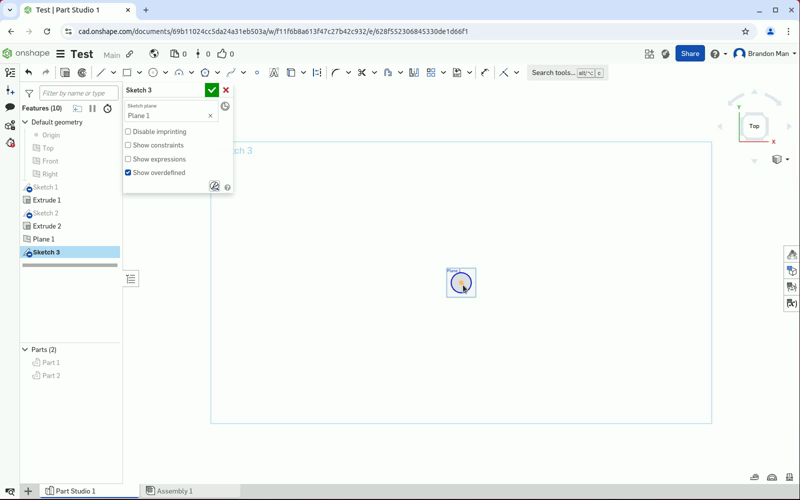
scroll(6)
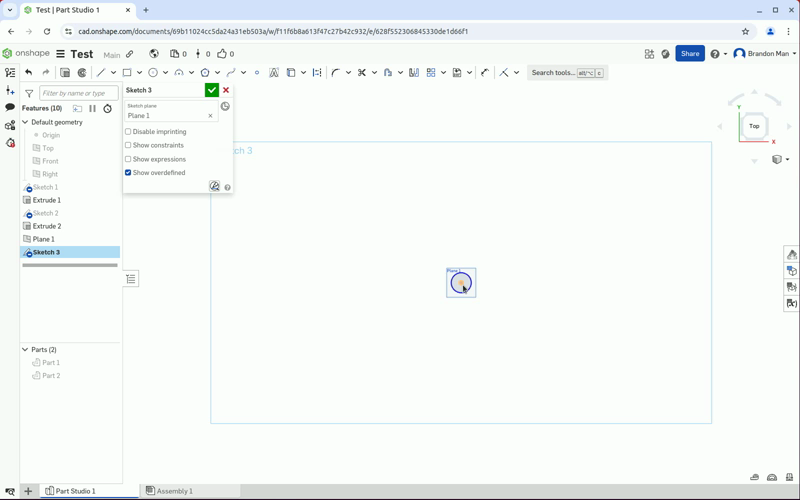
scroll(6)
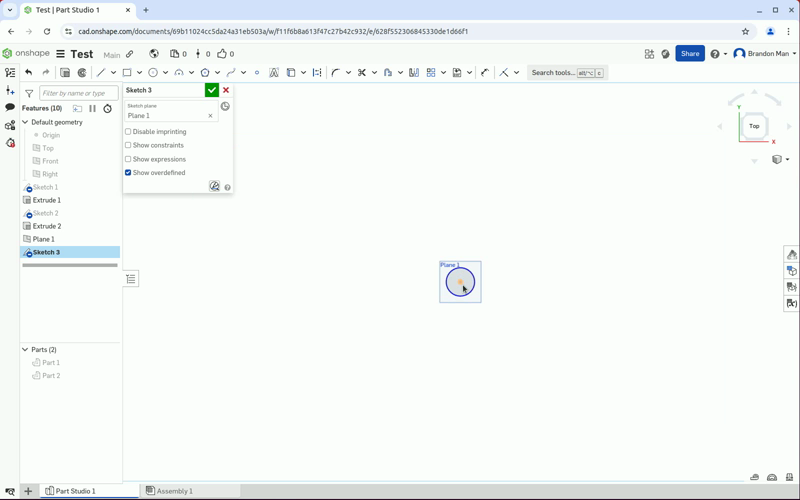
scroll(6)
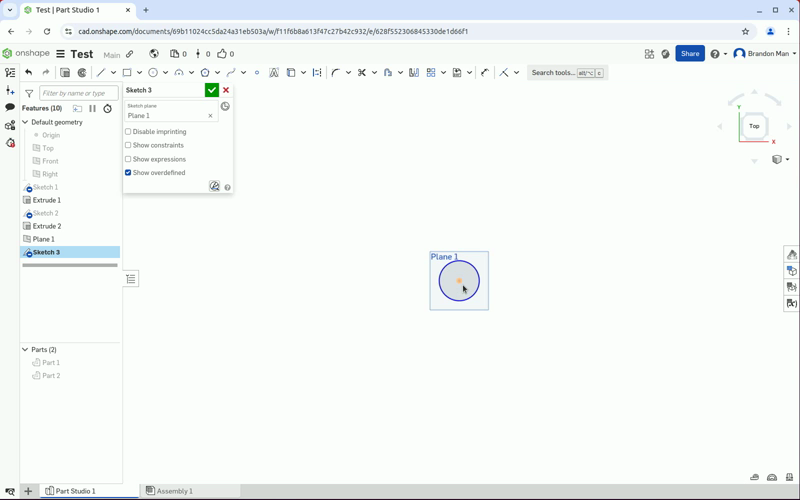
scroll(6)
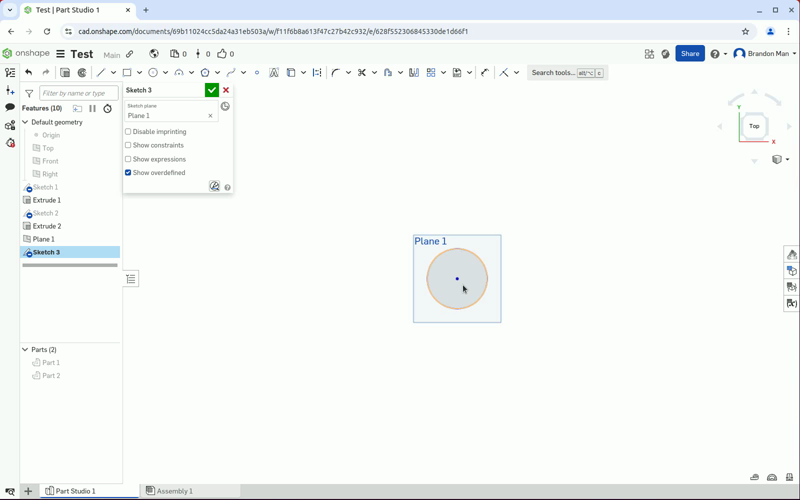
scroll(6)
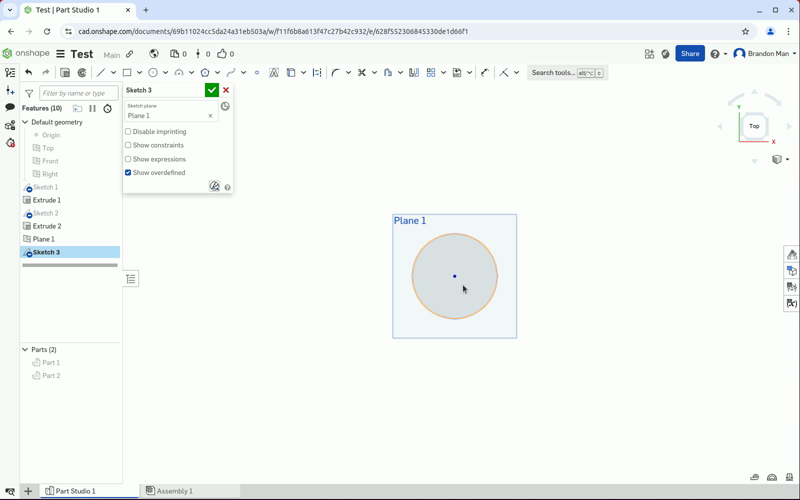
scroll(6)
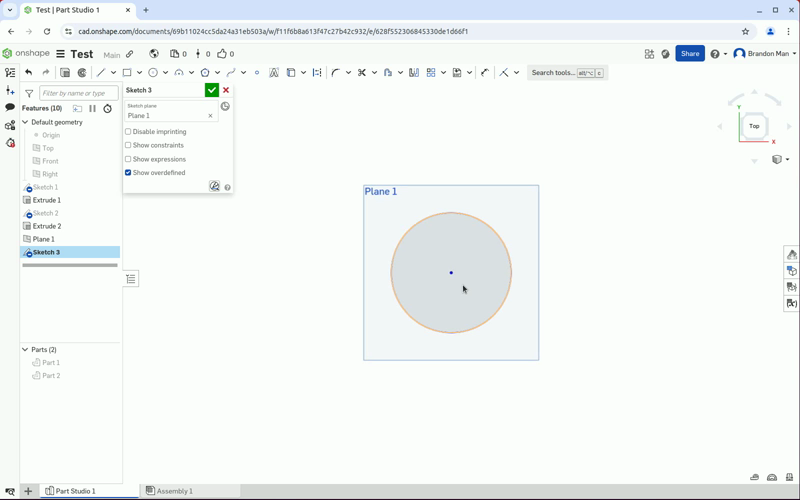
scroll(6)
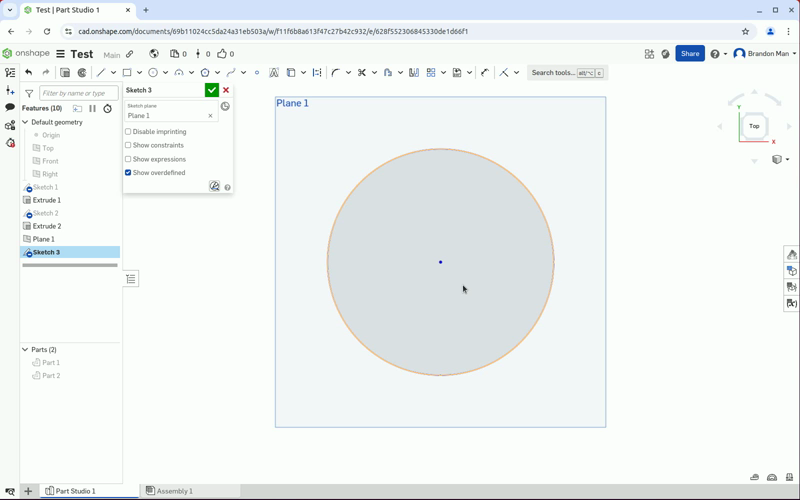
click(463, 284)
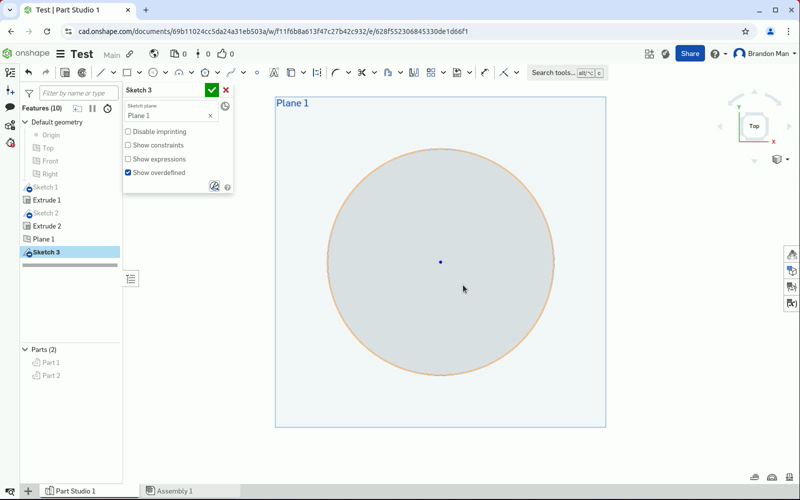
scroll(-6)
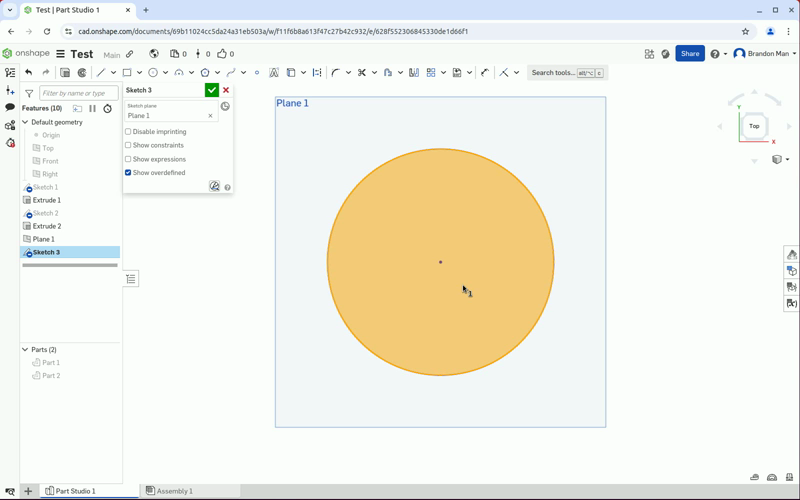
scroll(-6)
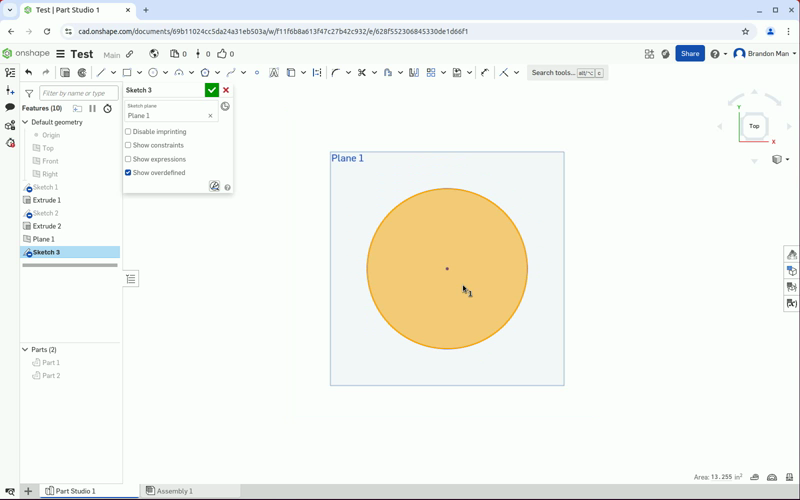
scroll(-6)
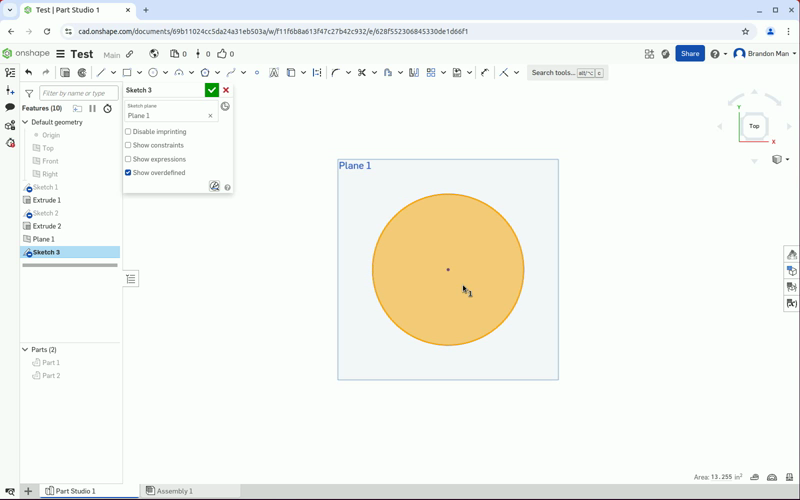
scroll(-6)
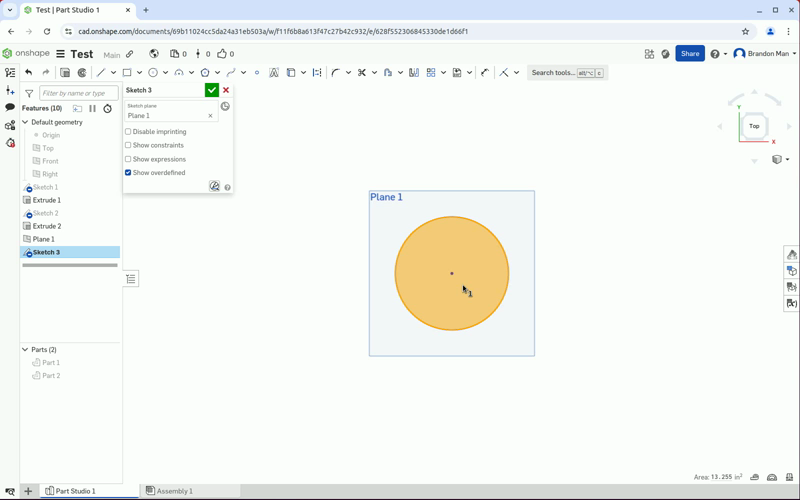
scroll(-6)
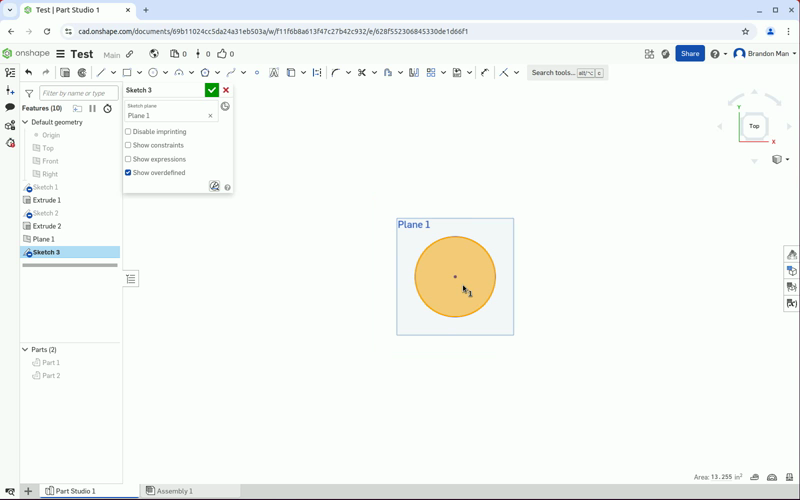
scroll(-6)
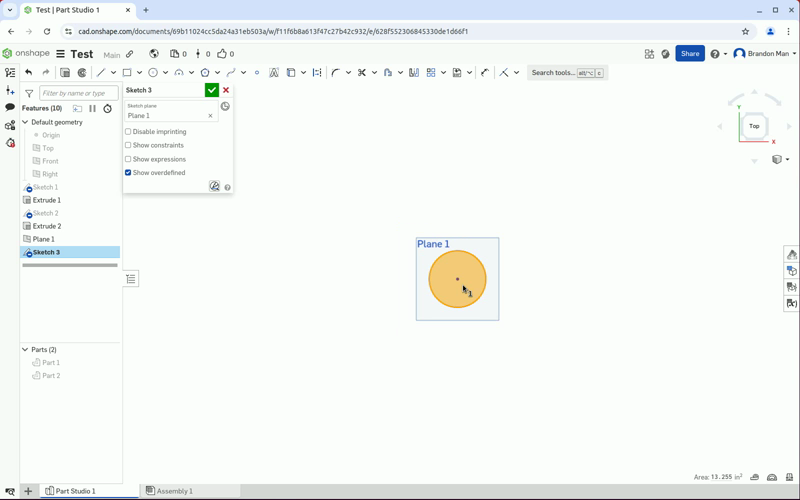
scroll(-6)
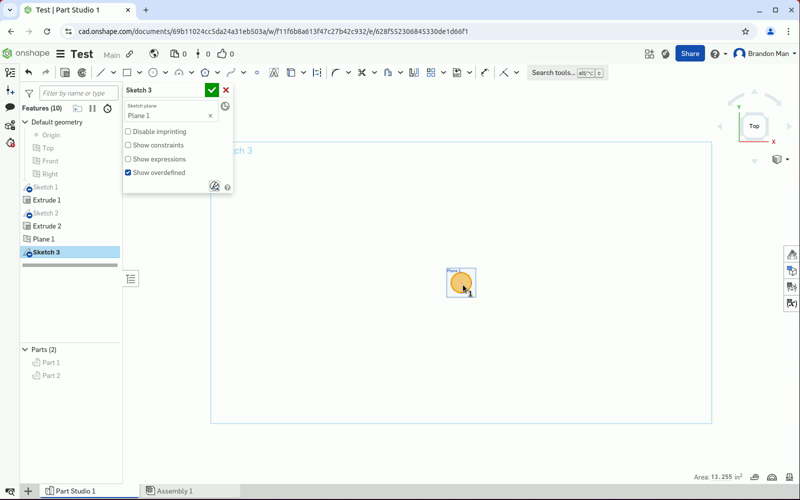
mouse_move(73, 352)
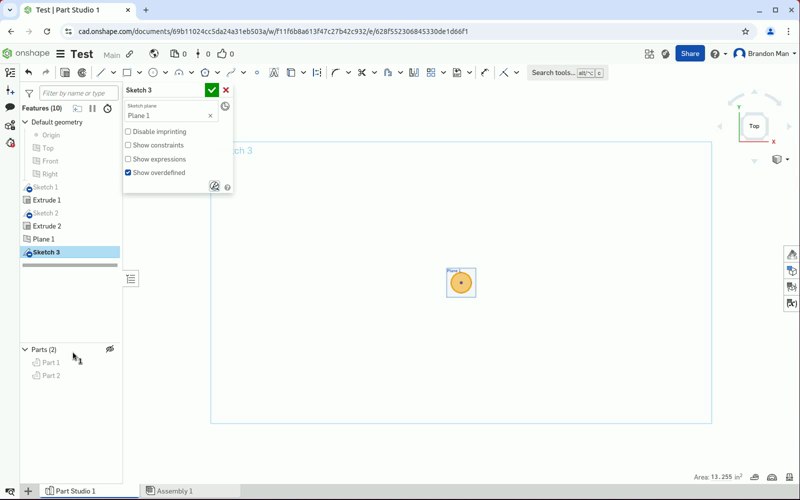
key(shift+y)
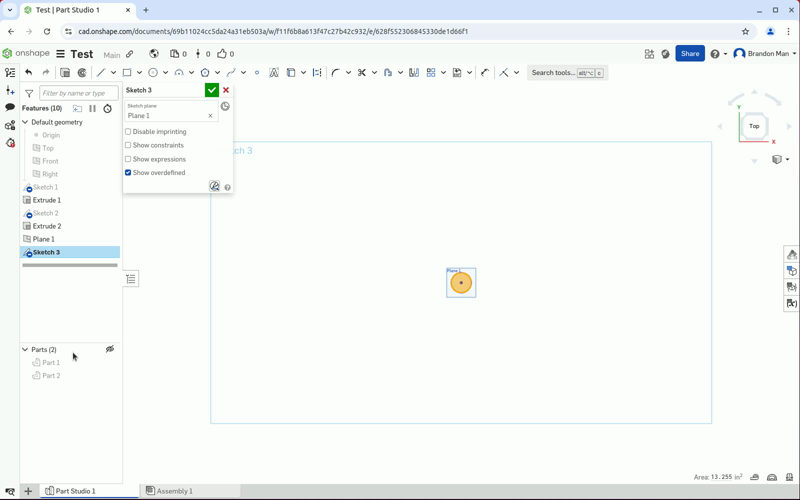
key(shift+e)
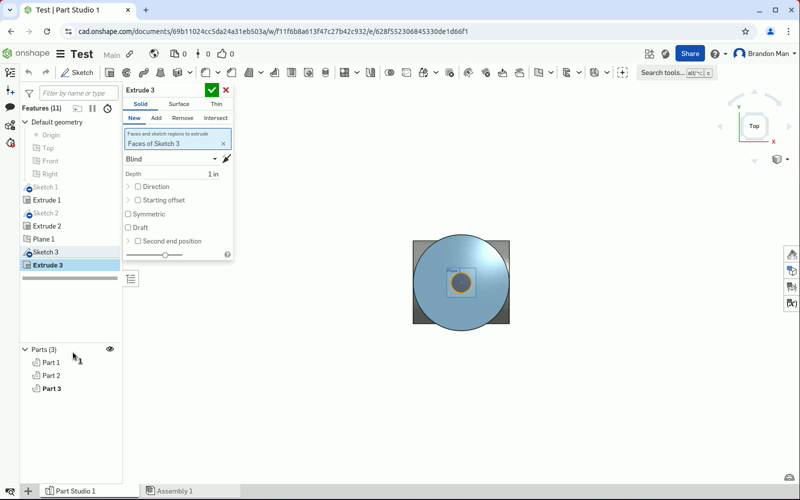
mouse_move(143, 106)
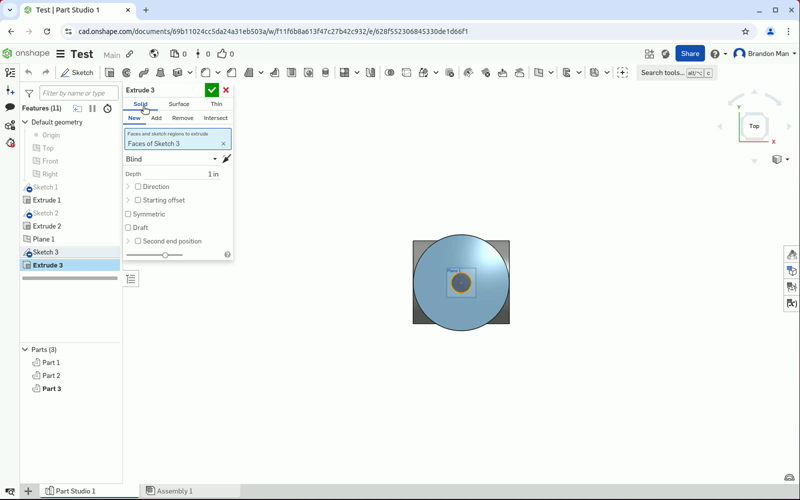
click(143, 106)
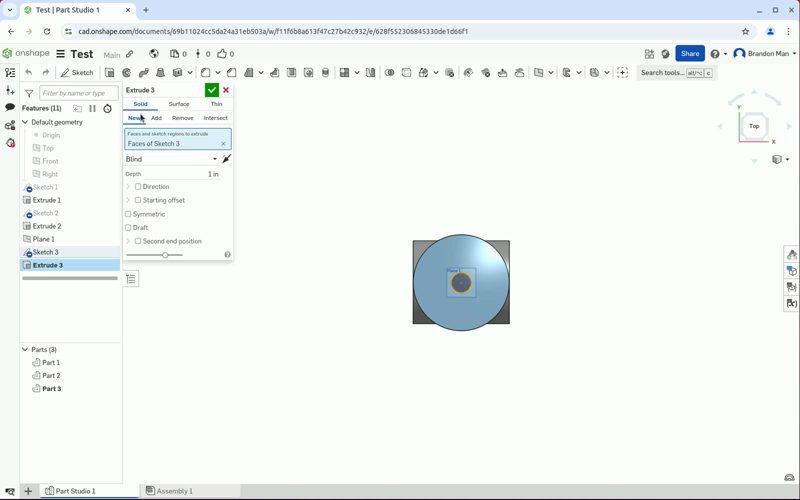
mouse_move(137, 120)
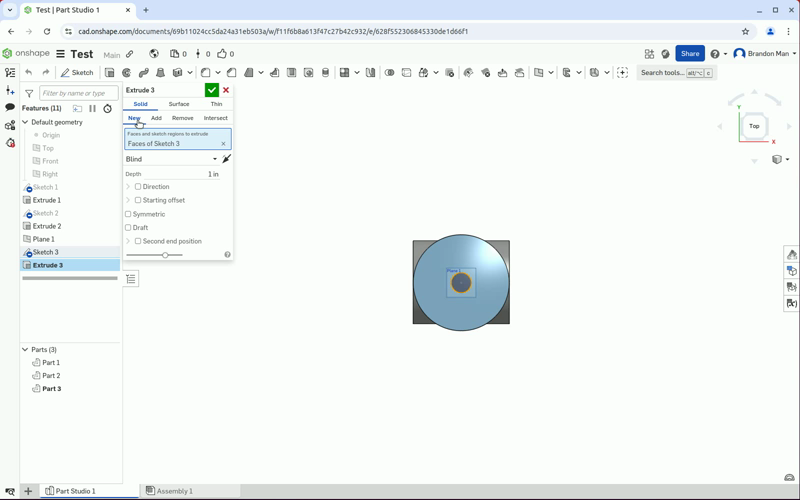
click(137, 120)
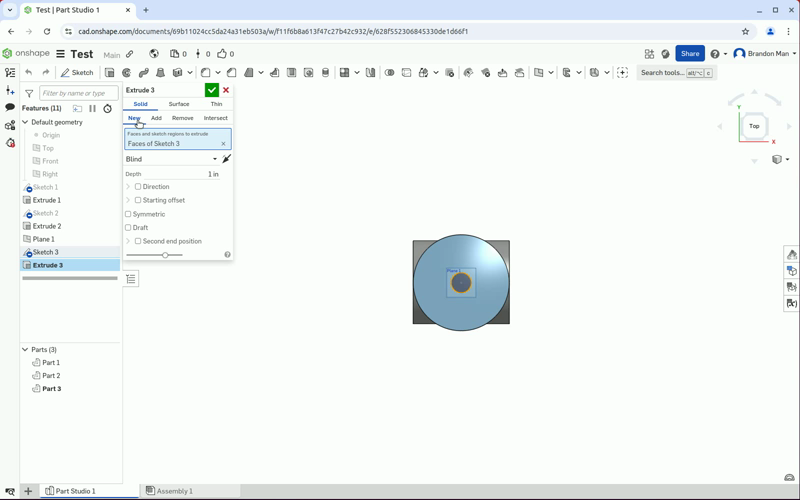
key(tab, 4)
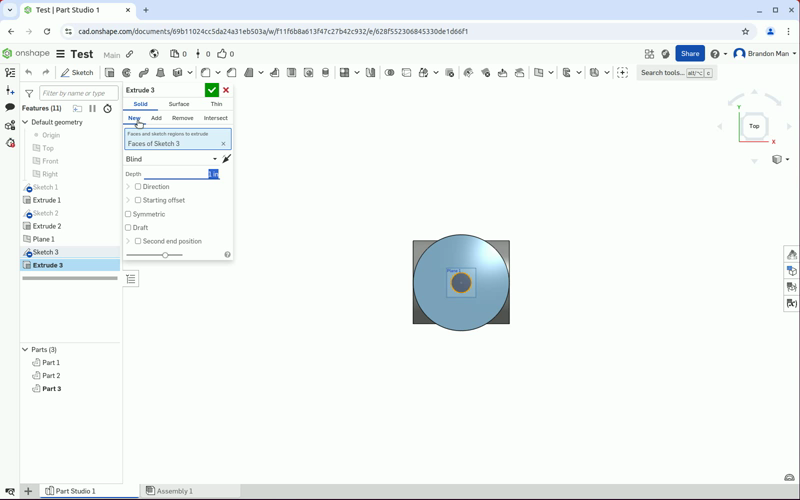
text(6.499)
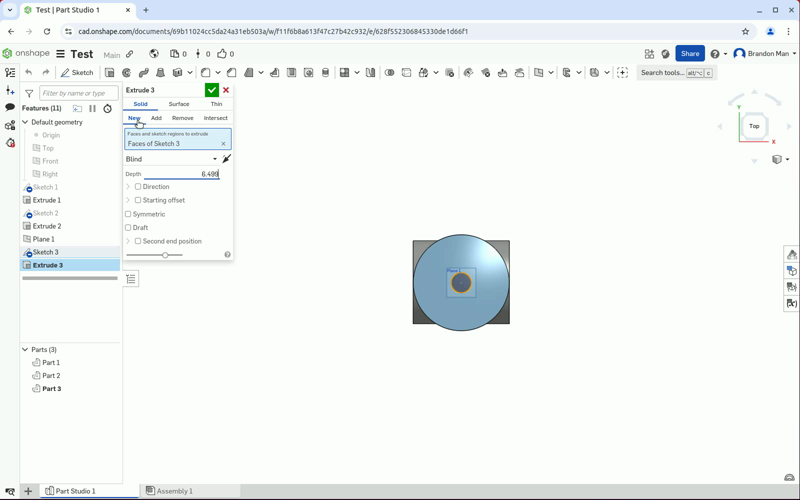
key(enter)
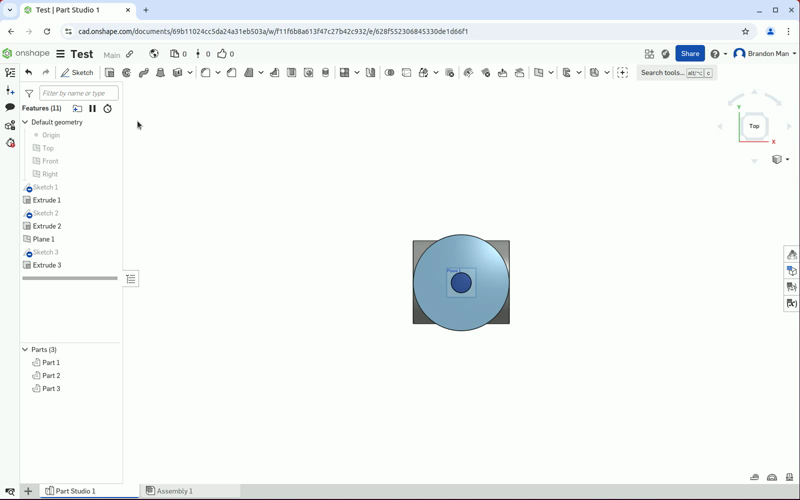
key(shift+h)
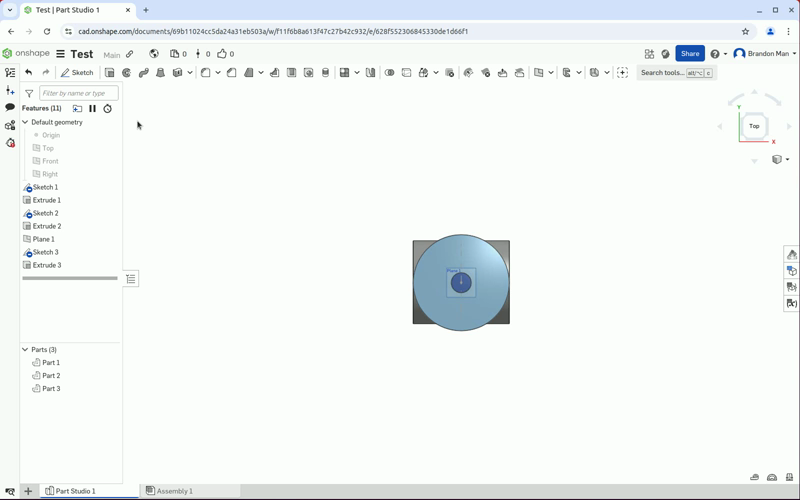
key(shift+h)
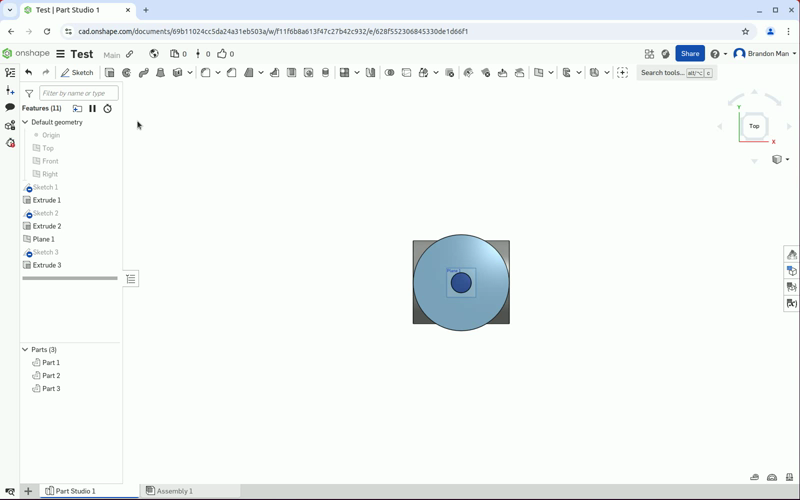
mouse_move(73, 189)
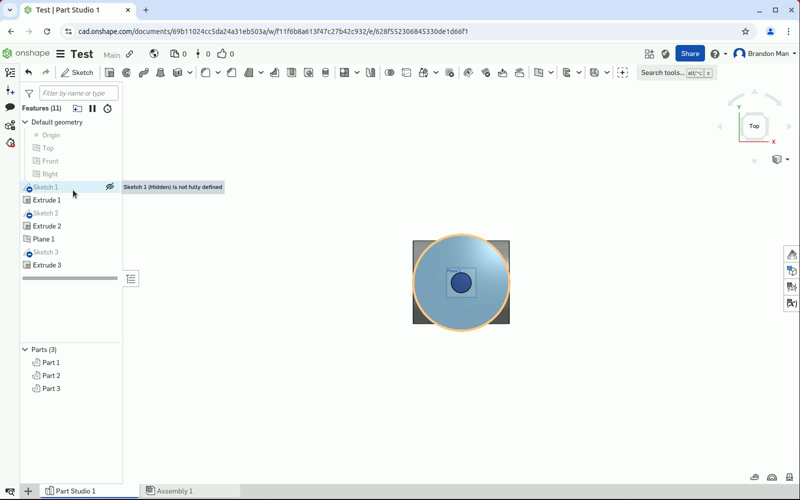
click(73, 189)
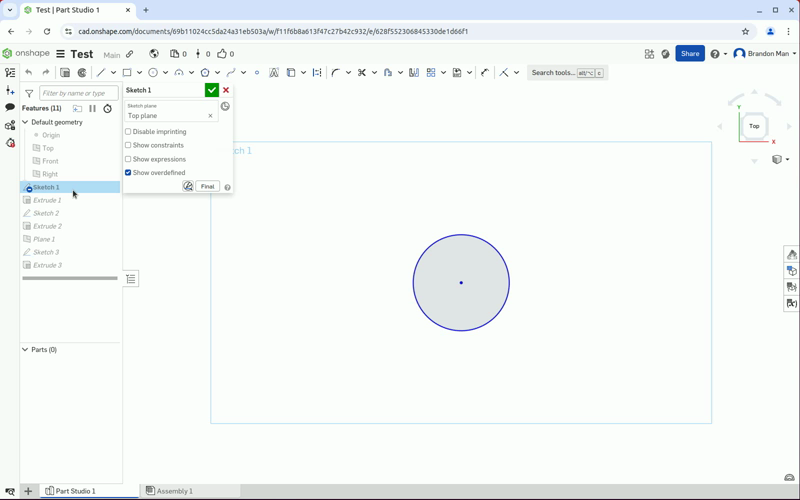
mouse_move(229, 92)
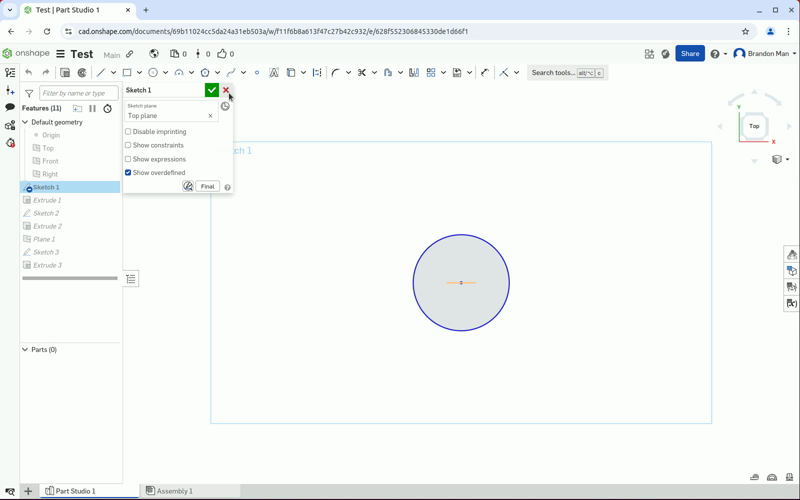
click(229, 92)
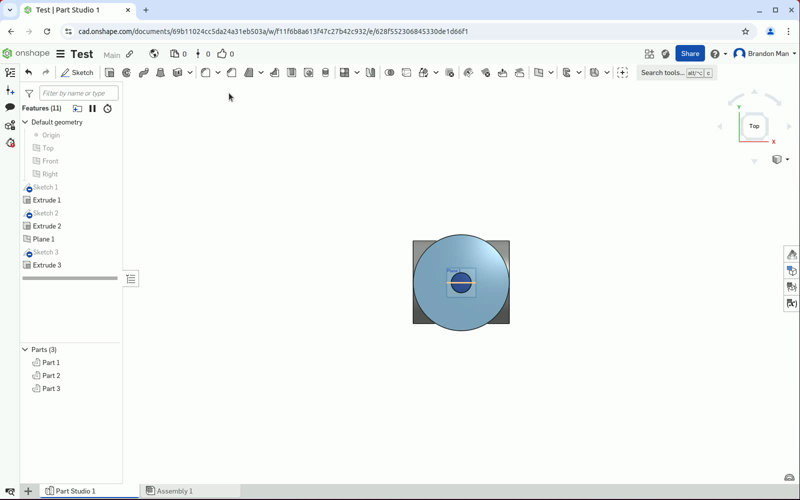
mouse_move(541, 75)
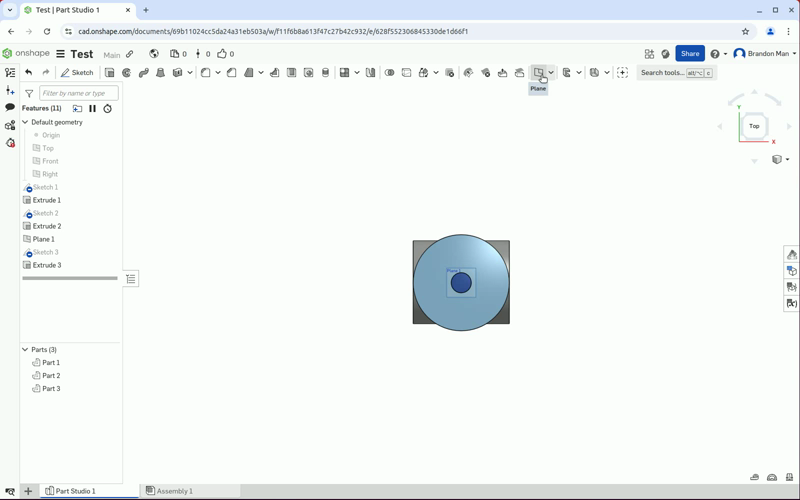
click(541, 75)
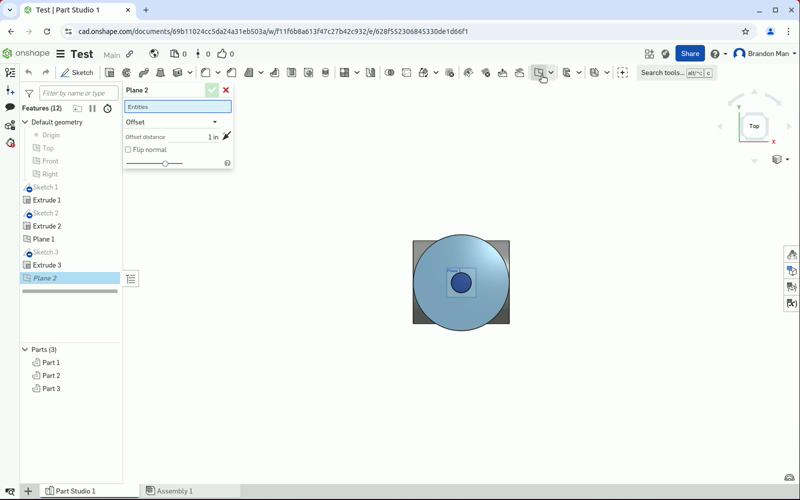
mouse_move(73, 150)
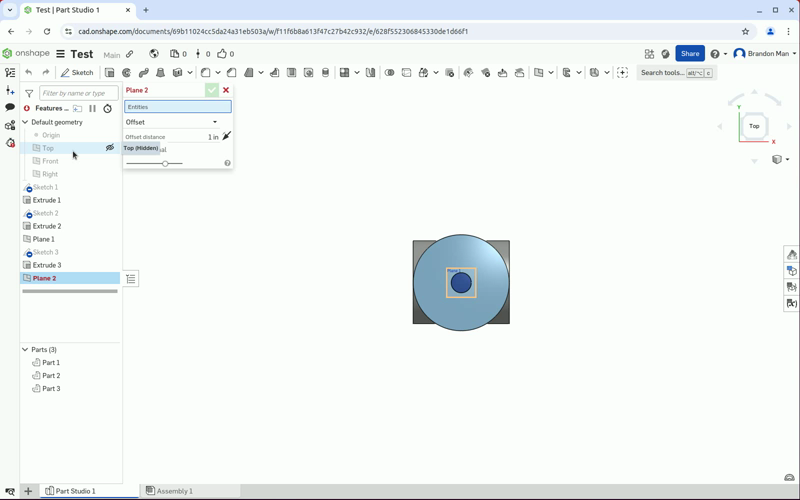
click(73, 150)
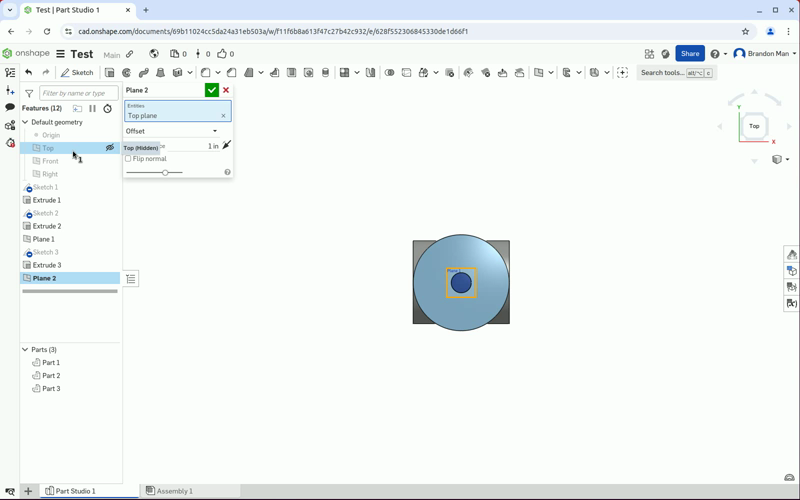
key(tab, 2)
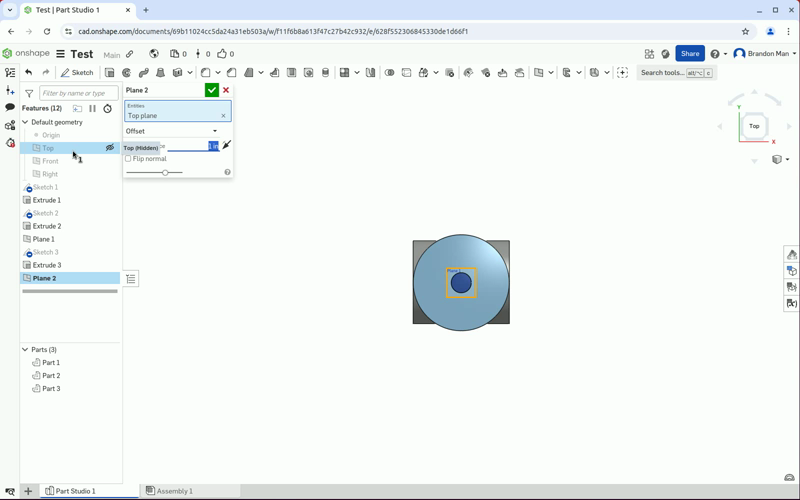
text(19.75)
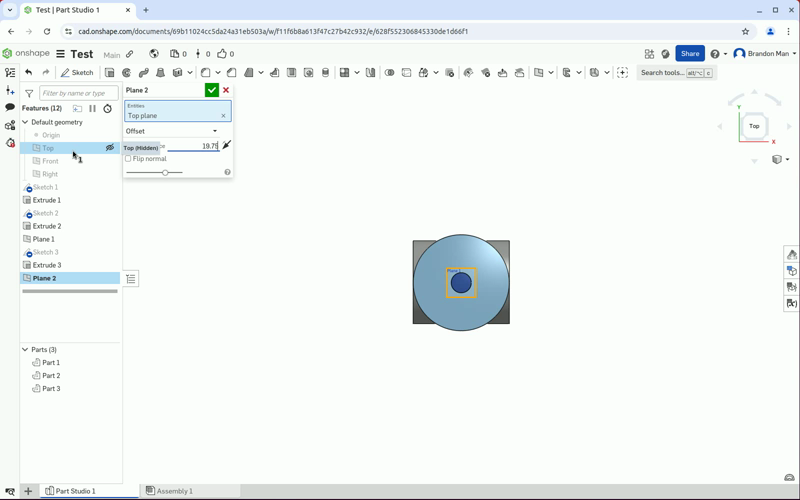
key(enter, 2)
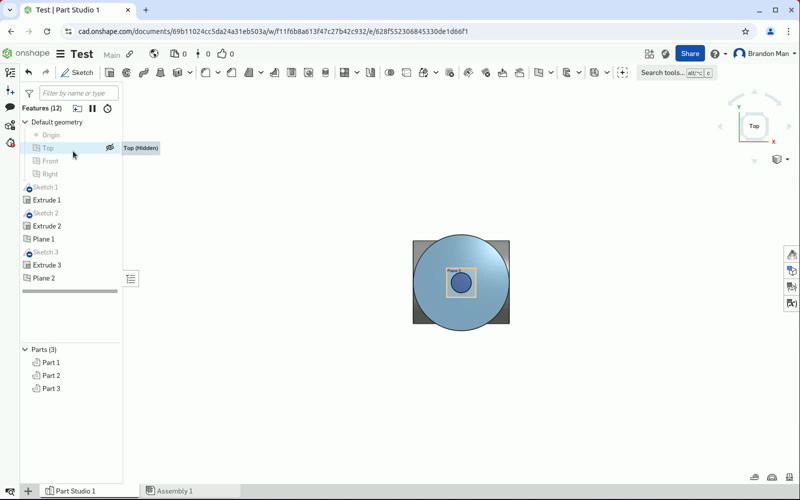
key(shift+s)
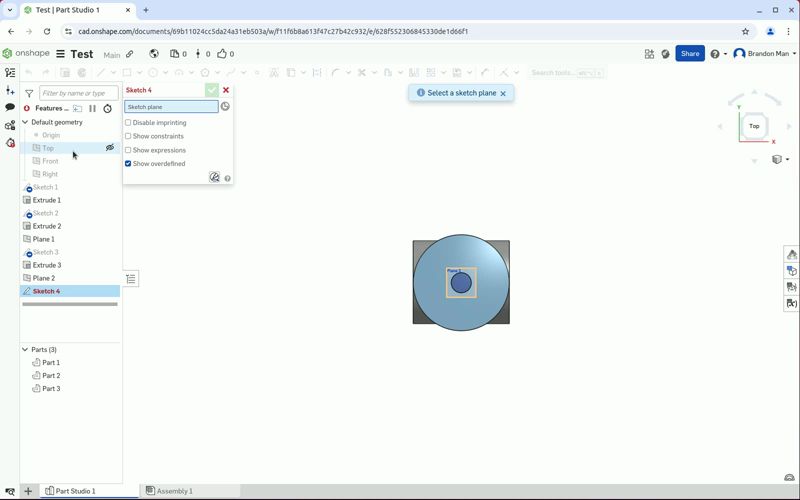
mouse_move(73, 280)
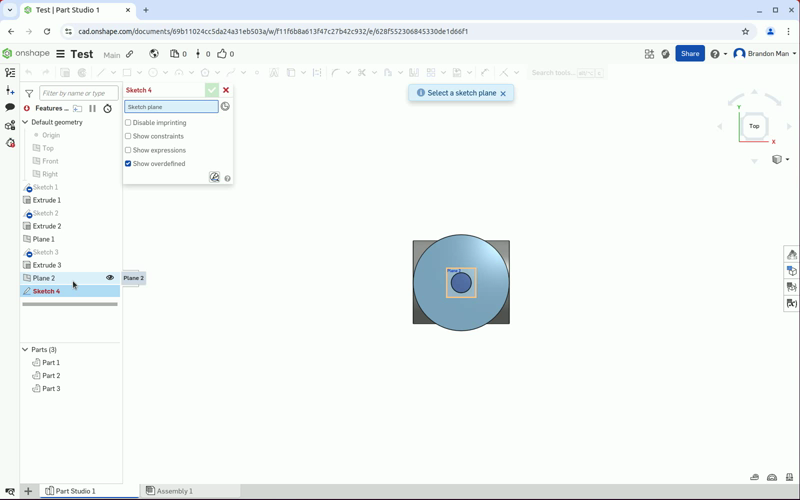
click(73, 280)
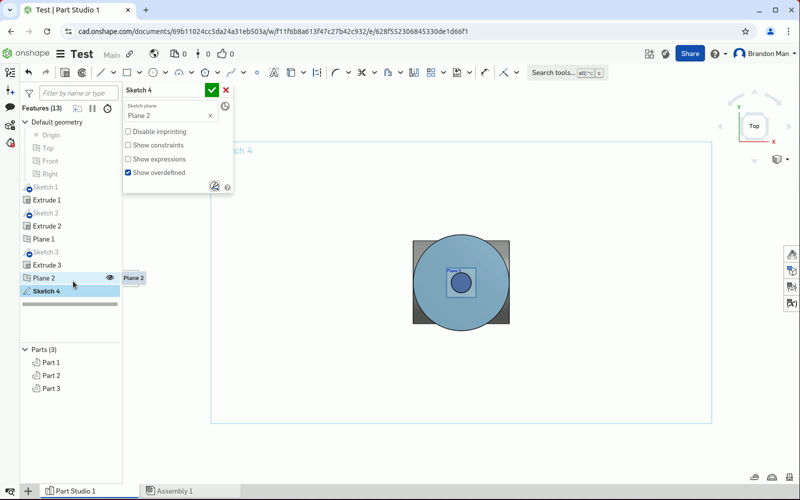
mouse_move(73, 352)
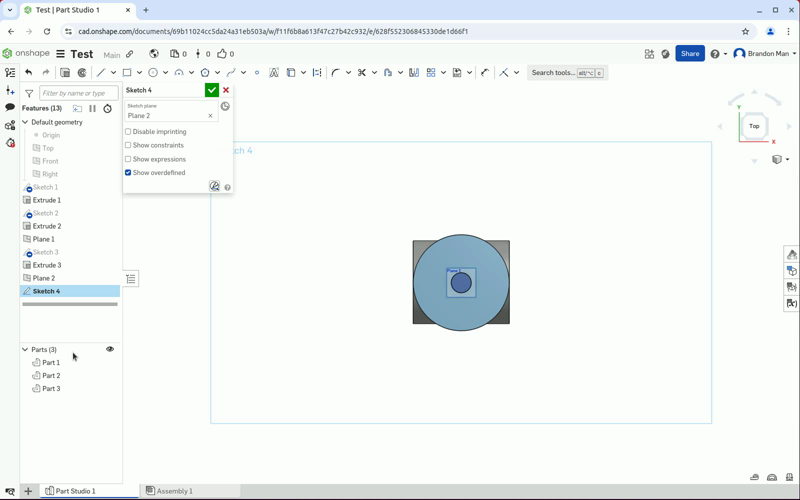
key(y)
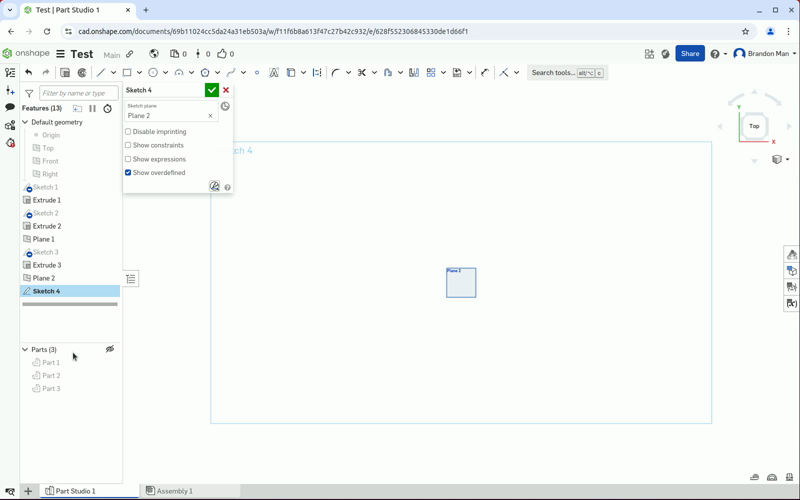
key(c)
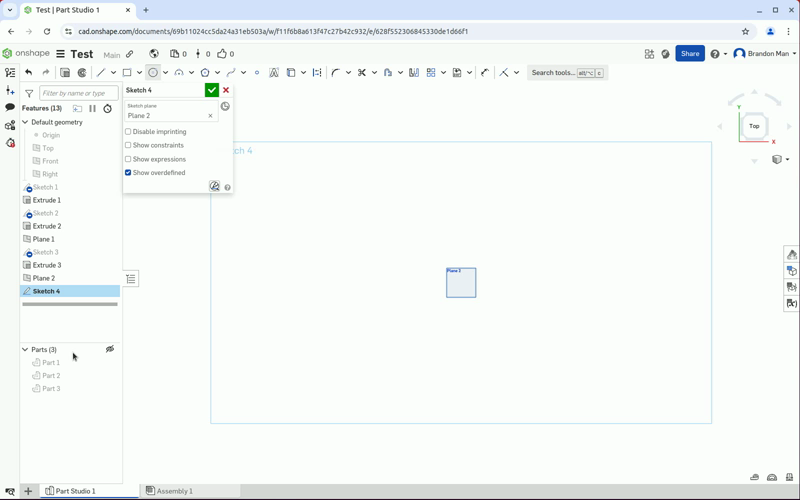
key_down(shift)
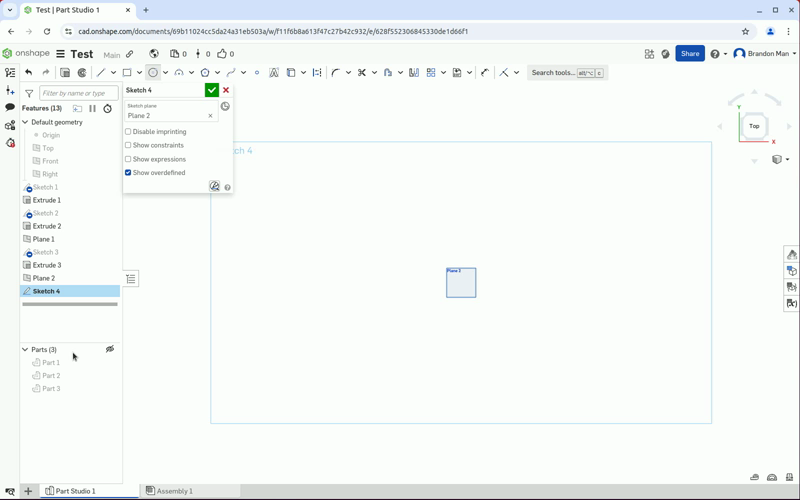
mouse_move(461, 282)
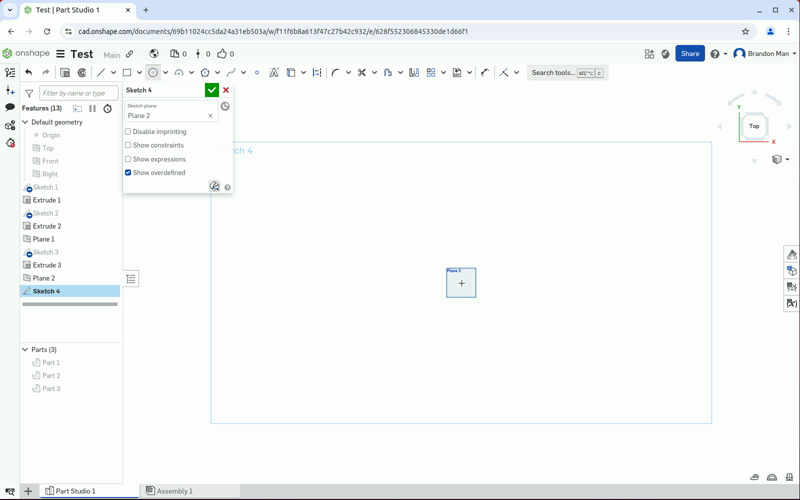
click(461, 282)
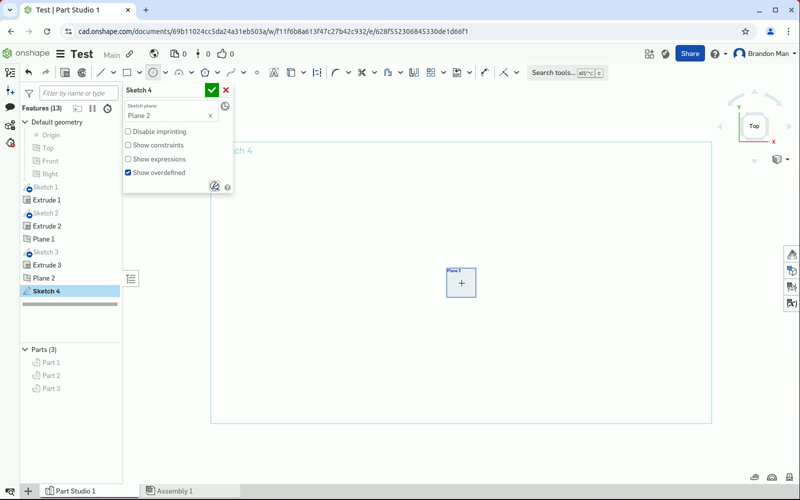
key_up(shift)
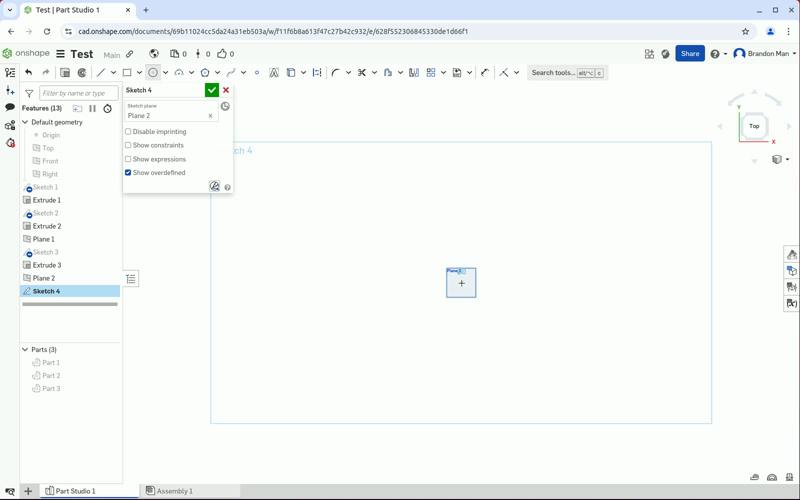
mouse_move(494, 282)
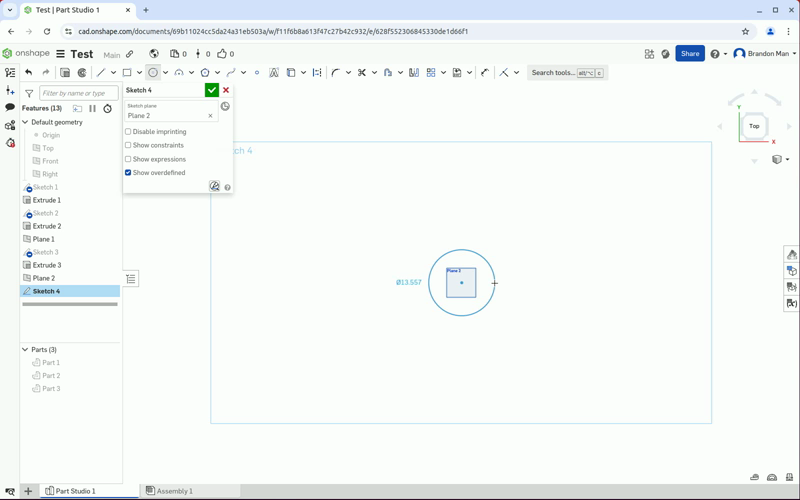
click(494, 282)
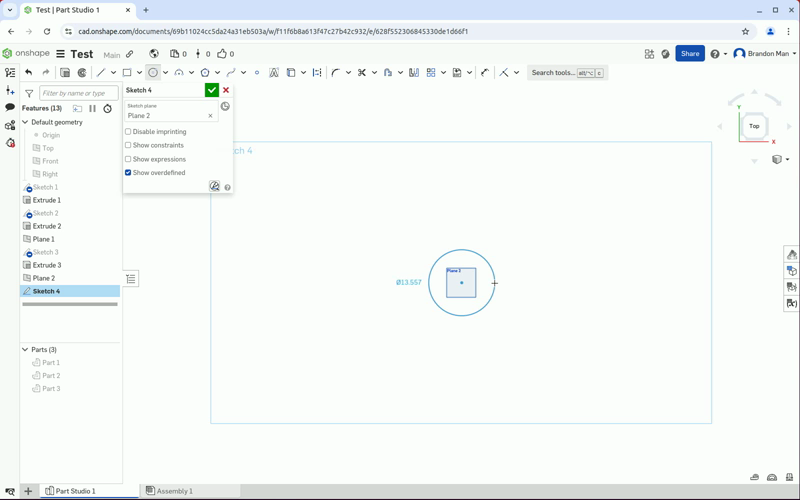
key(esc)
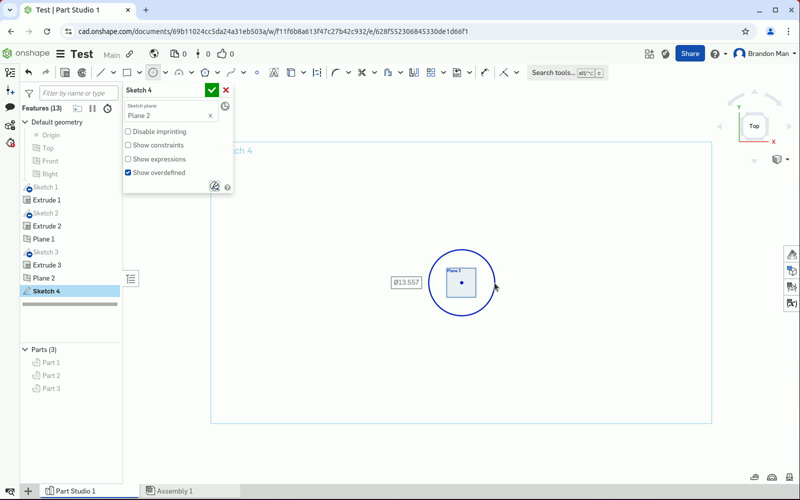
key(c)
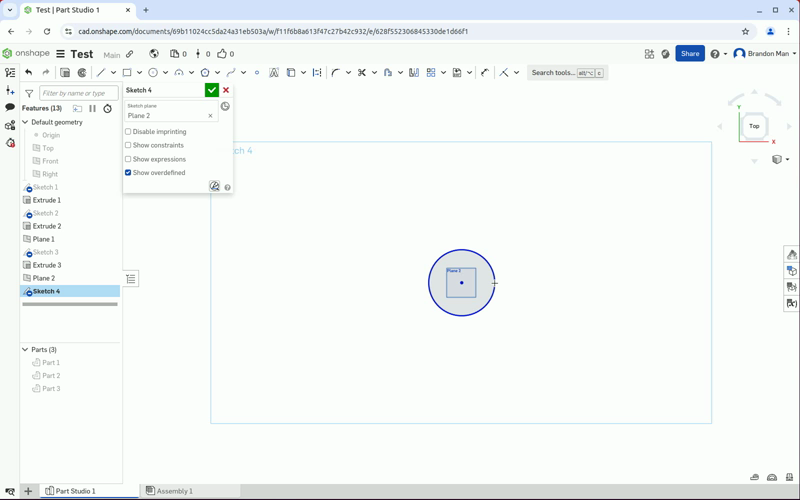
key_down(shift)
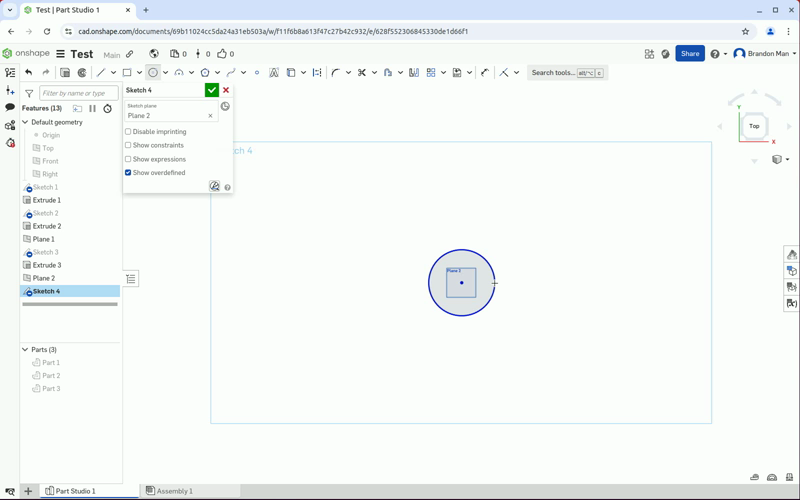
mouse_move(461, 282)
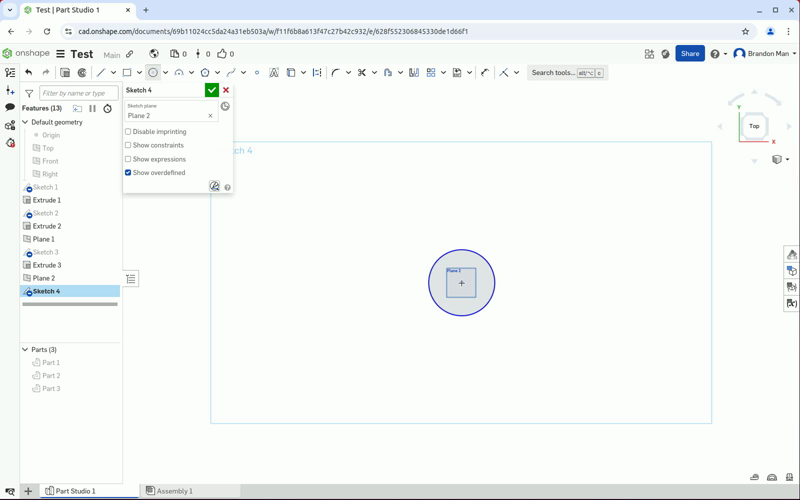
click(461, 282)
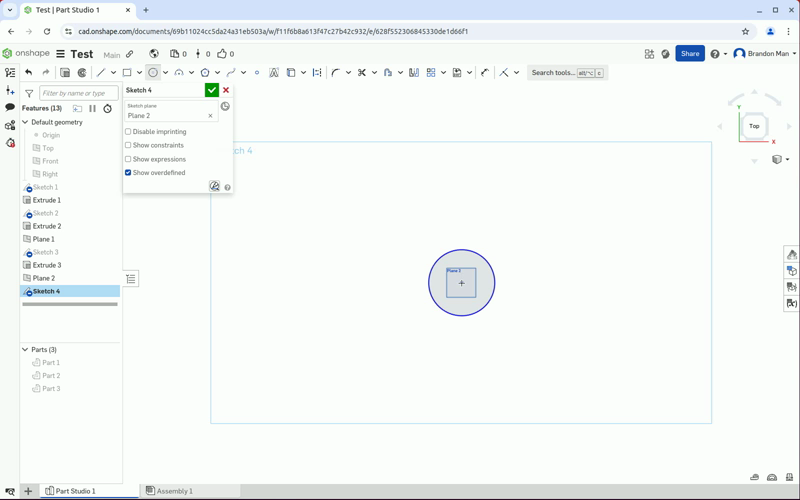
key_up(shift)
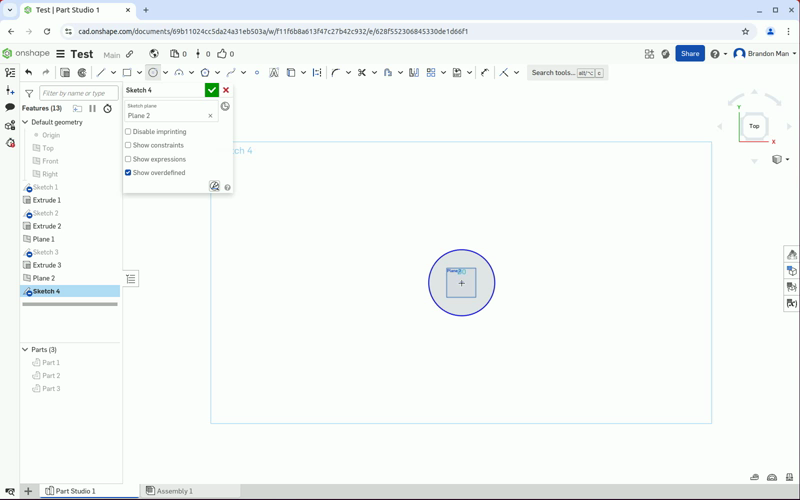
mouse_move(471, 282)
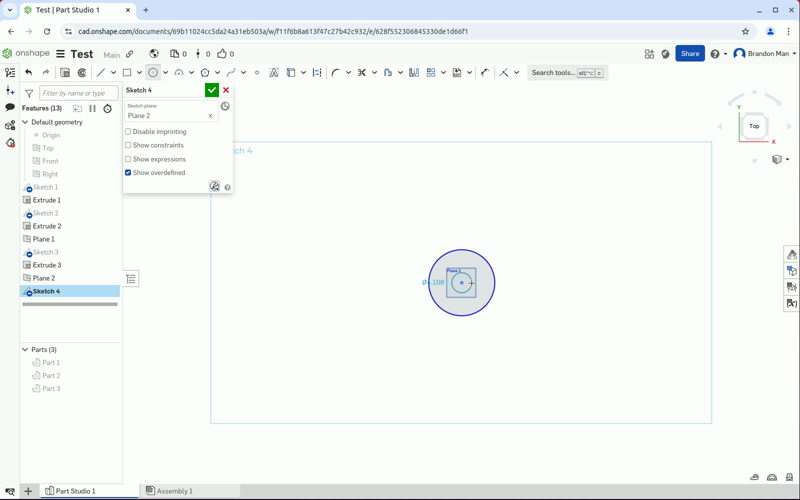
click(471, 282)
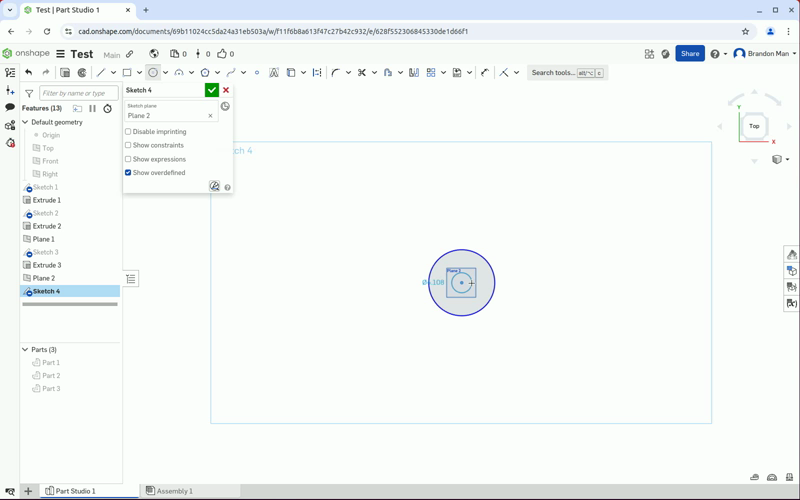
key(esc)
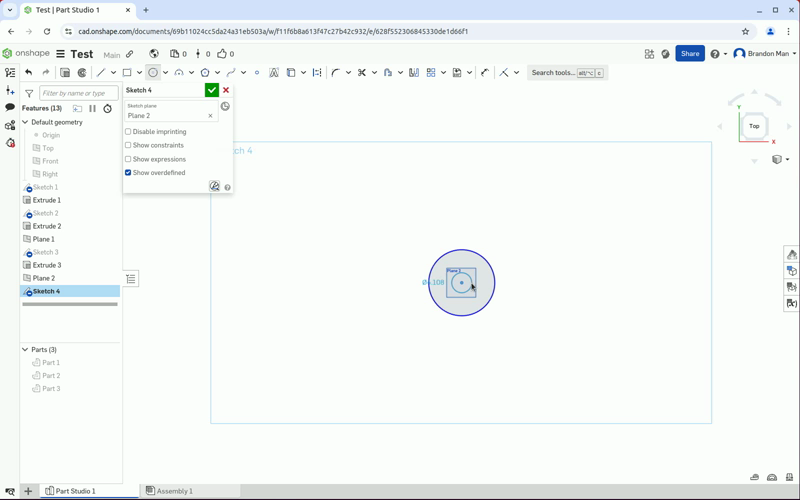
mouse_move(468, 257)
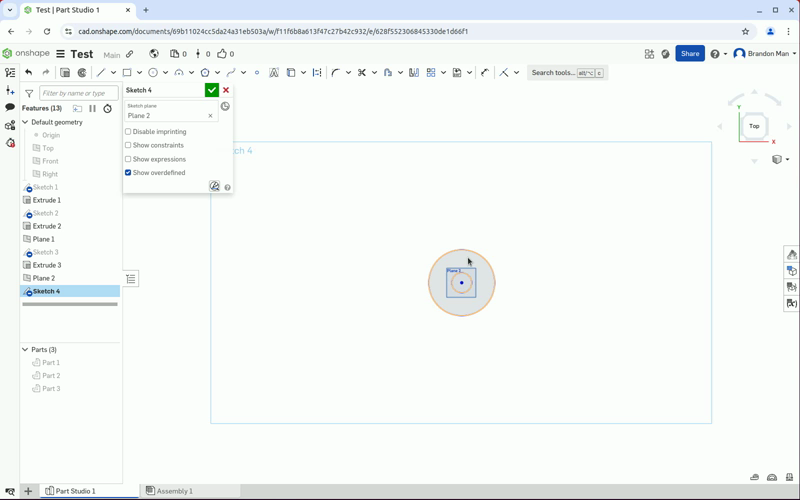
click(468, 257)
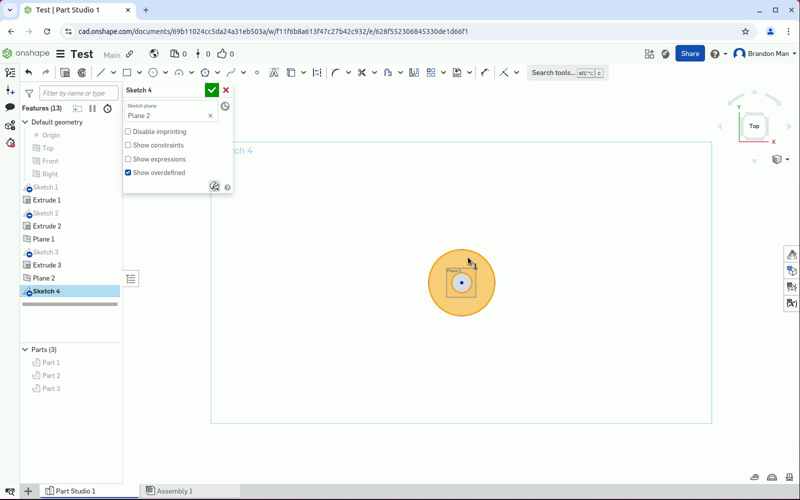
mouse_move(73, 352)
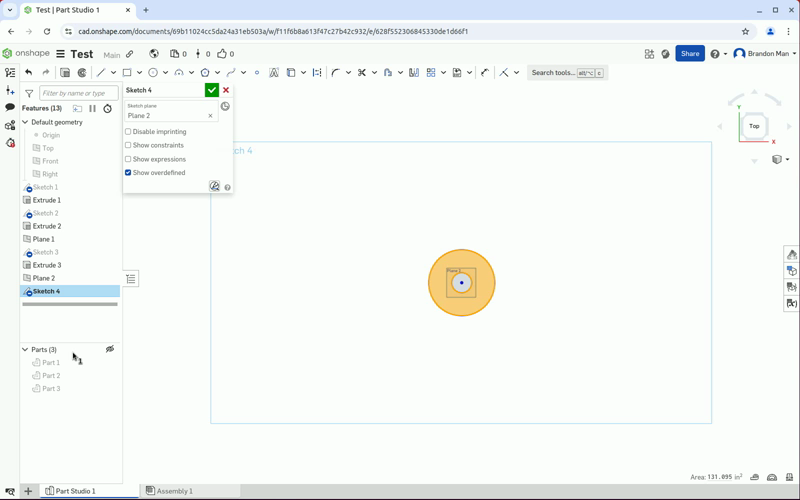
key(shift+y)
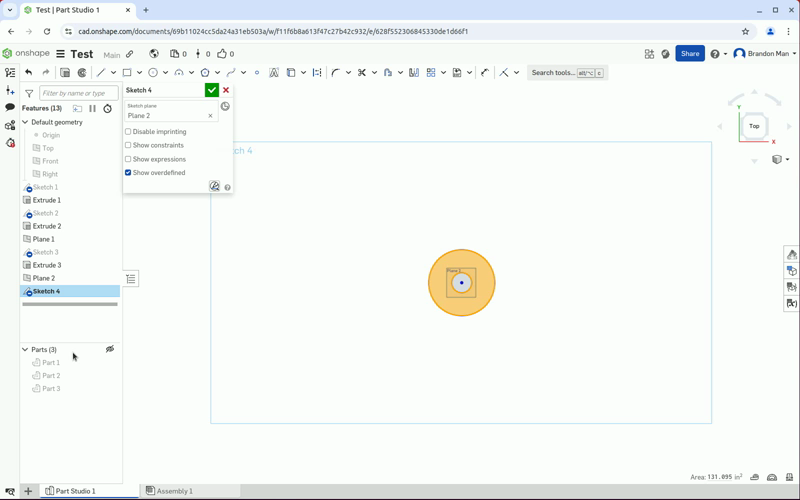
key(shift+e)
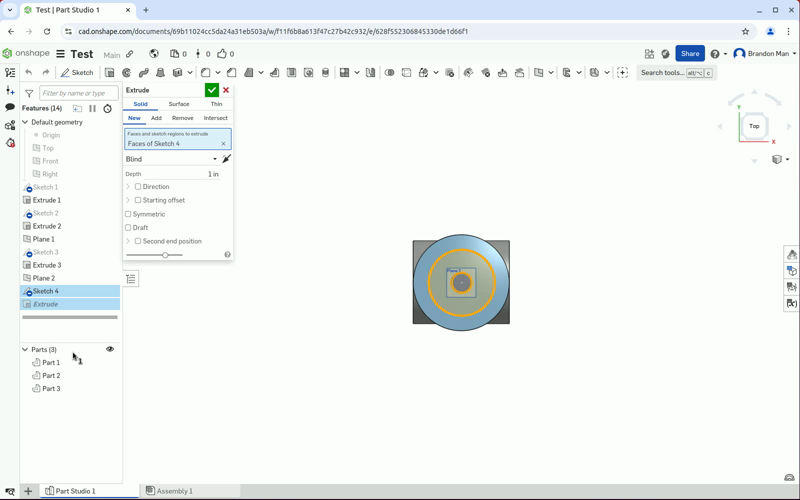
mouse_move(143, 106)
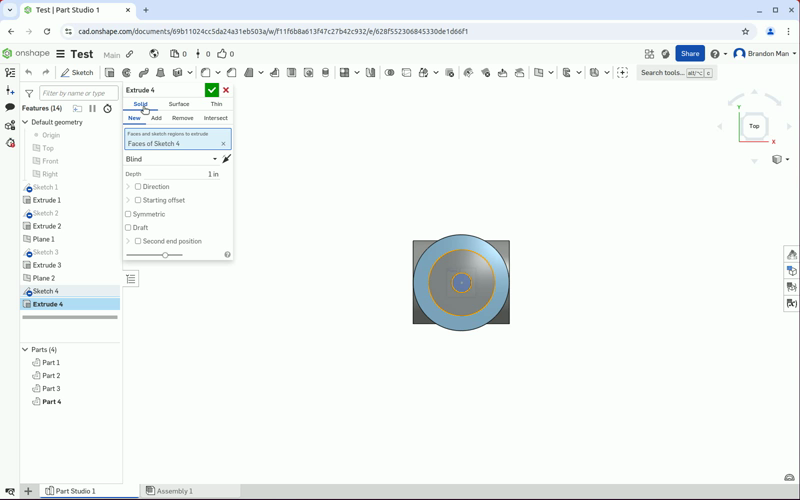
click(143, 106)
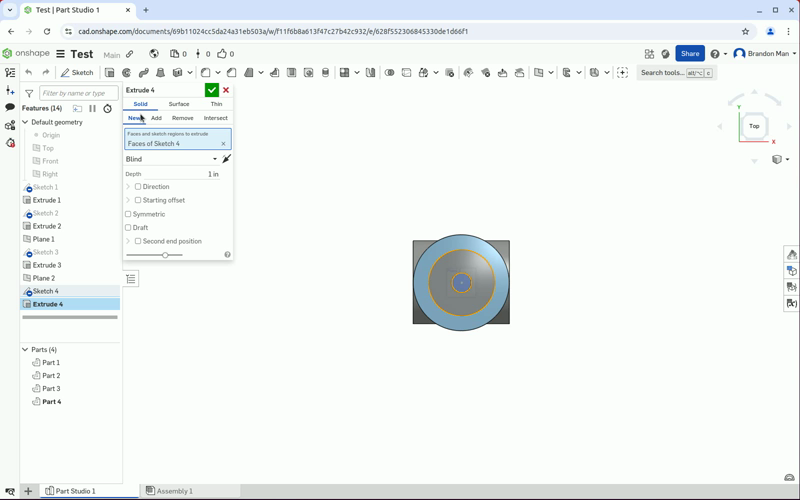
mouse_move(137, 120)
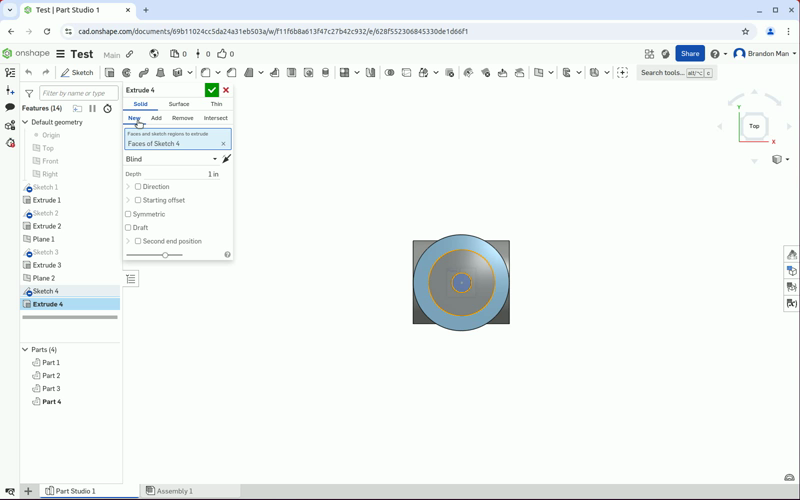
click(137, 120)
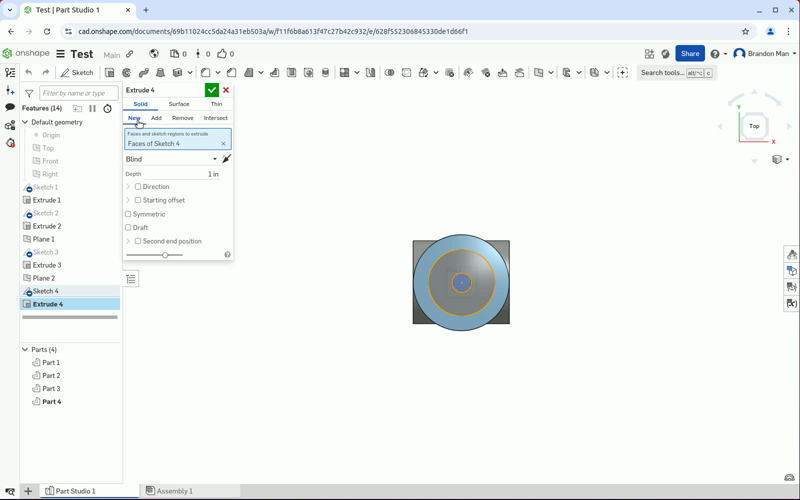
key(tab, 4)
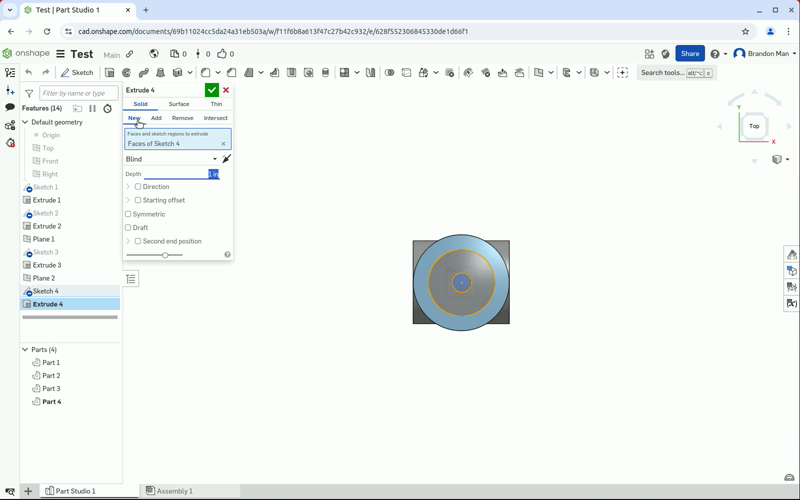
text(3.37)
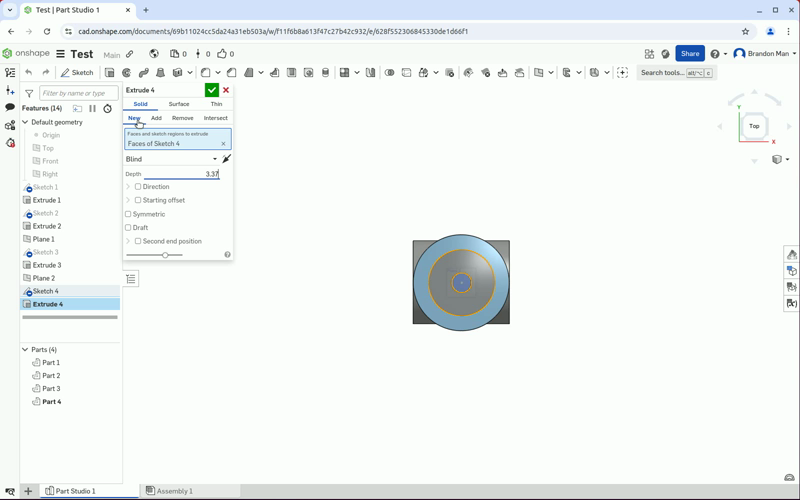
key(enter)
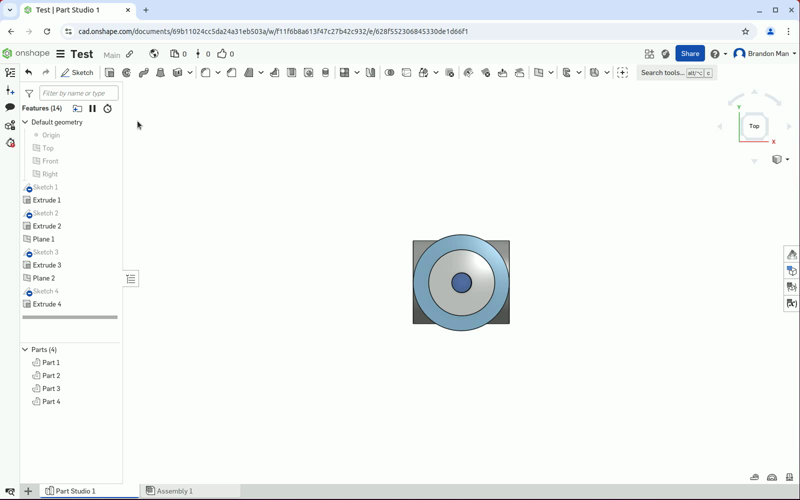
key(shift+h)
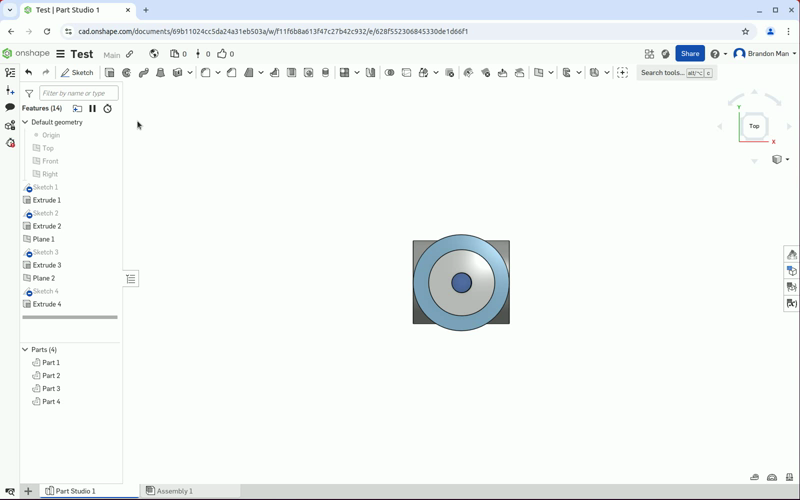
key(shift+h)
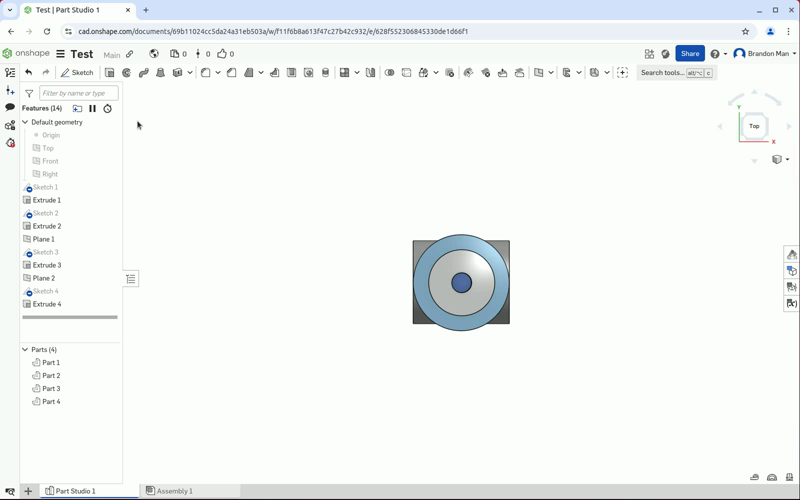
mouse_move(73, 189)
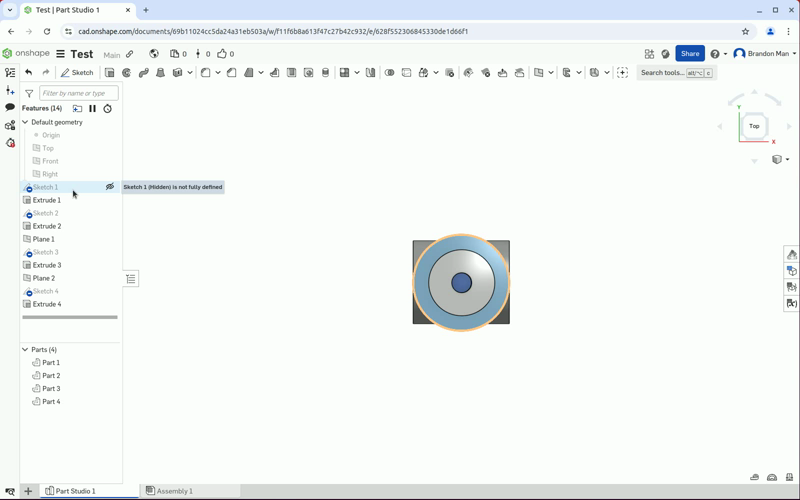
click(73, 189)
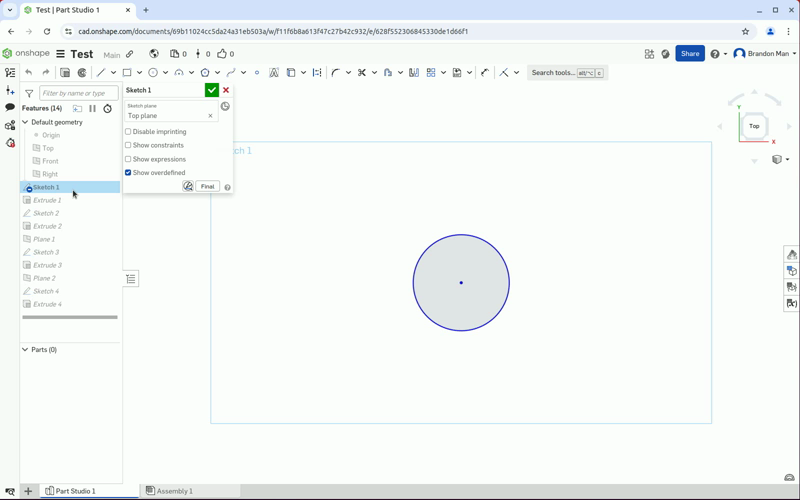
mouse_move(229, 92)
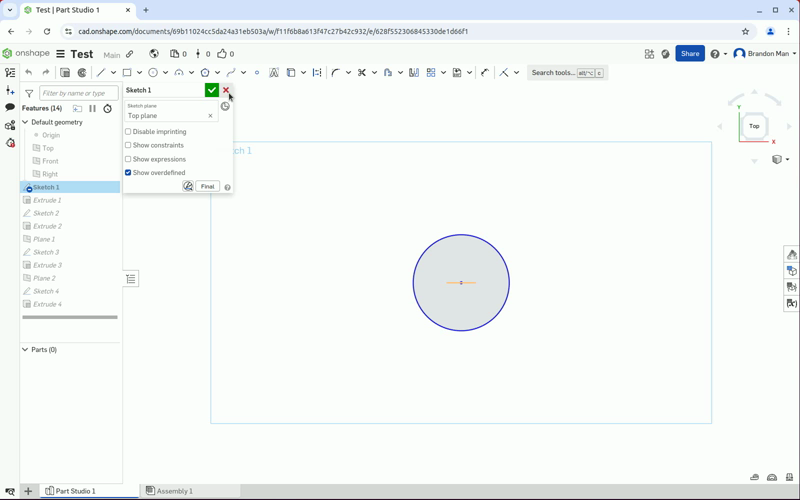
click(229, 92)
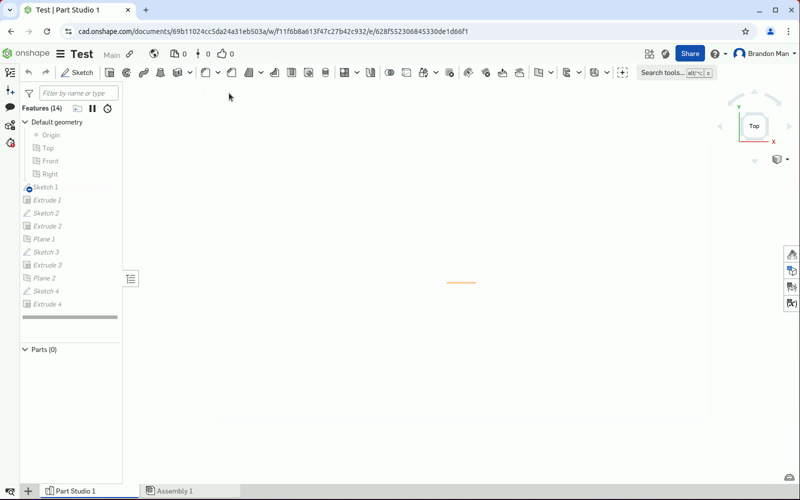
key(shift+s)
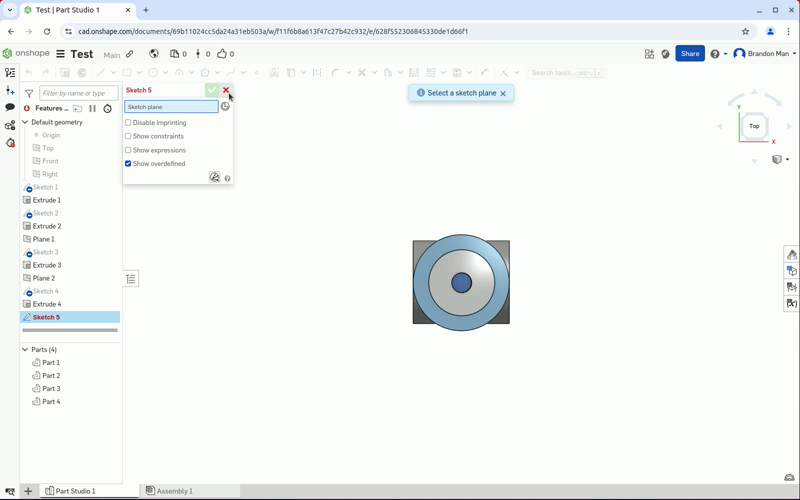
mouse_move(73, 280)
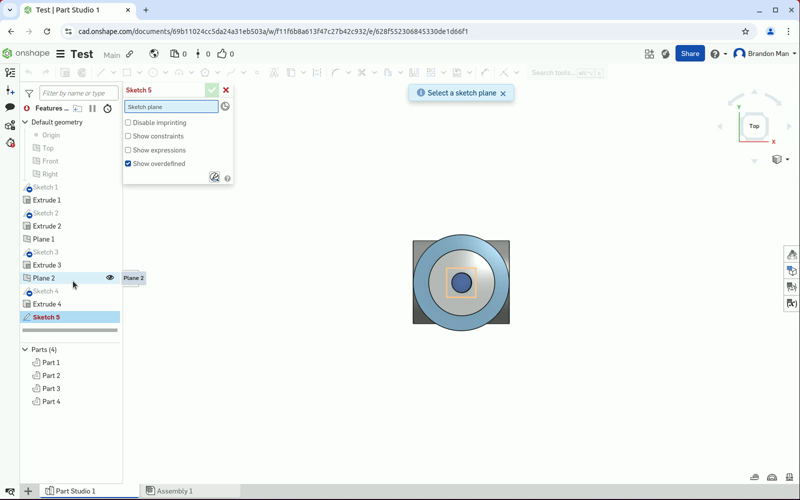
click(73, 280)
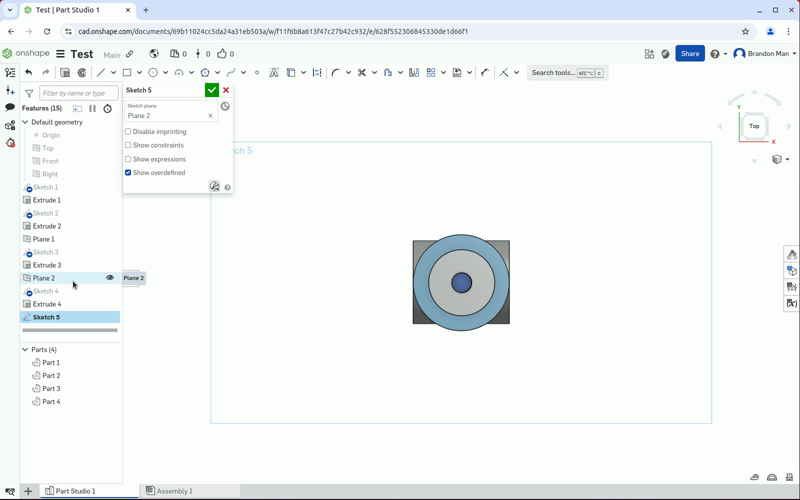
mouse_move(73, 352)
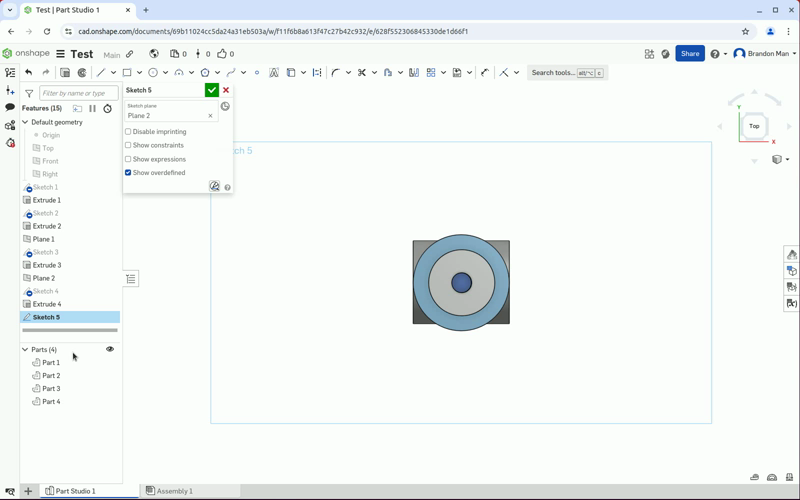
key(y)
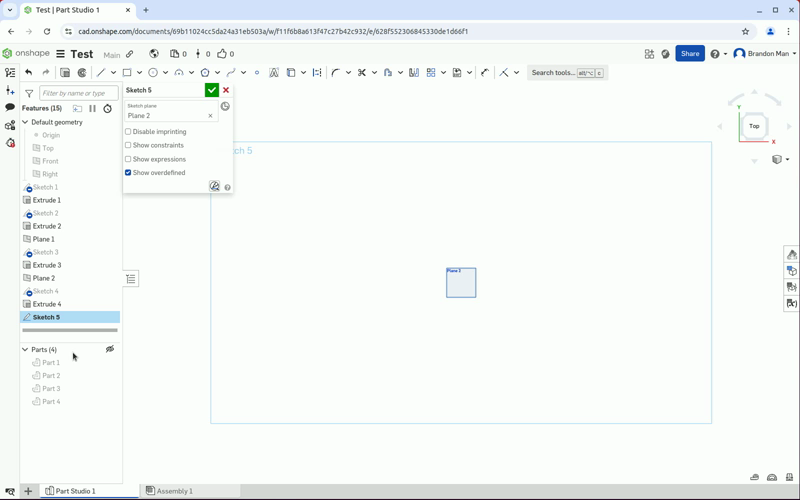
key(c)
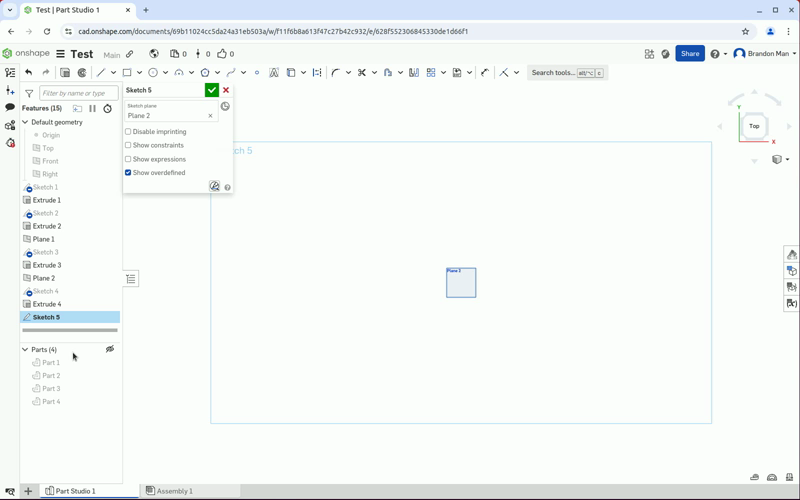
key_down(shift)
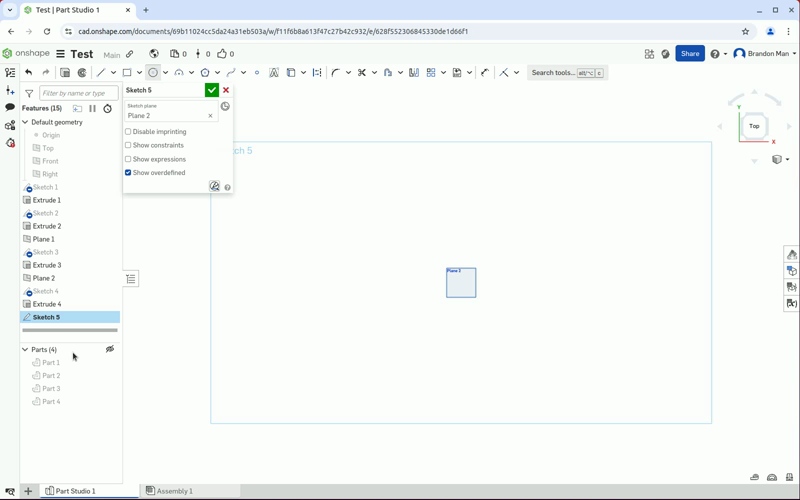
mouse_move(461, 282)
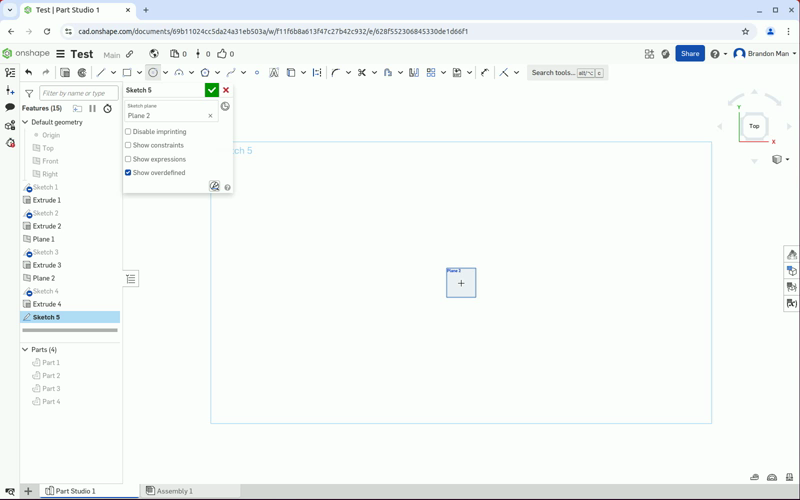
click(461, 282)
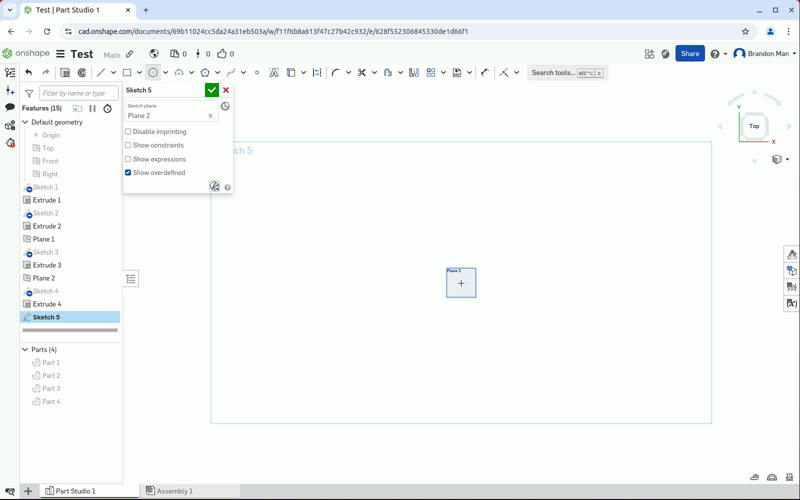
key_up(shift)
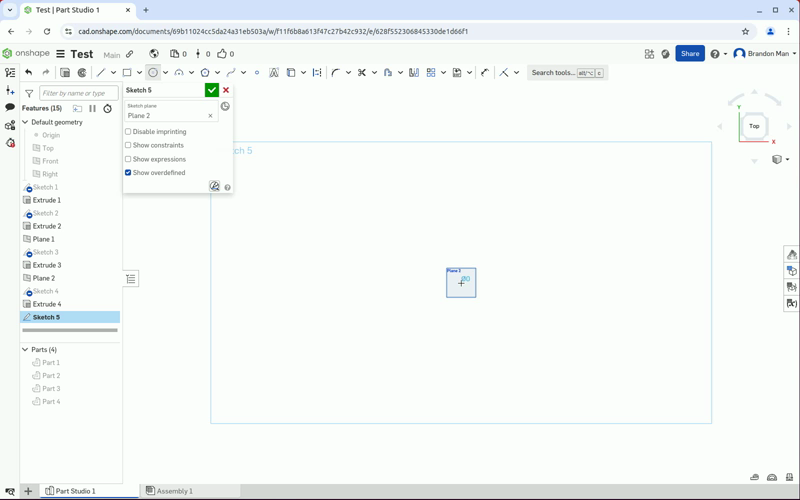
mouse_move(471, 282)
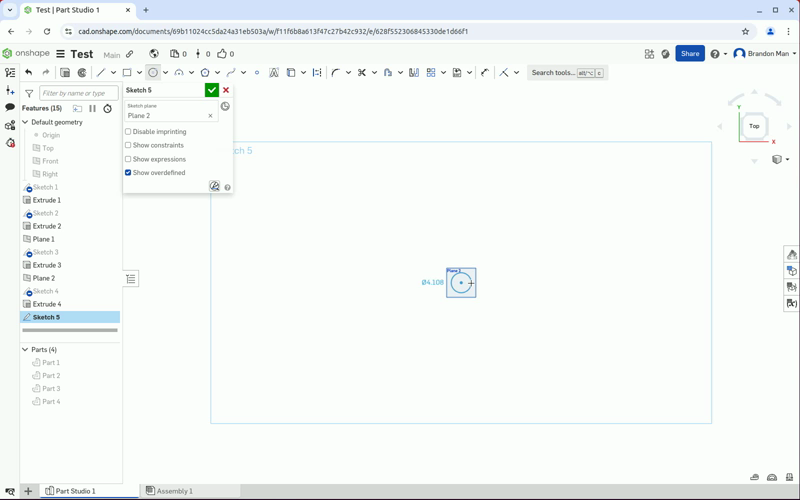
click(471, 282)
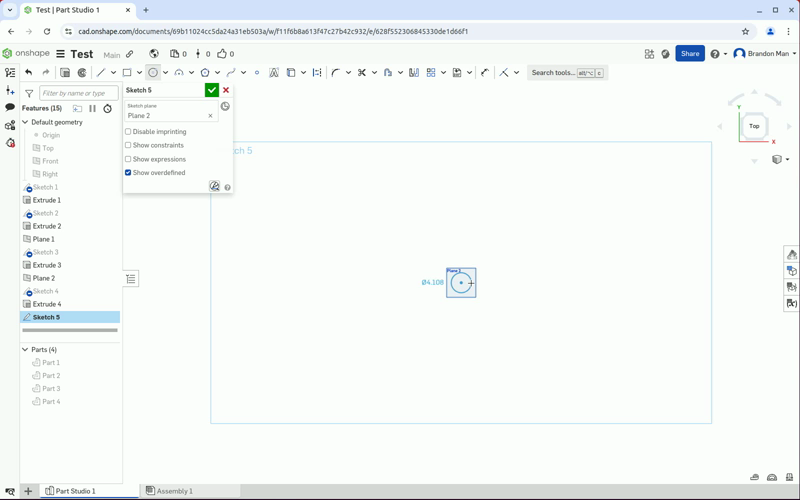
key(esc)
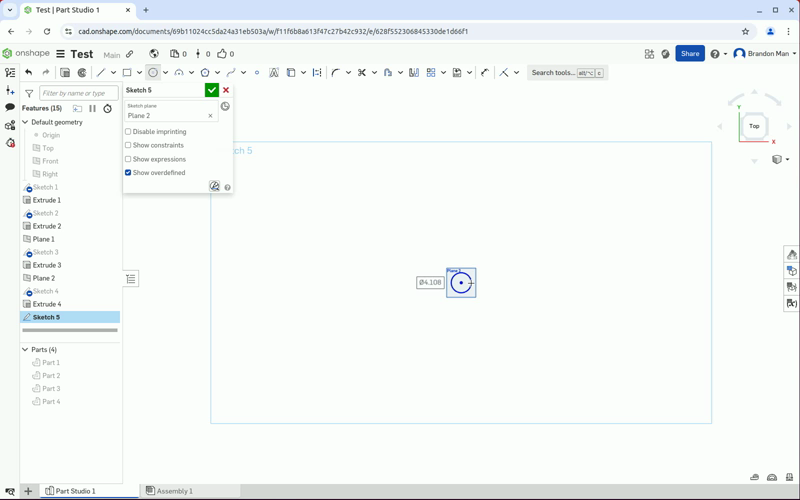
mouse_move(462, 274)
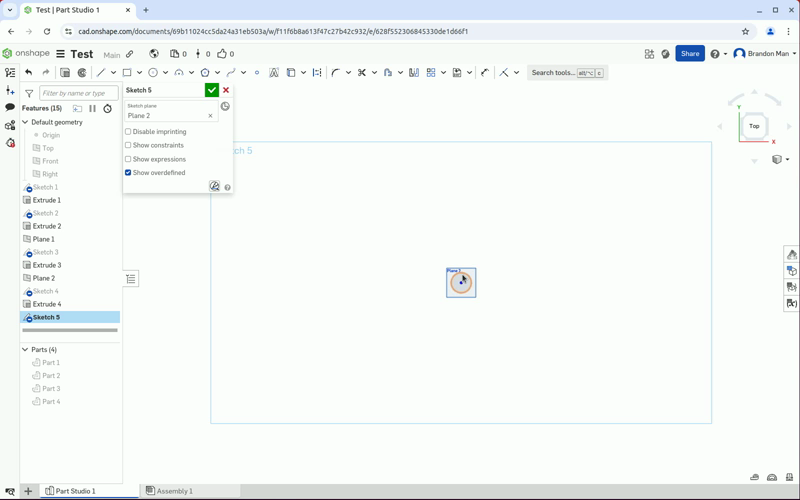
scroll(6)
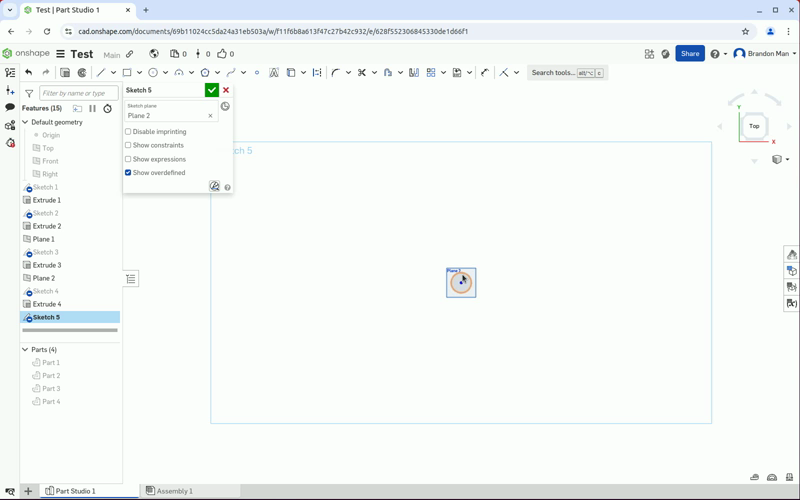
scroll(6)
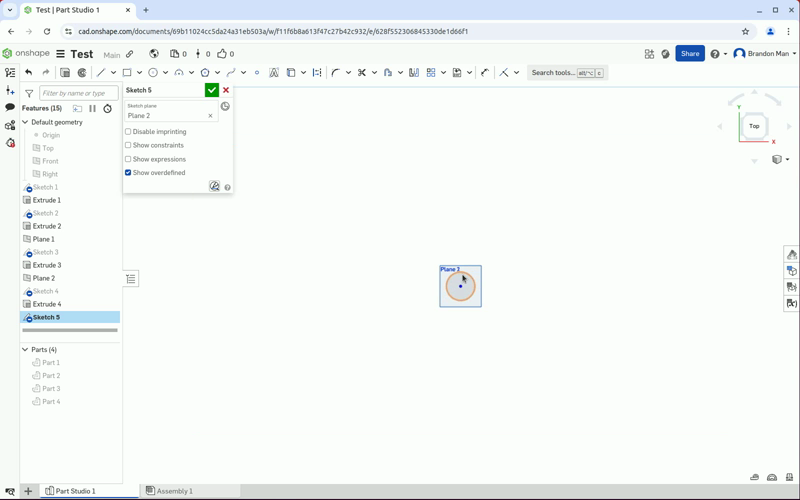
scroll(6)
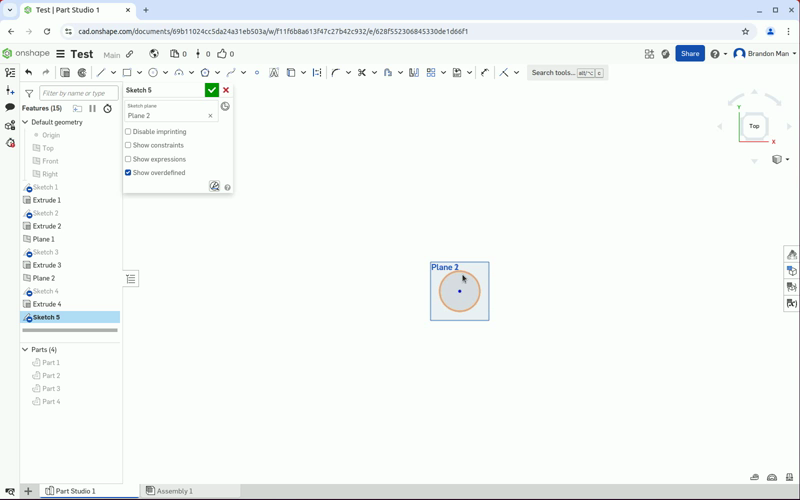
scroll(6)
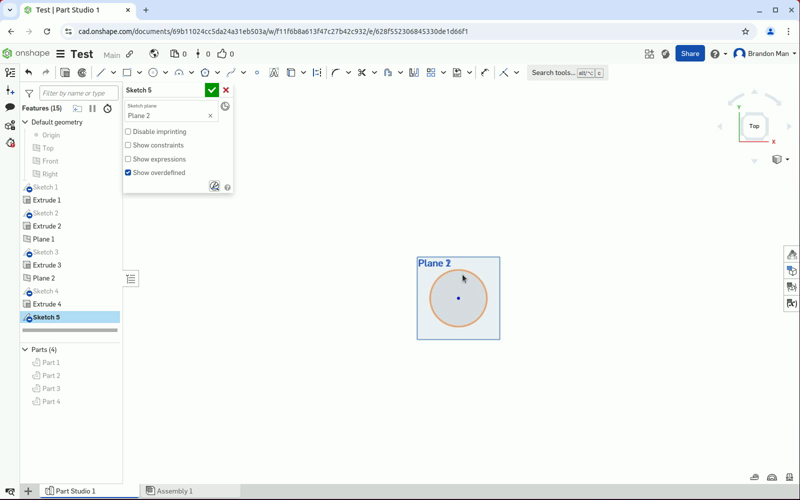
scroll(6)
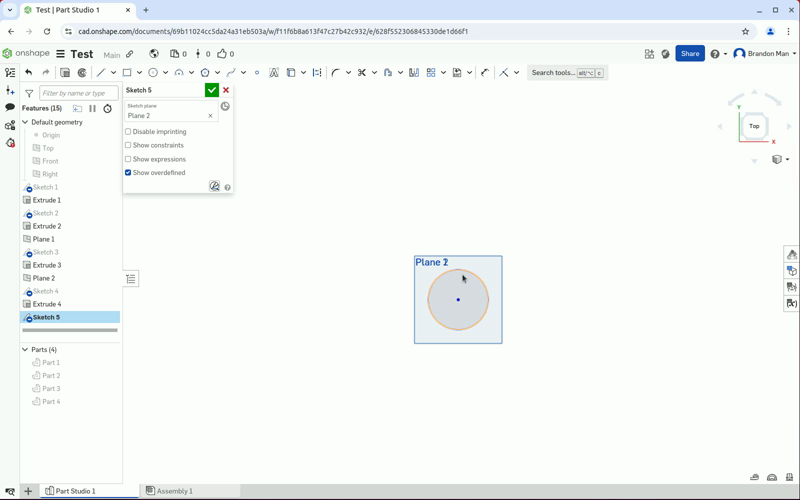
scroll(6)
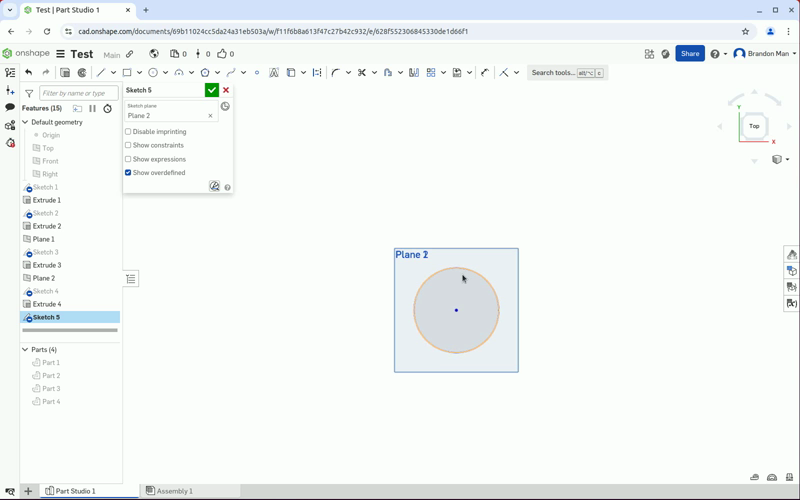
scroll(6)
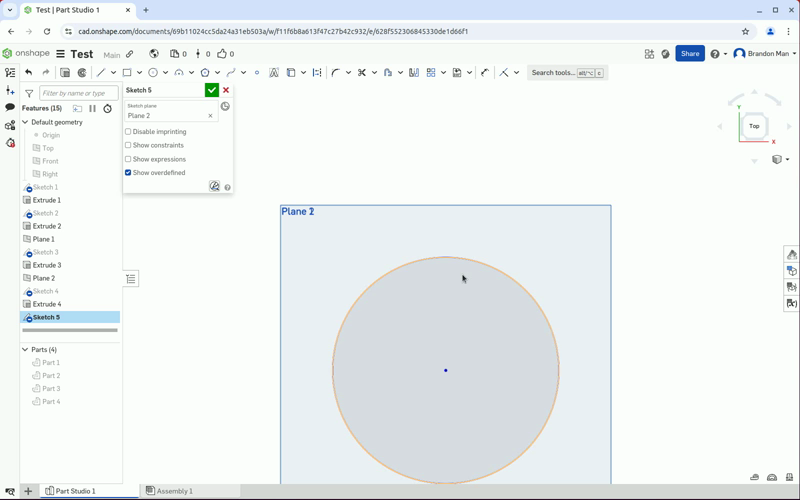
click(462, 274)
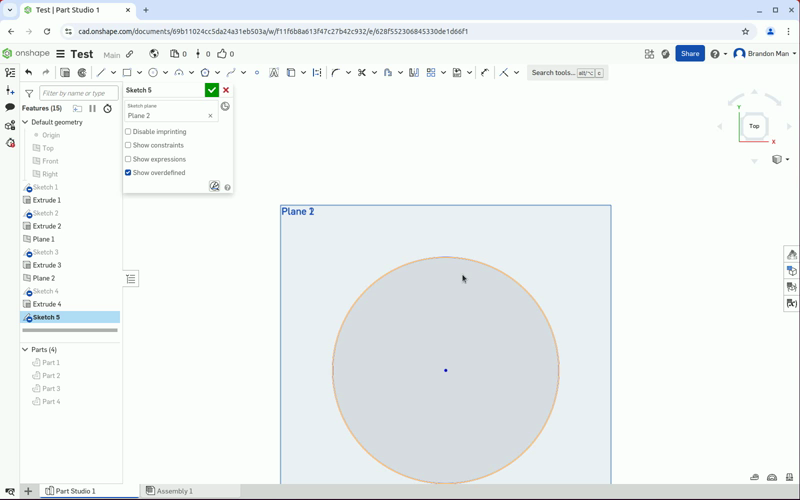
scroll(-6)
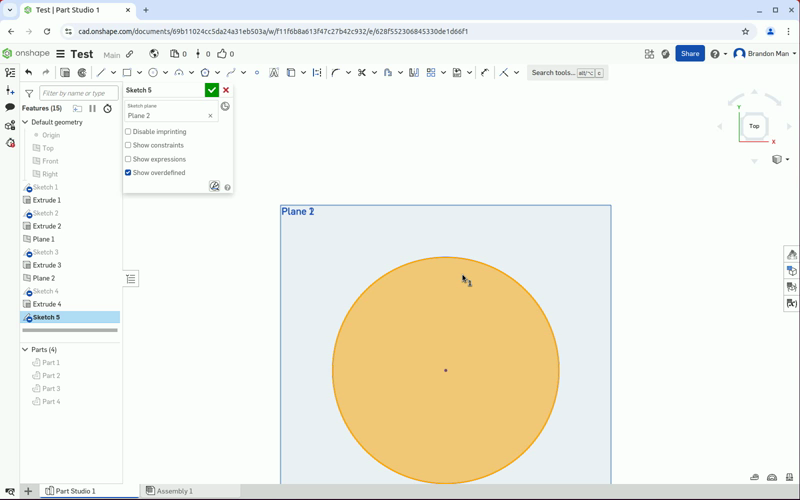
scroll(-6)
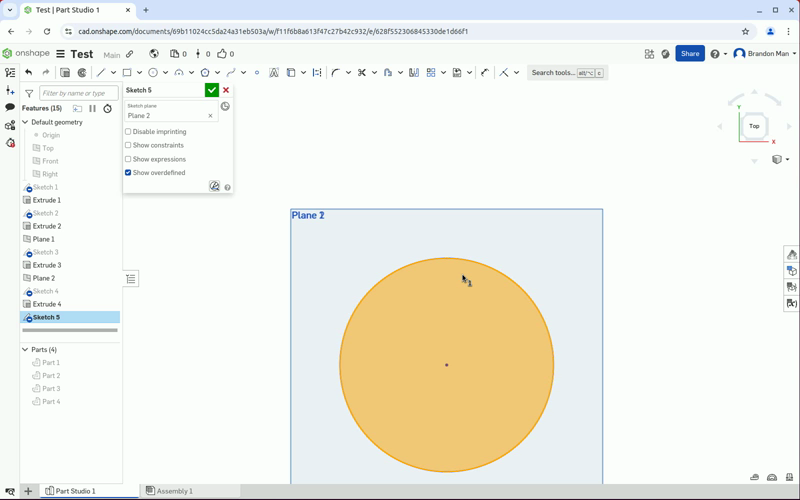
scroll(-6)
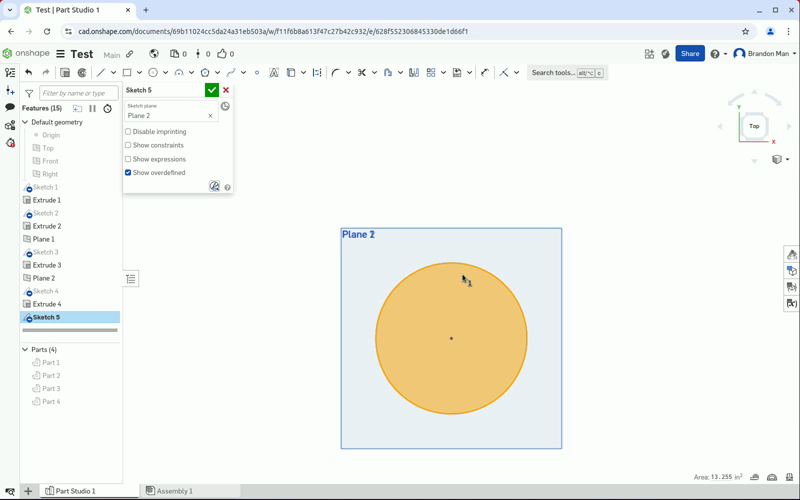
scroll(-6)
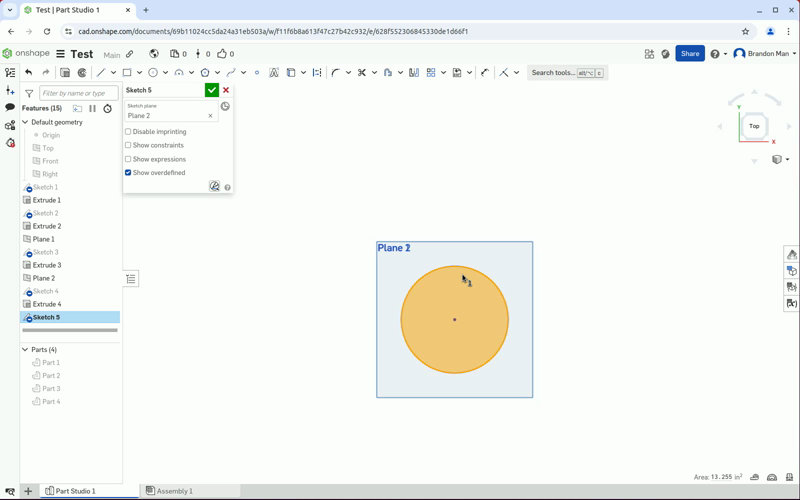
scroll(-6)
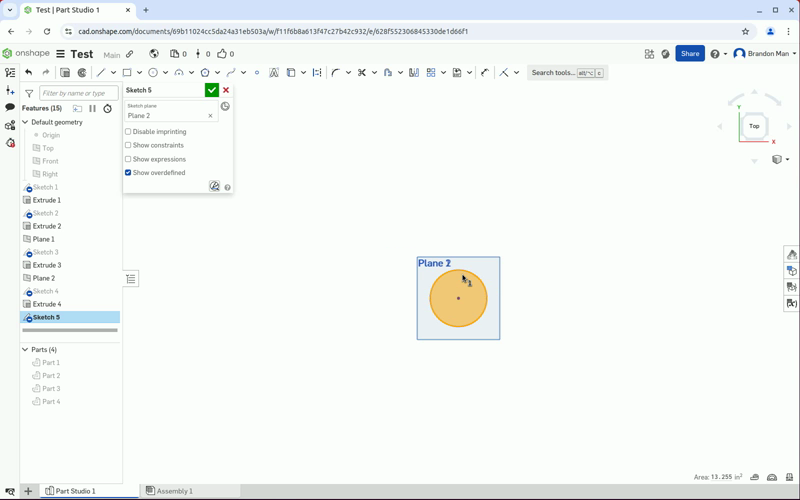
scroll(-6)
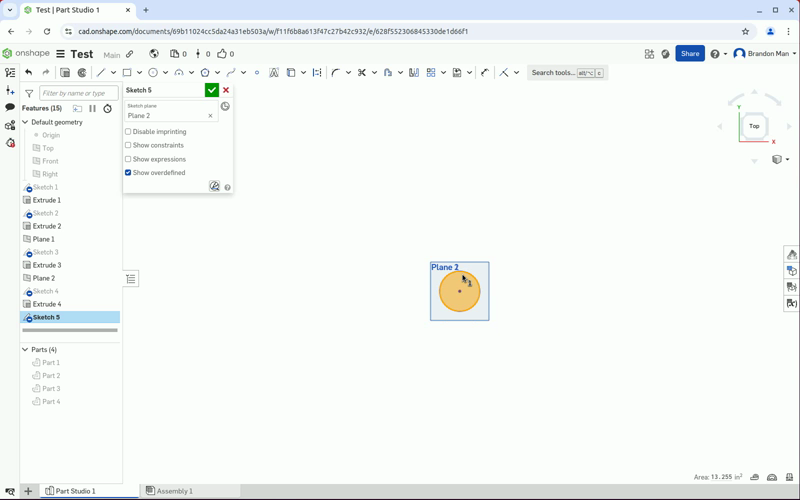
scroll(-6)
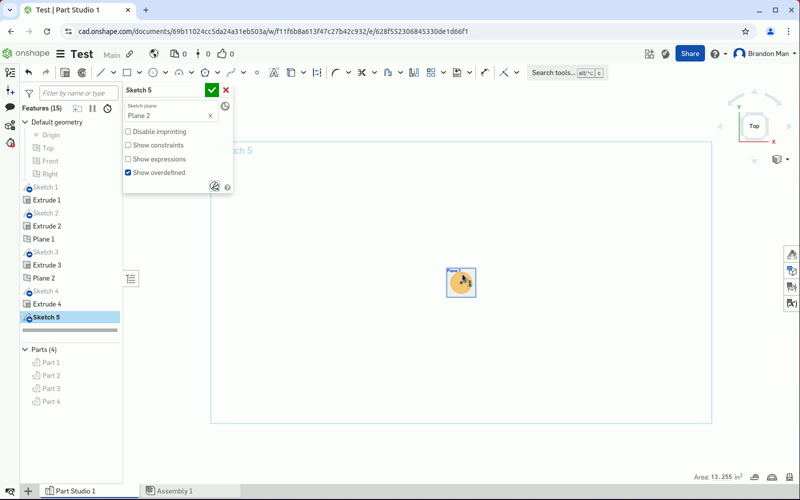
mouse_move(73, 352)
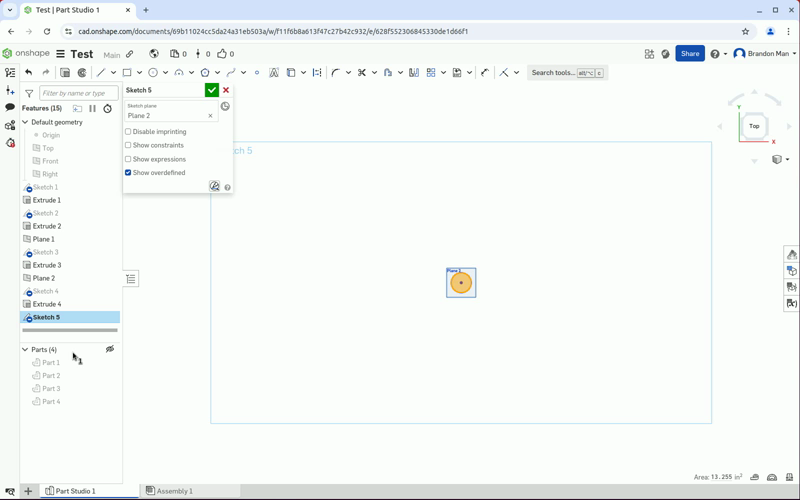
key(shift+y)
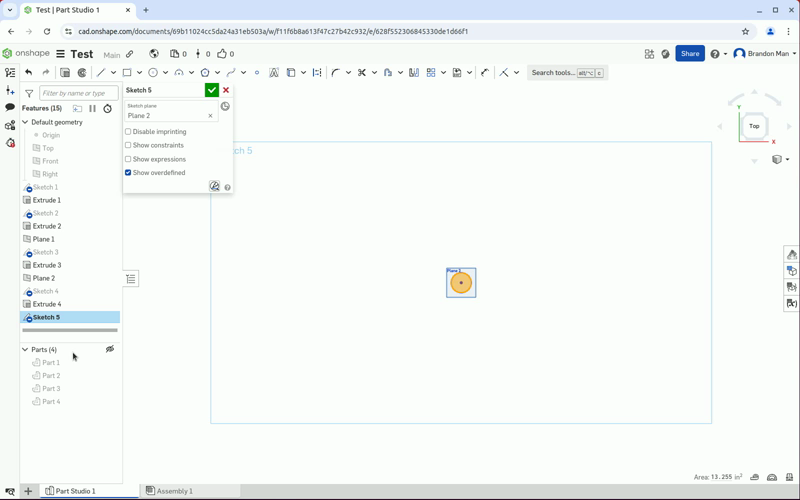
key(shift+e)
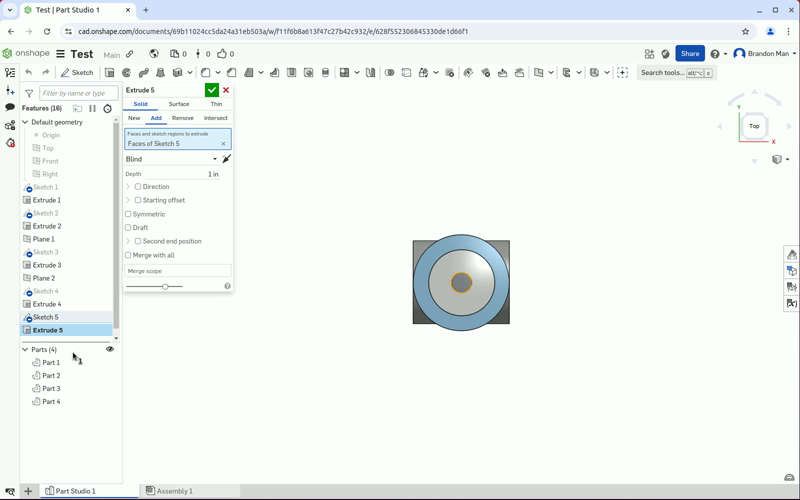
mouse_move(143, 106)
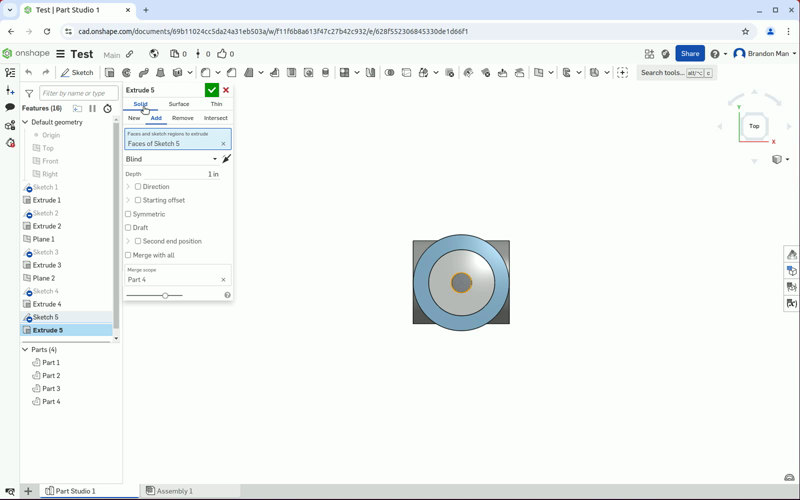
click(143, 106)
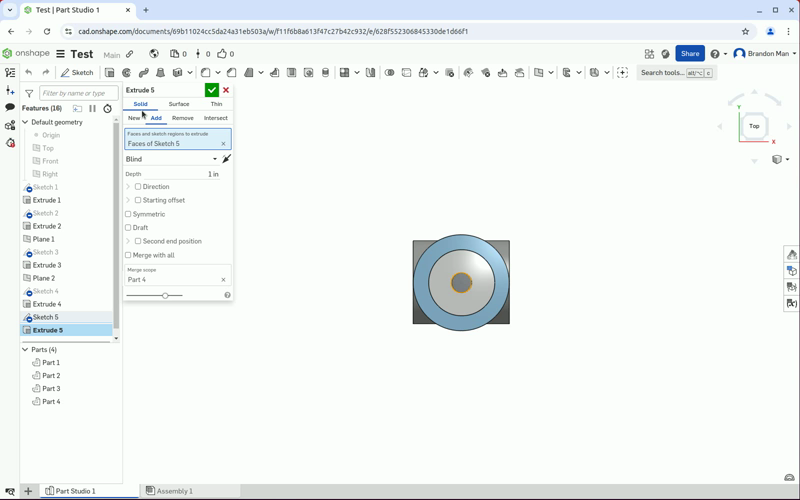
mouse_move(137, 120)
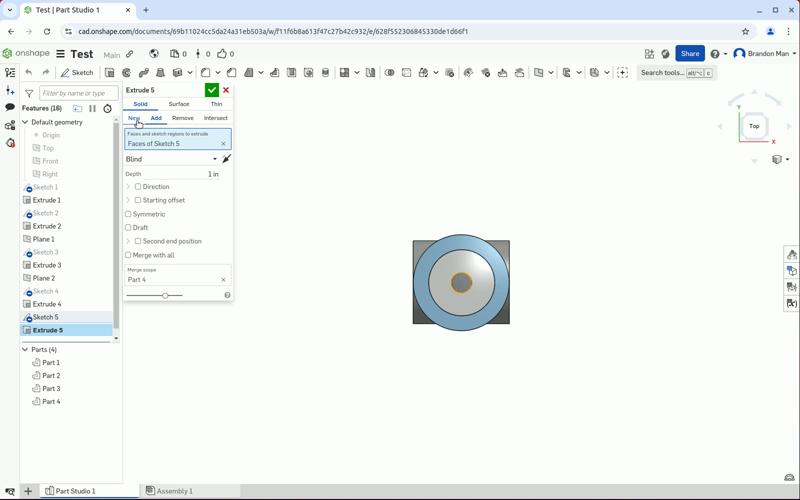
click(137, 120)
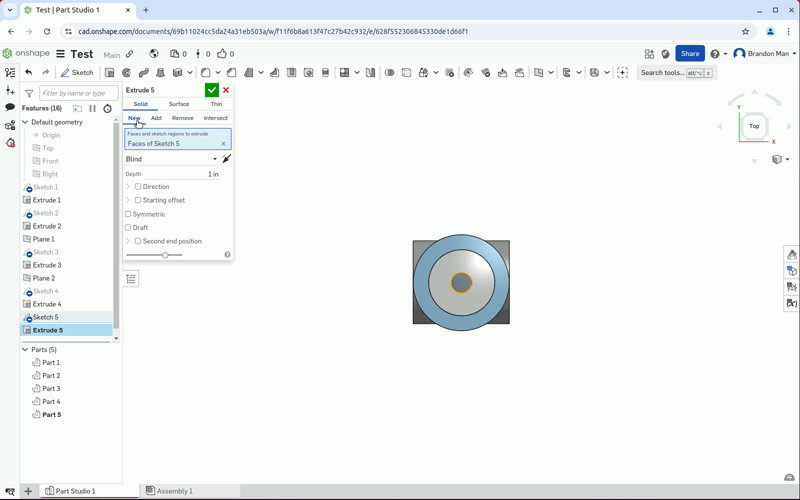
key(tab, 4)
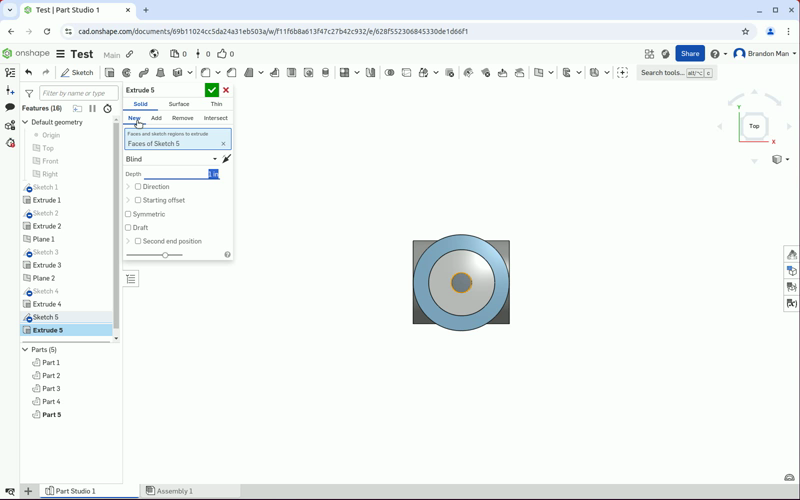
text(3.37)
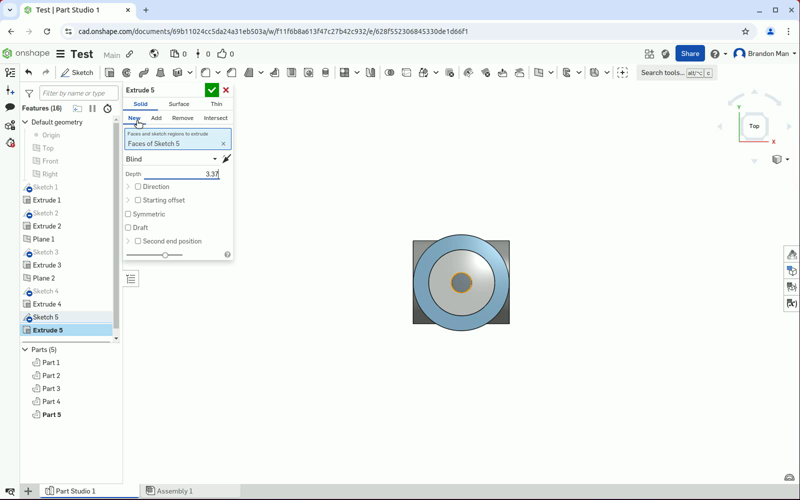
key(enter)
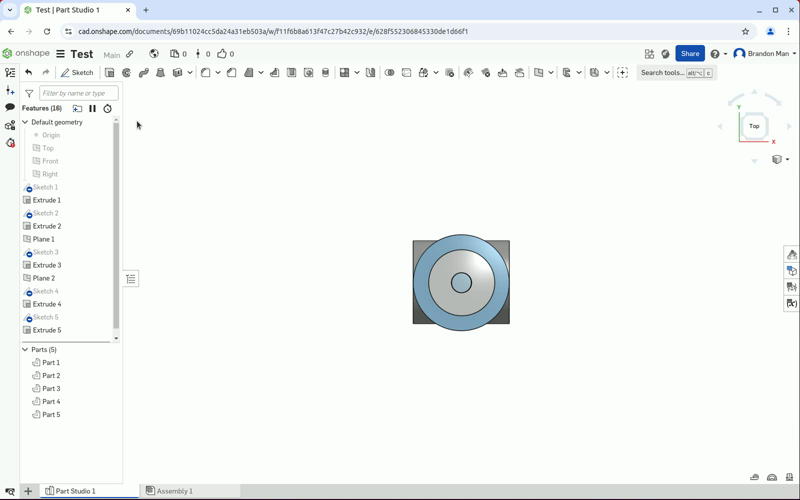
key(shift+h)
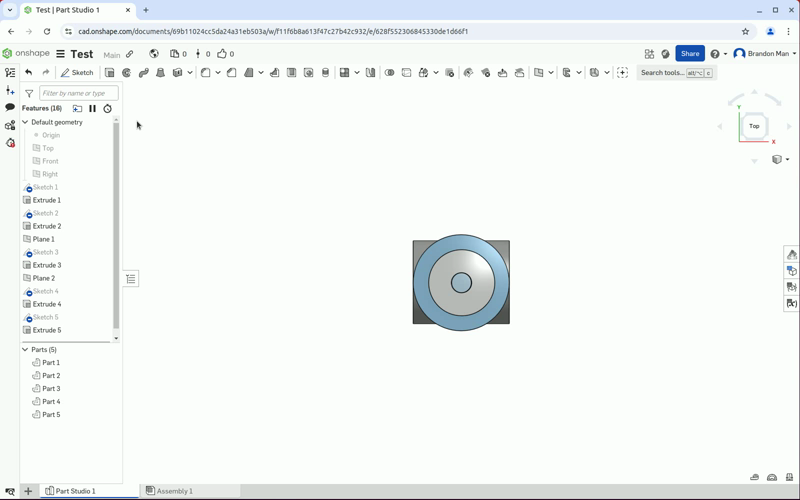
key(shift+h)
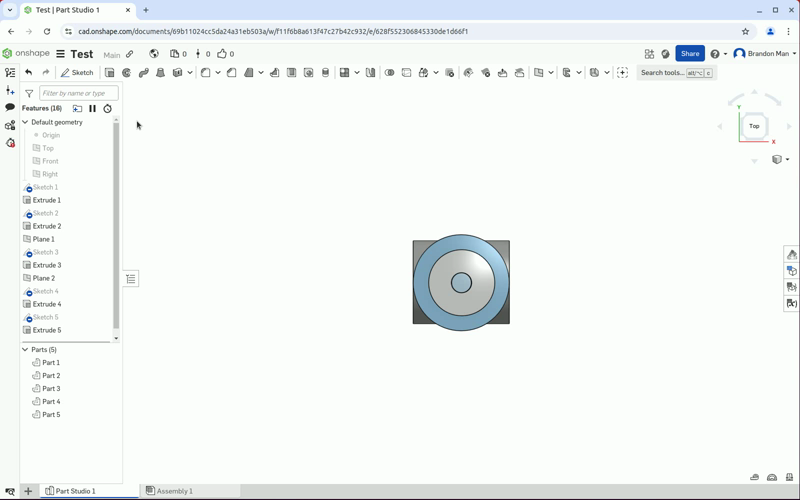
key(shift+7)
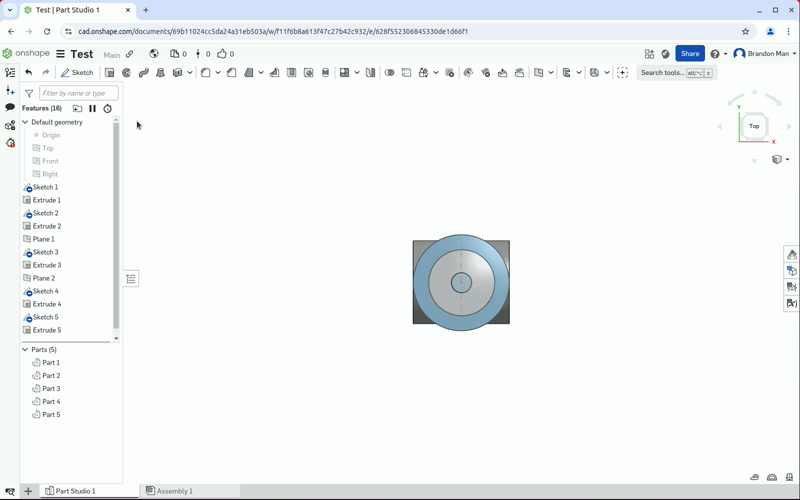
key(up, 3)
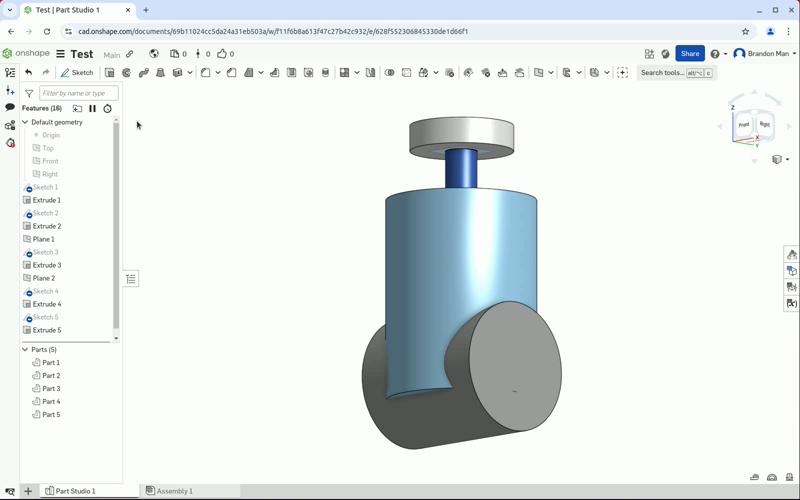
key(left, 3)
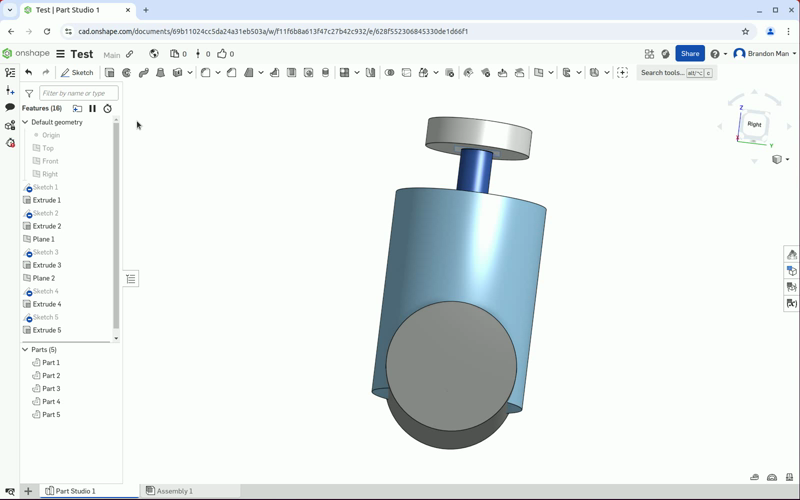
key(right, 3)
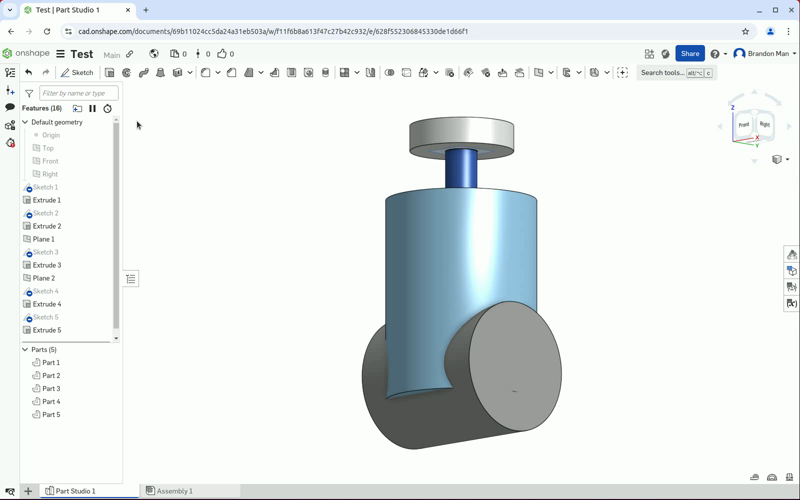
key(down, 3)
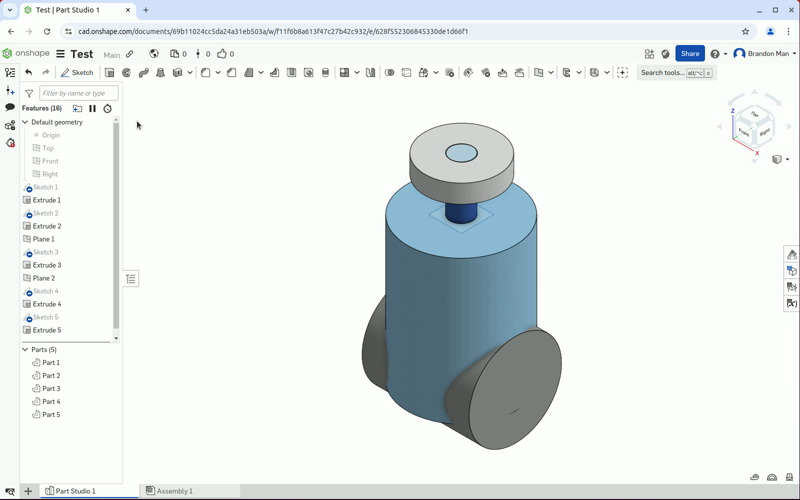
mouse_move(69, 189)
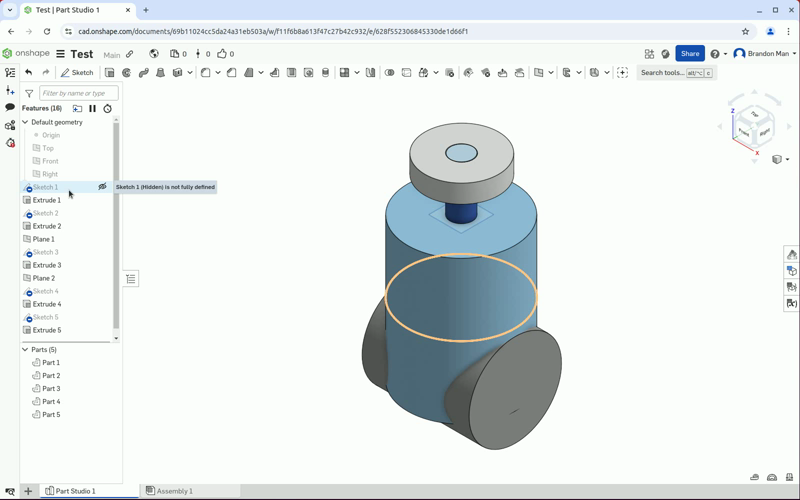
click(69, 189)